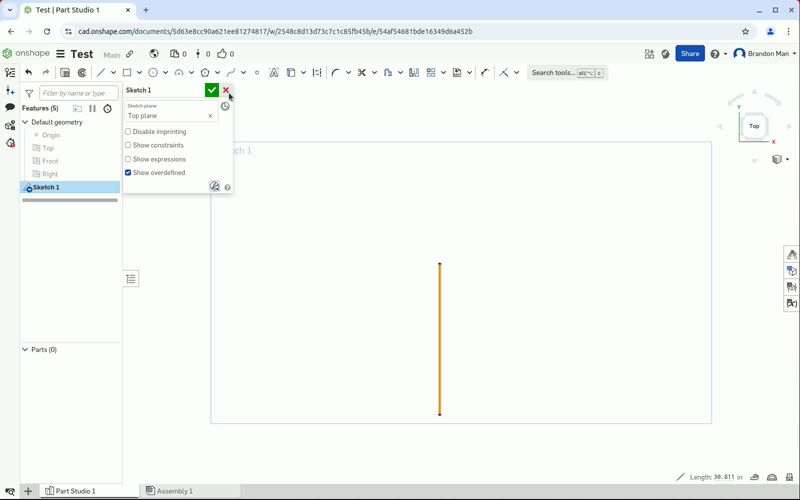
key(shift+h)
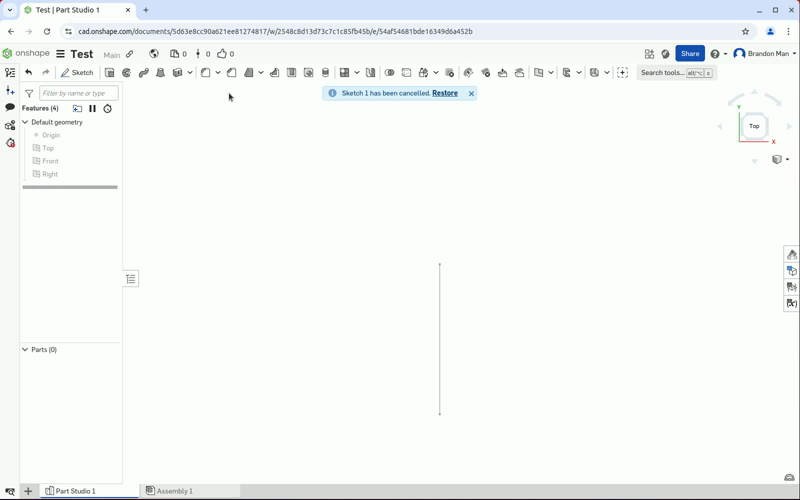
mouse_move(73, 352)
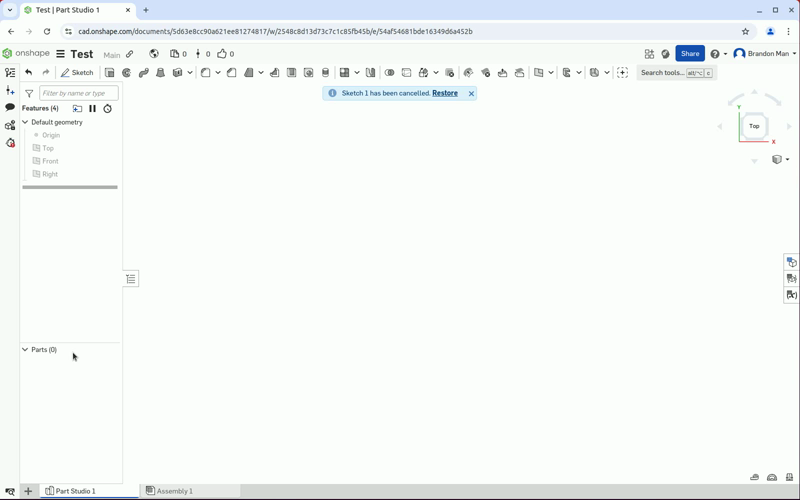
key(y)
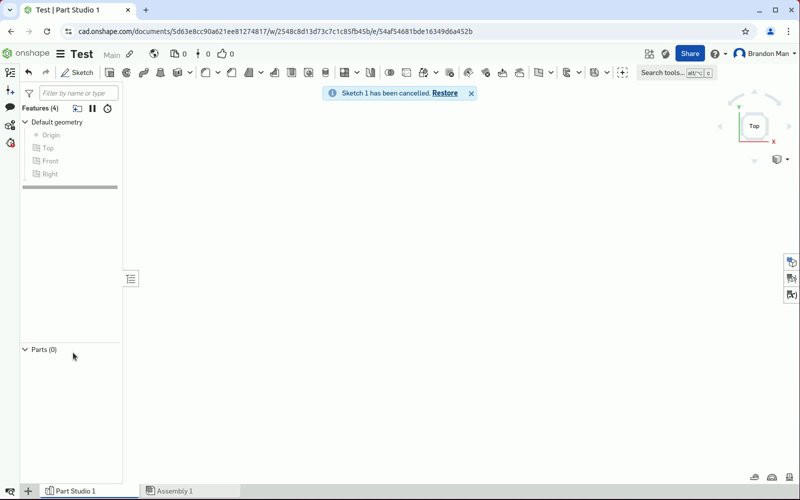
key(shift+p)
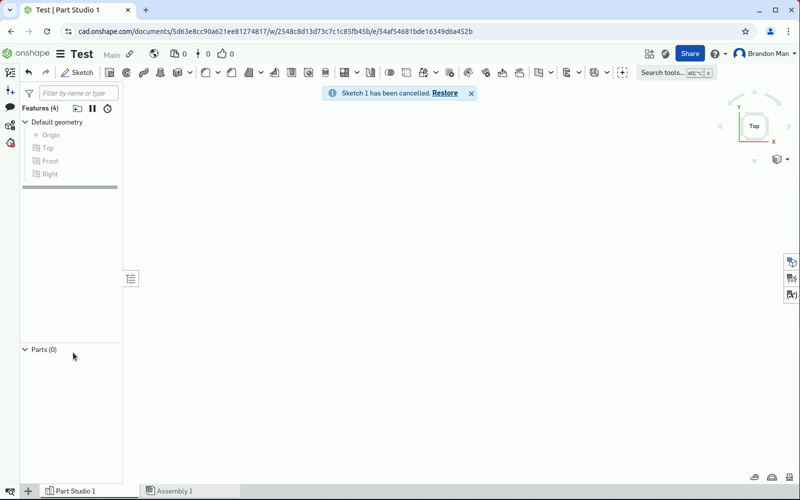
key(space)
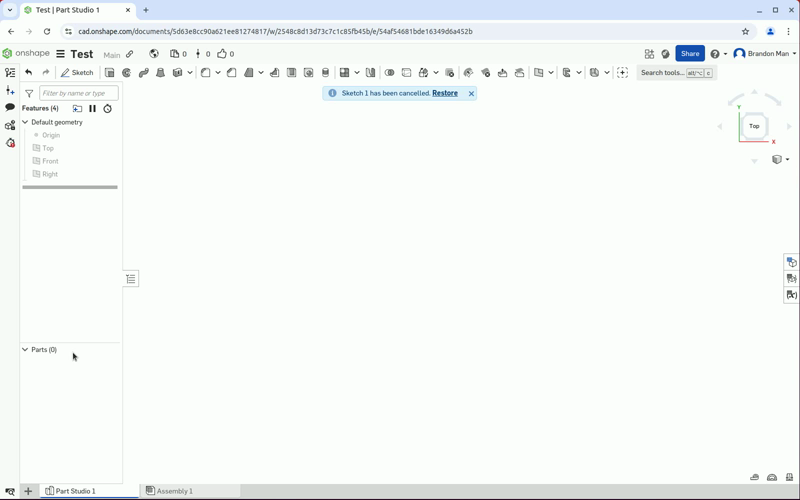
key_down(shift)
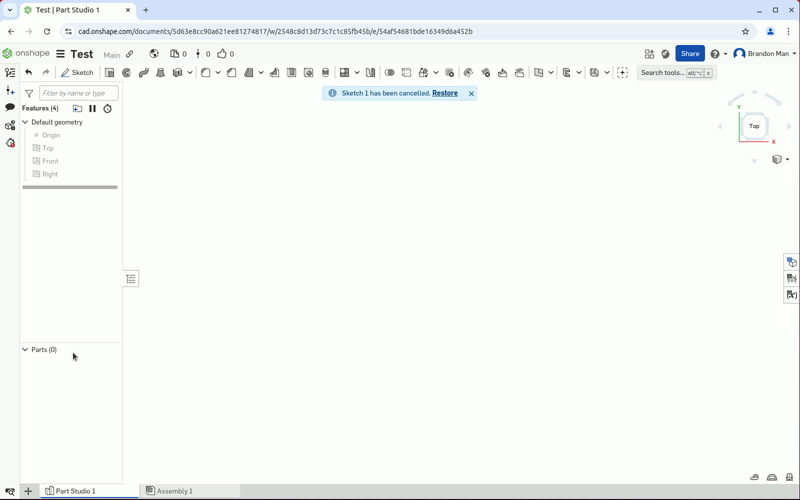
key(up)
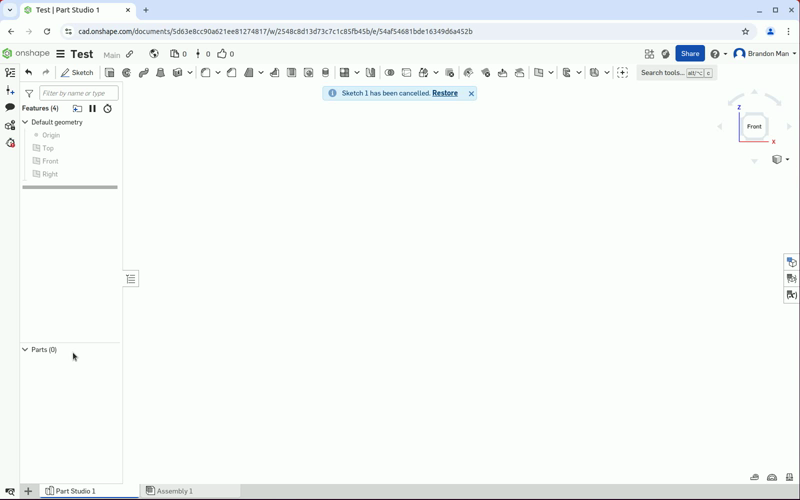
key_up(shift)
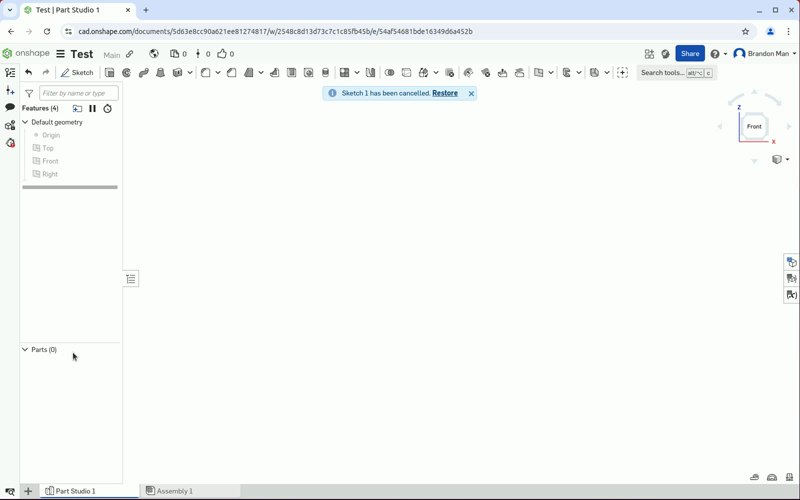
mouse_move(73, 352)
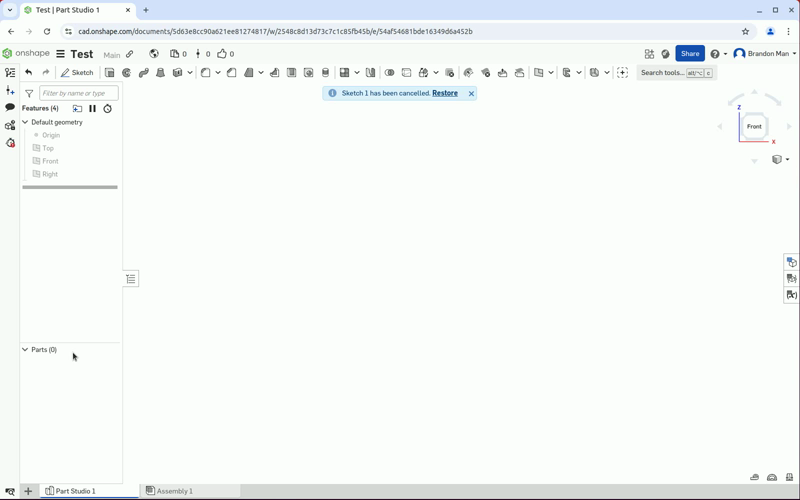
key(shift+y)
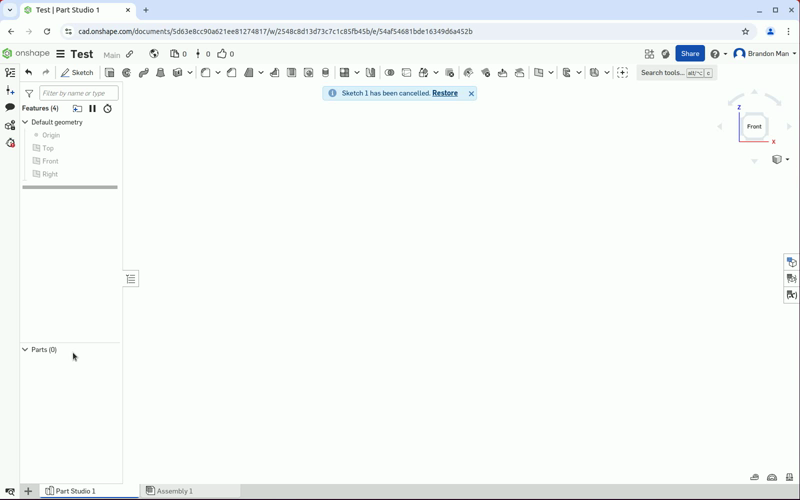
key(shift+s)
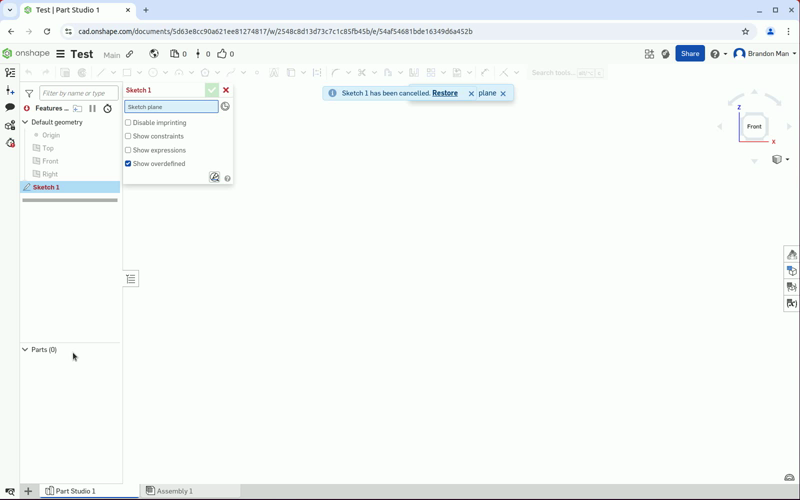
mouse_move(73, 163)
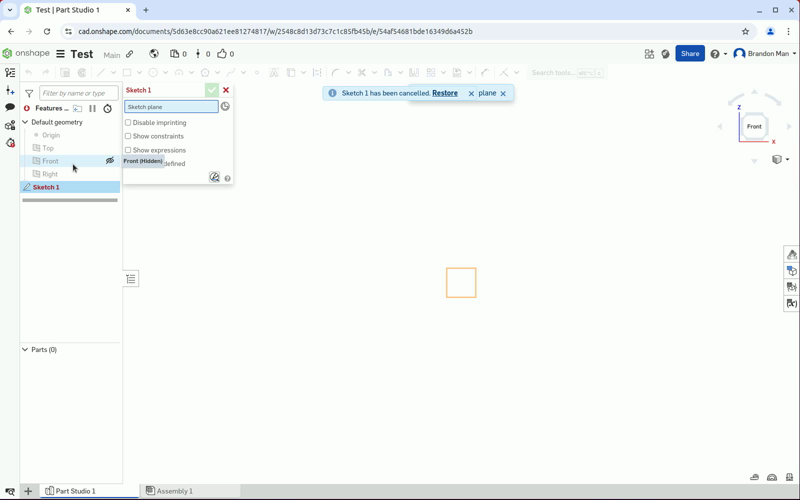
click(73, 163)
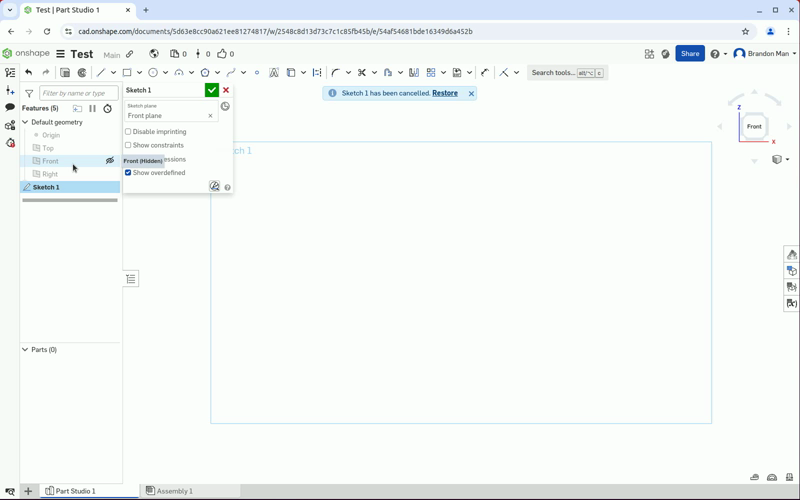
mouse_move(73, 352)
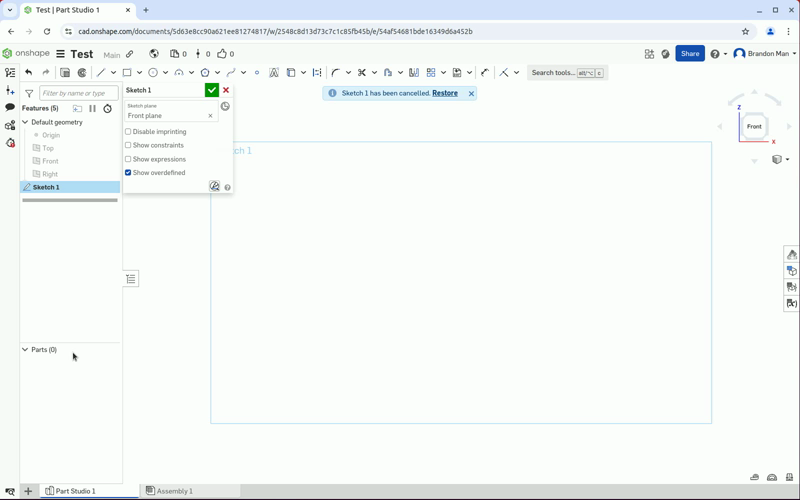
key(y)
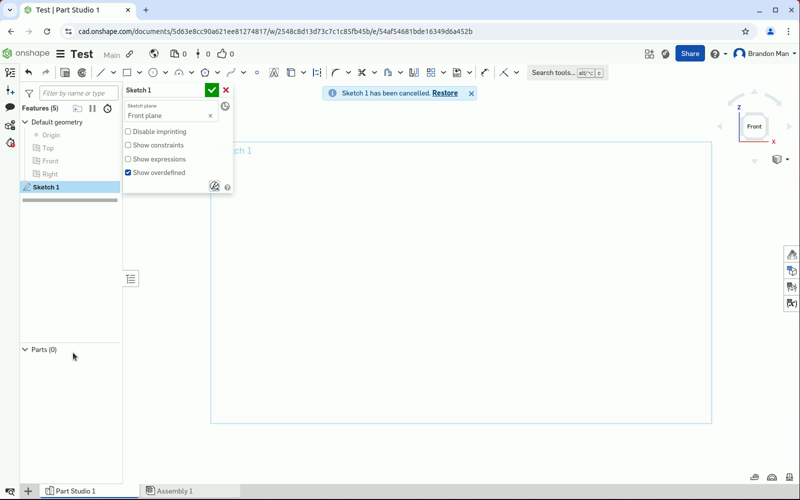
key(l)
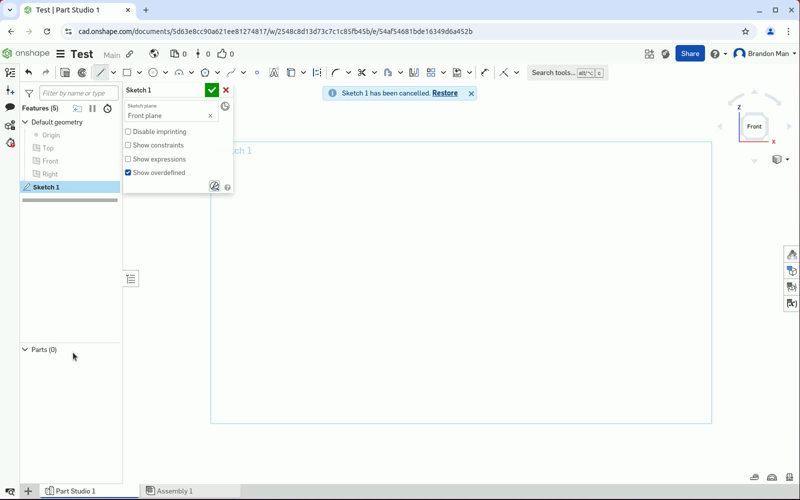
key_down(shift)
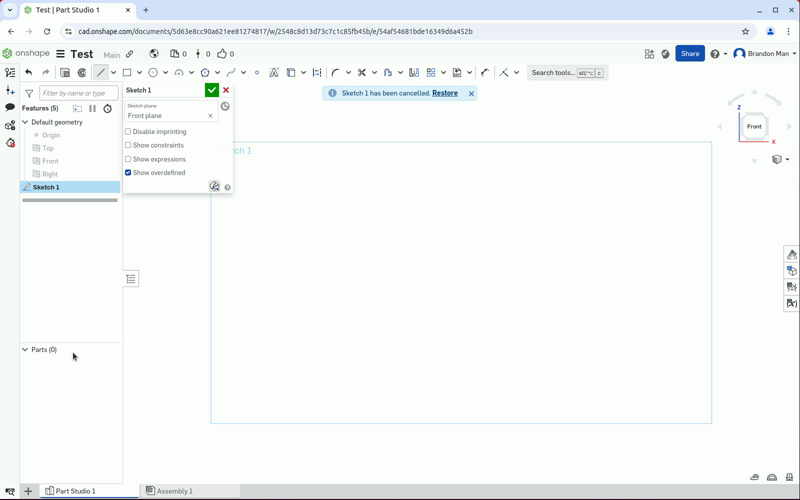
mouse_move(460, 354)
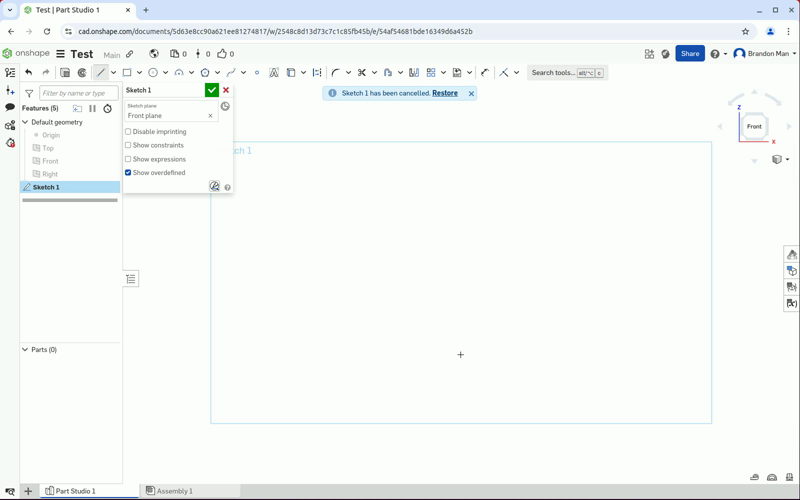
click(460, 354)
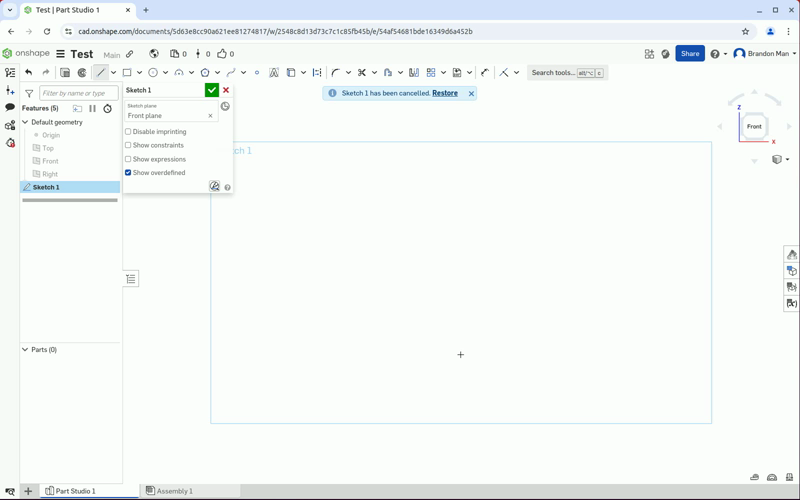
key_up(shift)
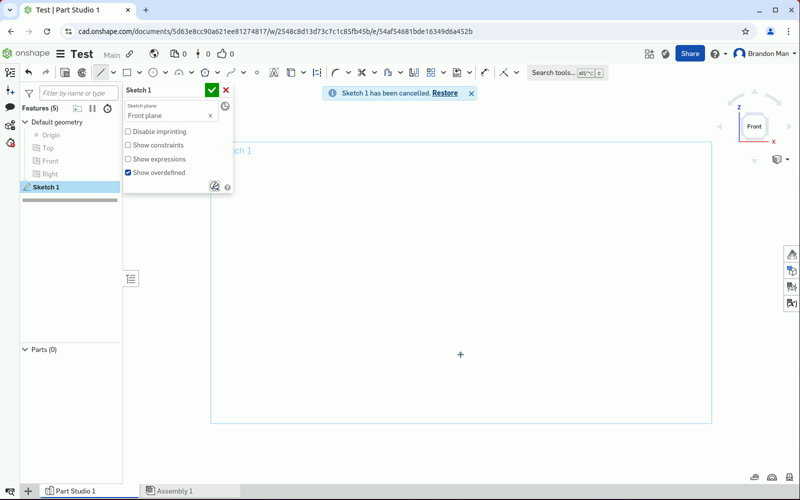
key_down(shift)
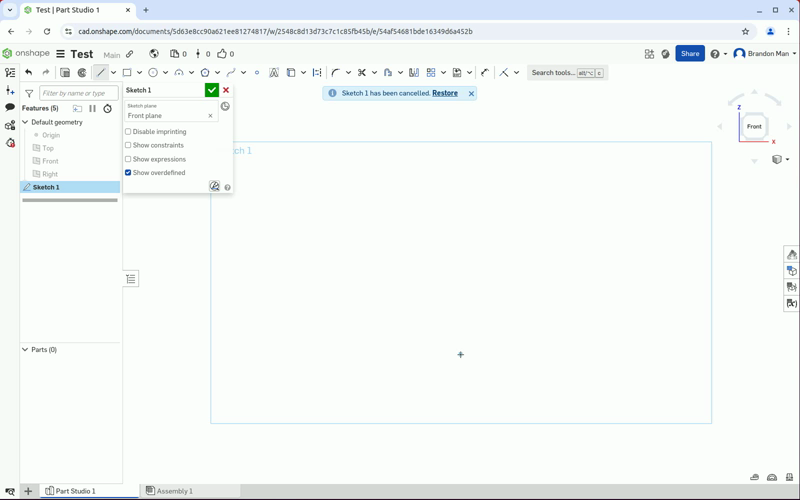
mouse_move(490, 354)
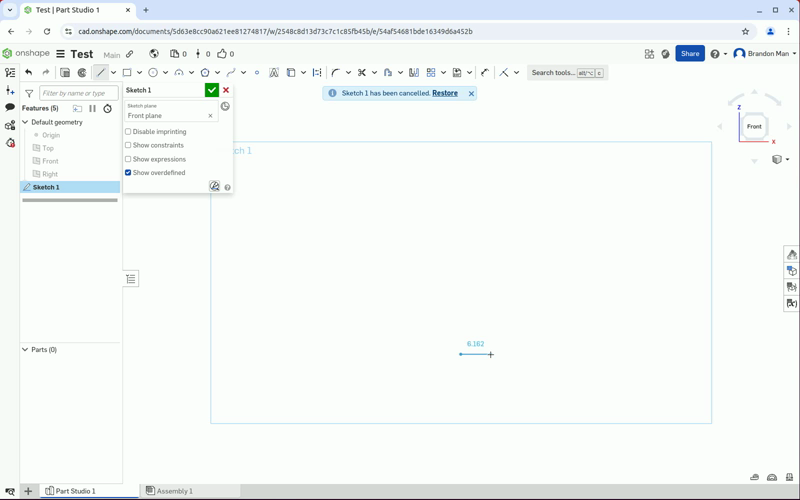
mouse_move(466, 354)
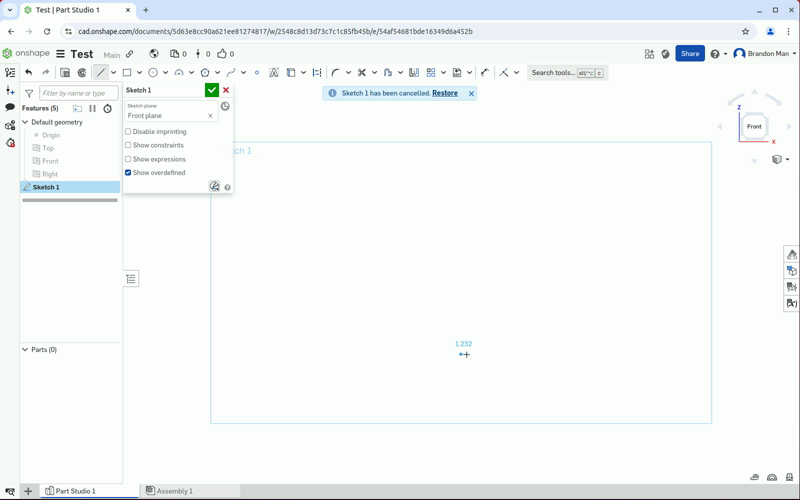
scroll(6)
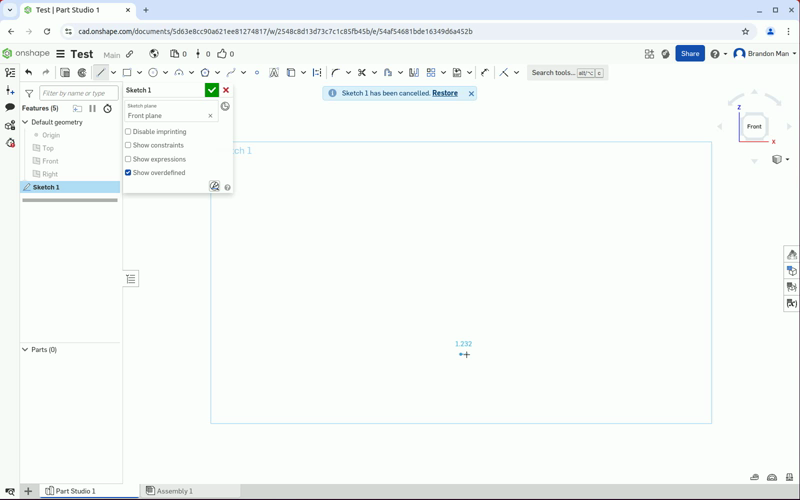
scroll(6)
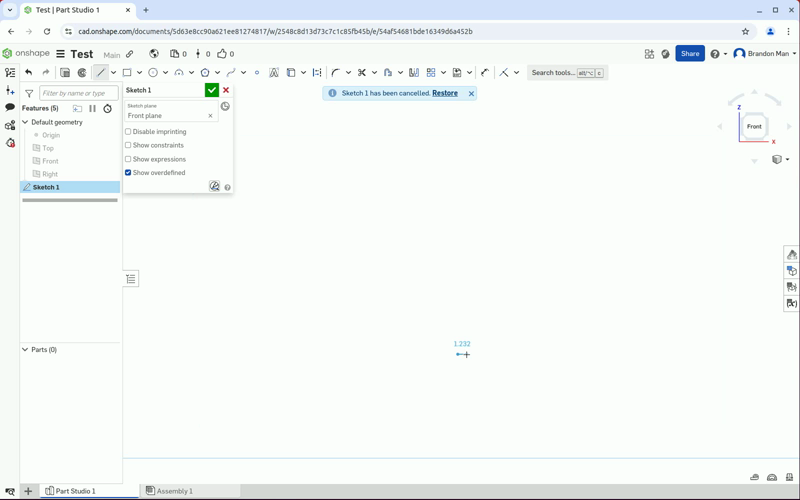
scroll(6)
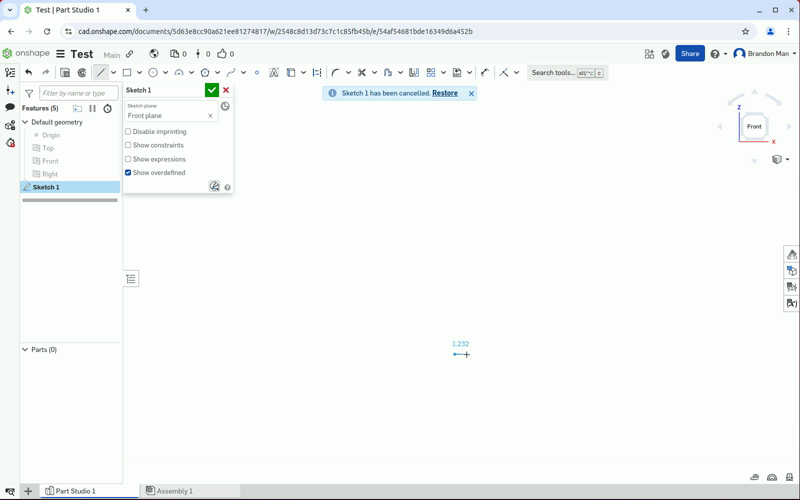
scroll(6)
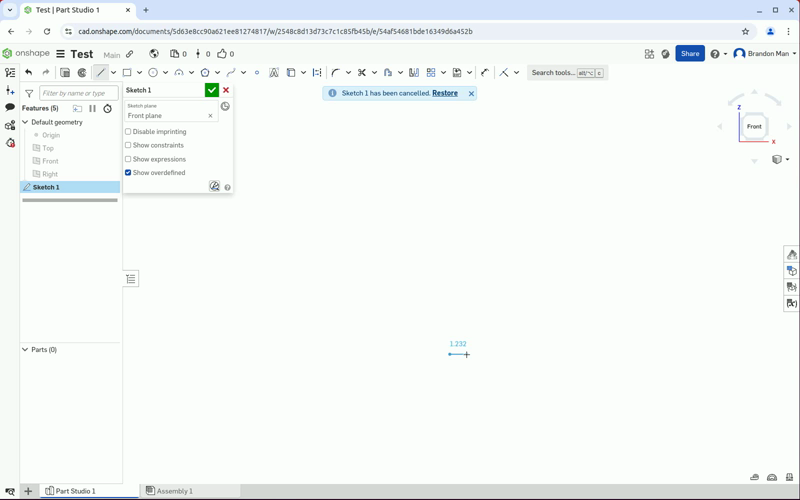
scroll(6)
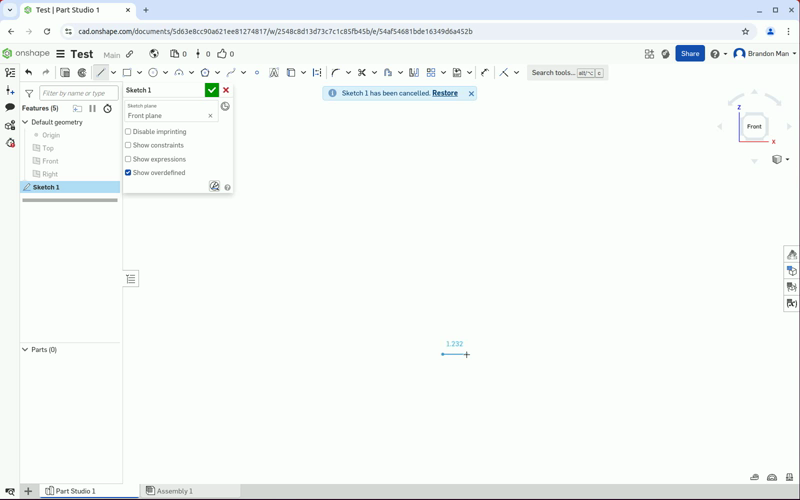
scroll(6)
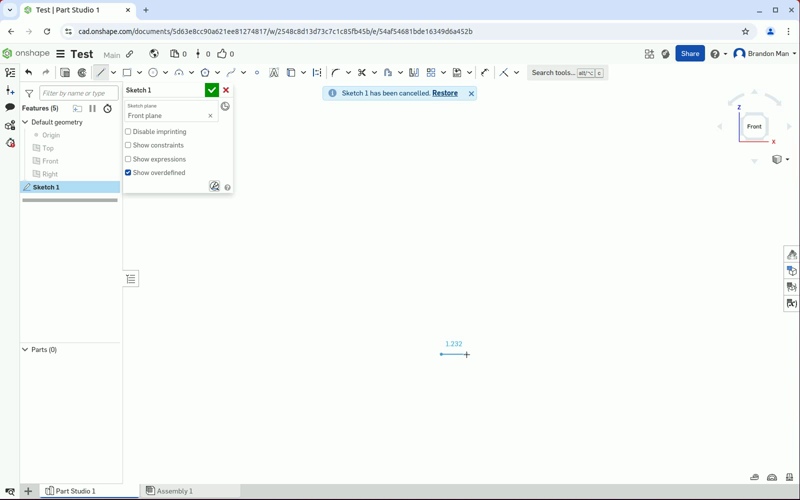
scroll(6)
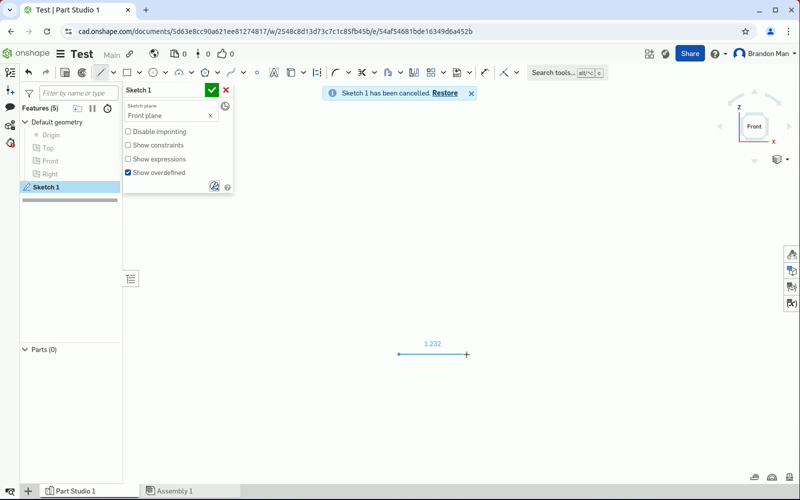
click(466, 354)
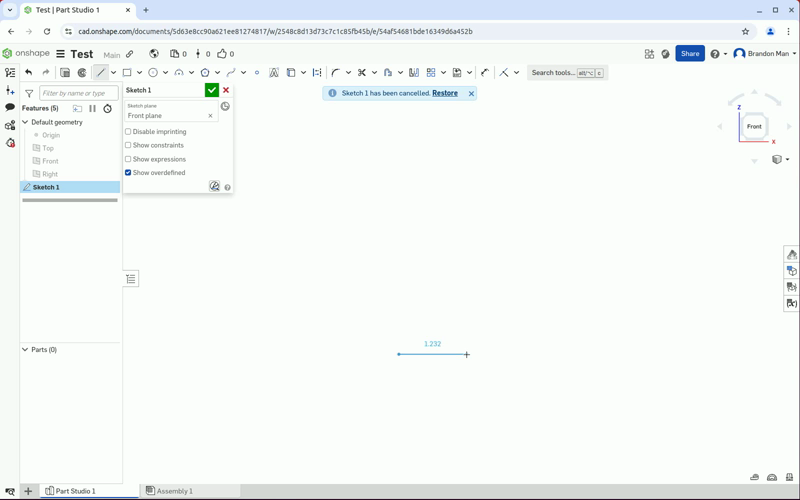
scroll(-6)
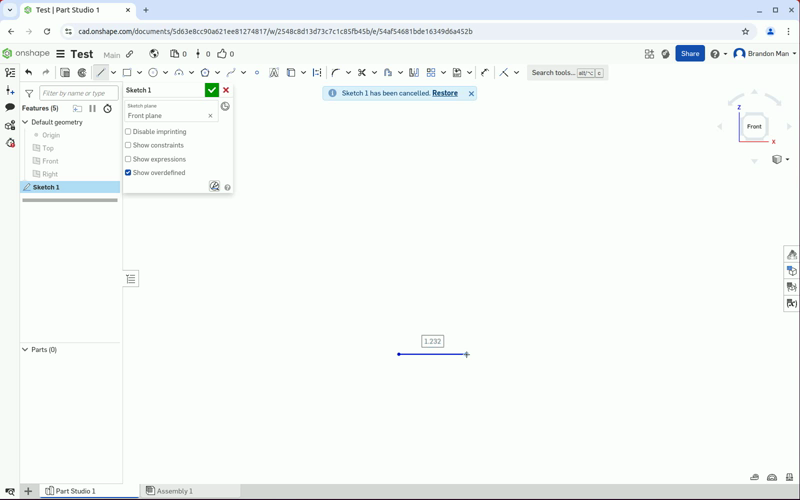
scroll(-6)
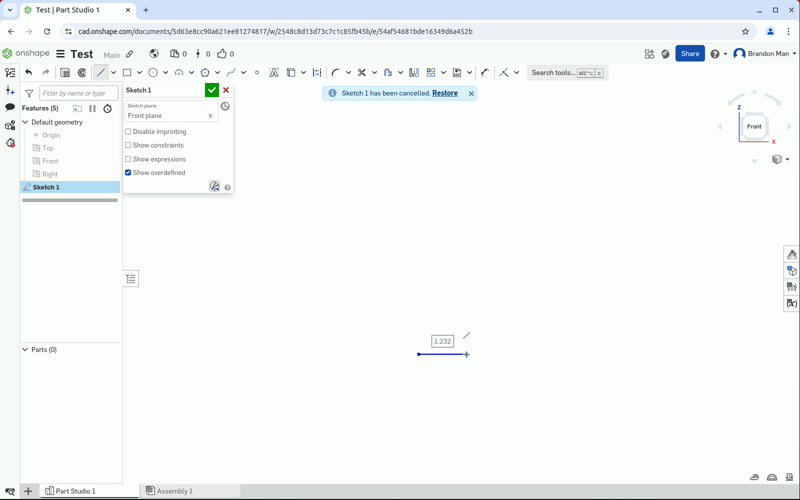
scroll(-6)
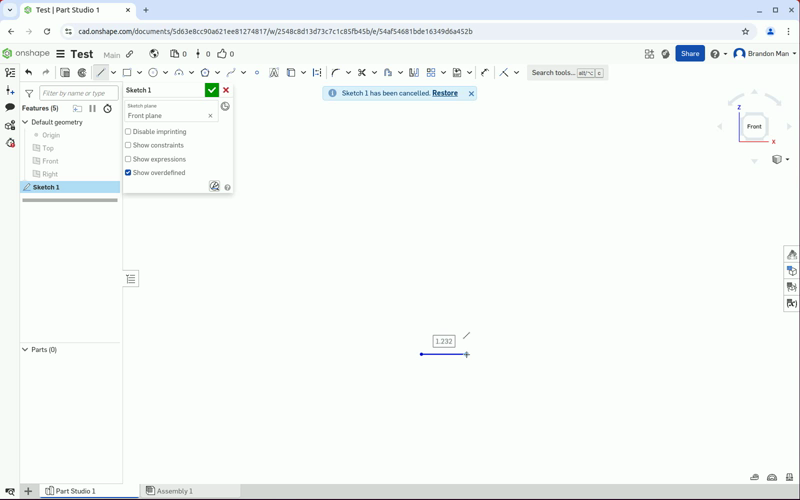
scroll(-6)
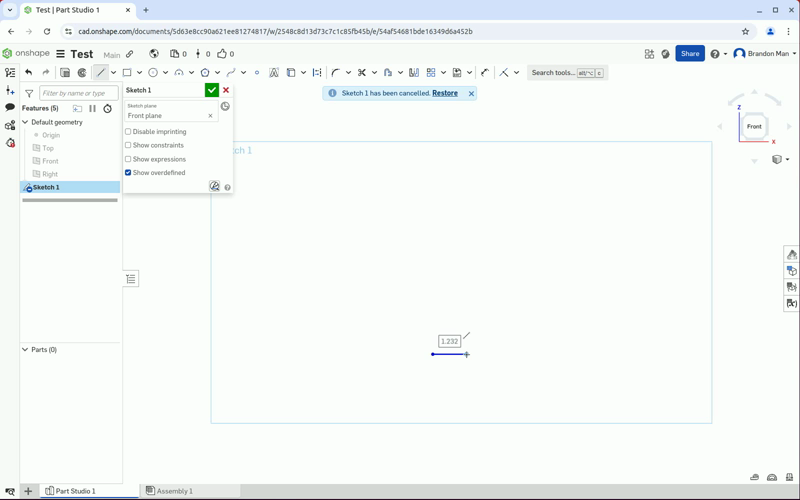
scroll(-6)
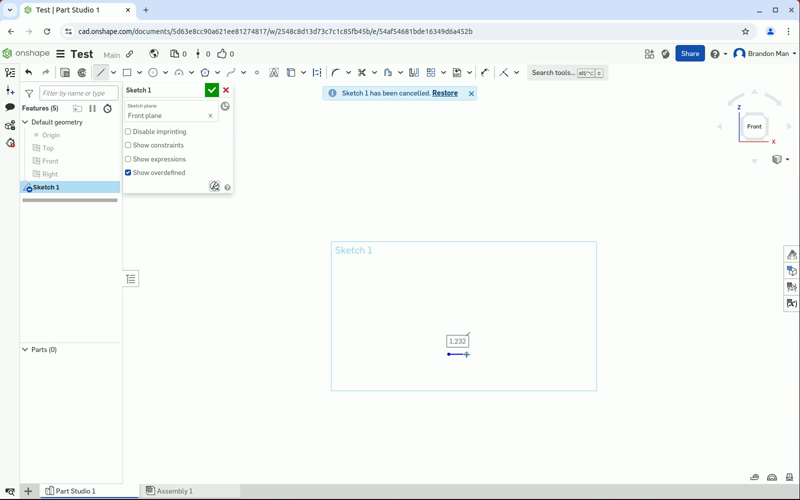
scroll(-6)
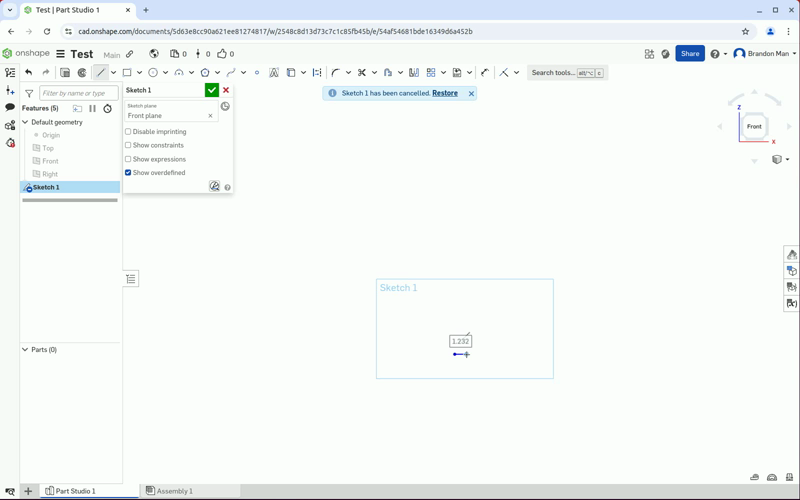
scroll(-6)
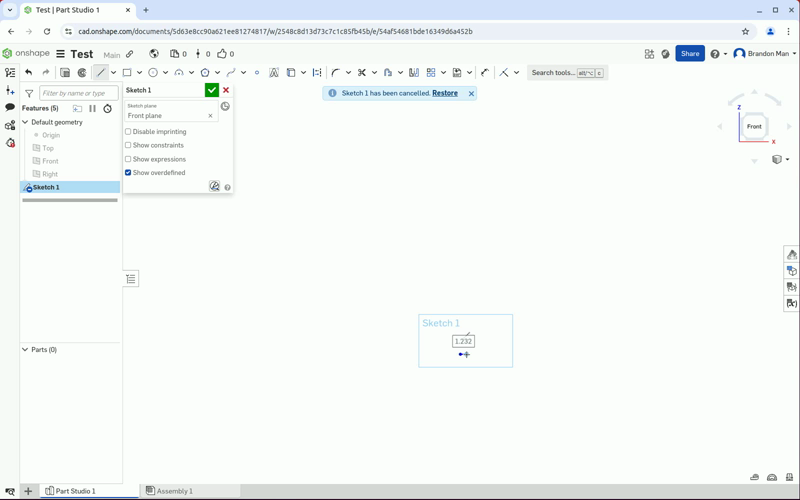
key_up(shift)
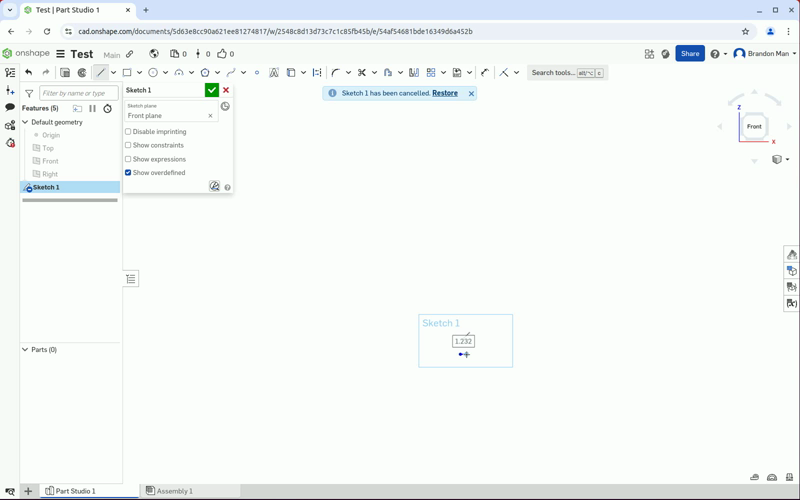
key_down(shift)
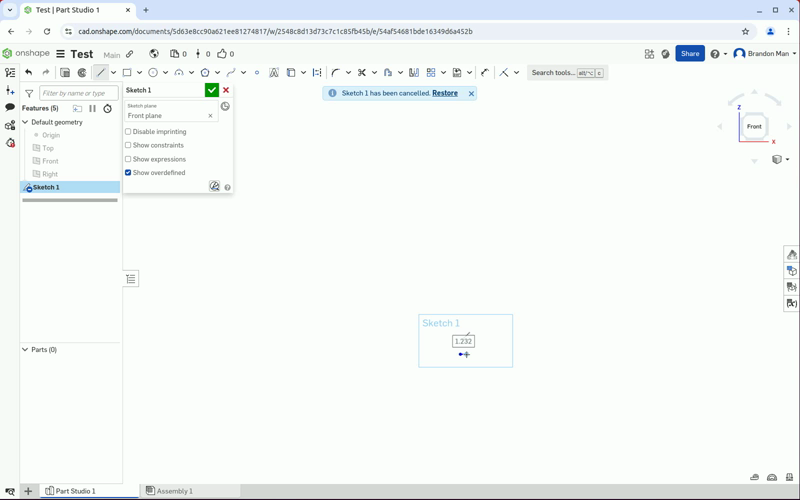
mouse_move(496, 354)
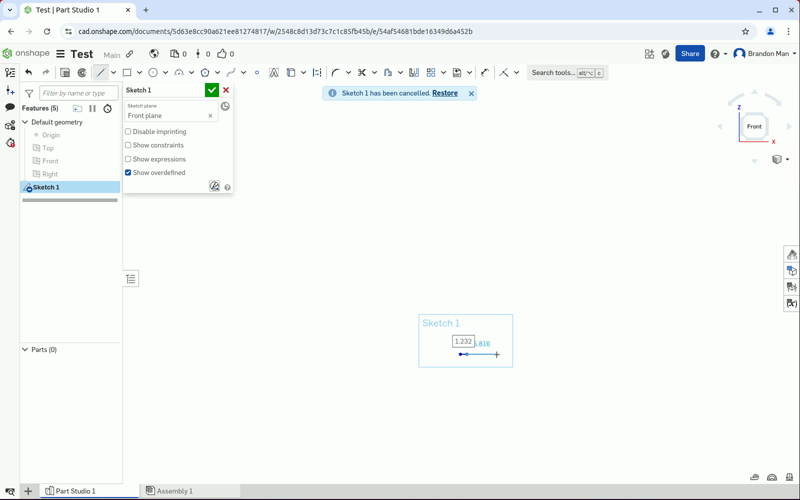
mouse_move(466, 357)
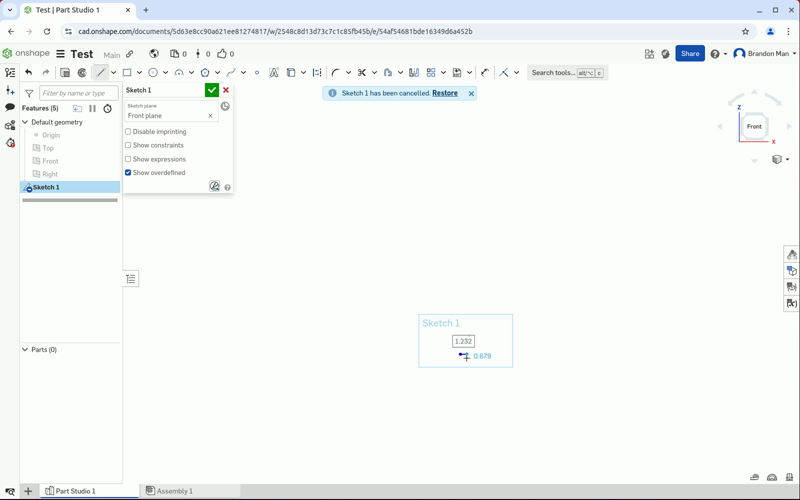
scroll(6)
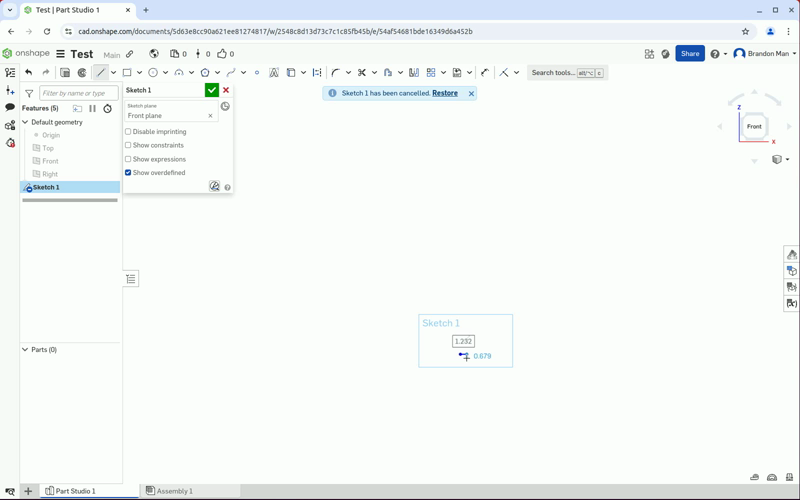
scroll(6)
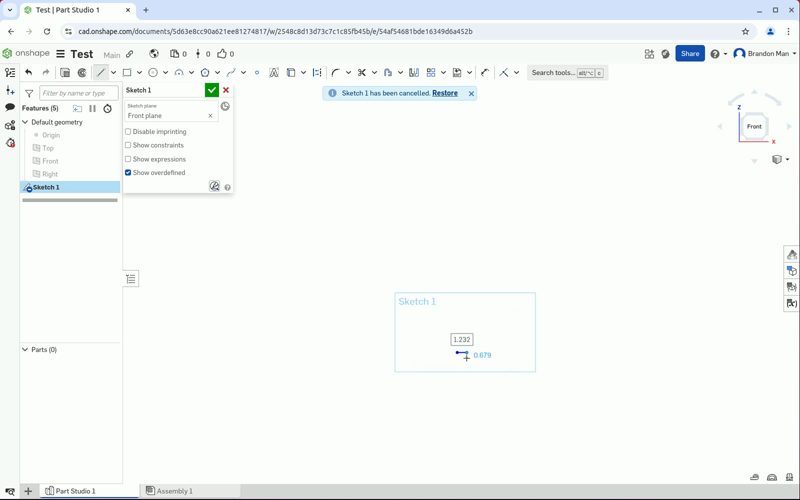
scroll(6)
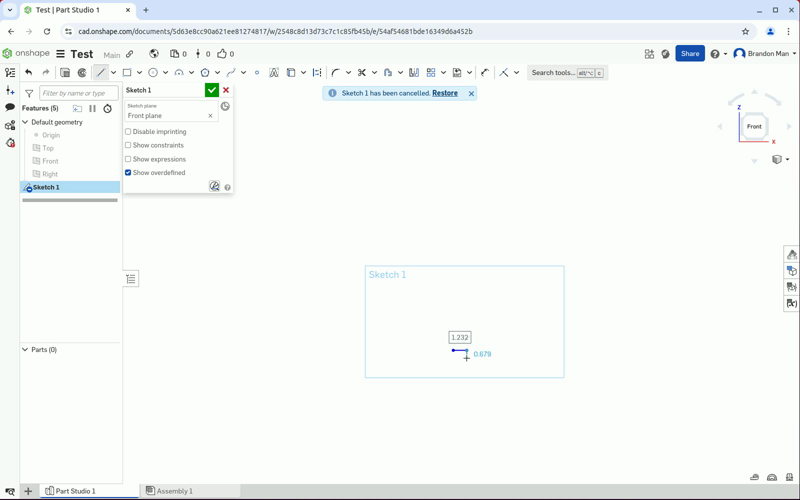
scroll(6)
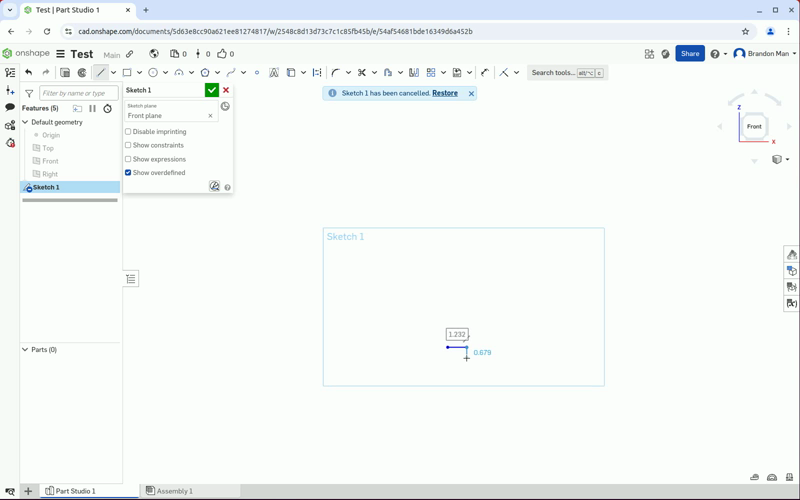
scroll(6)
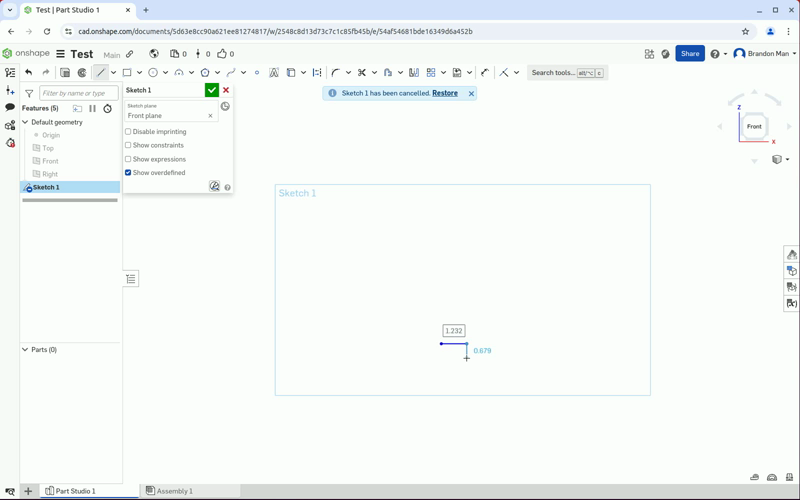
scroll(6)
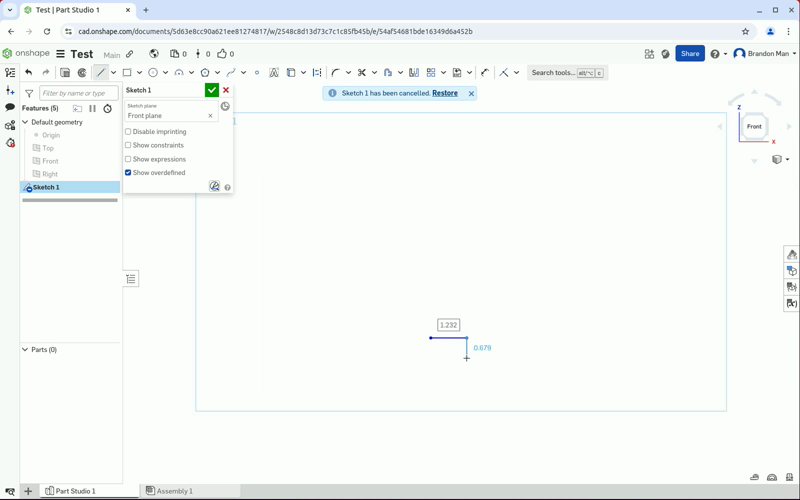
scroll(6)
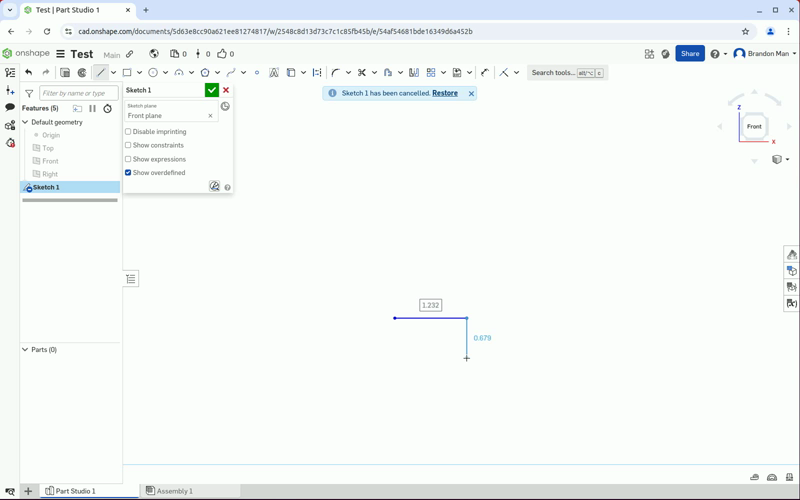
click(466, 357)
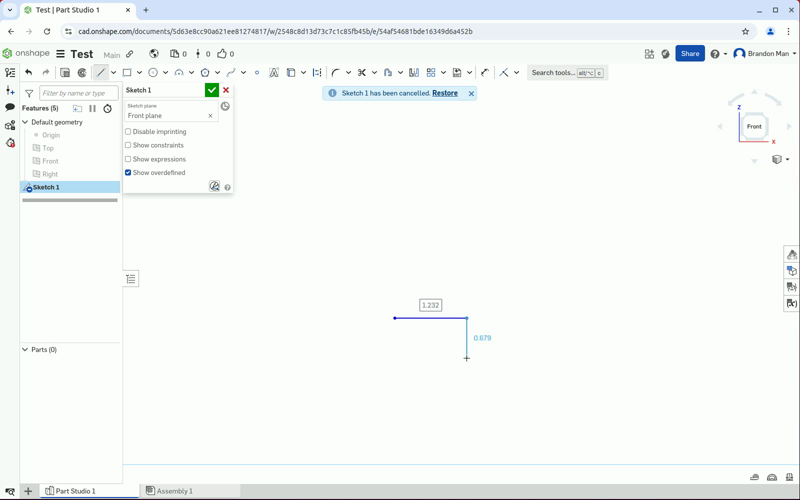
scroll(-6)
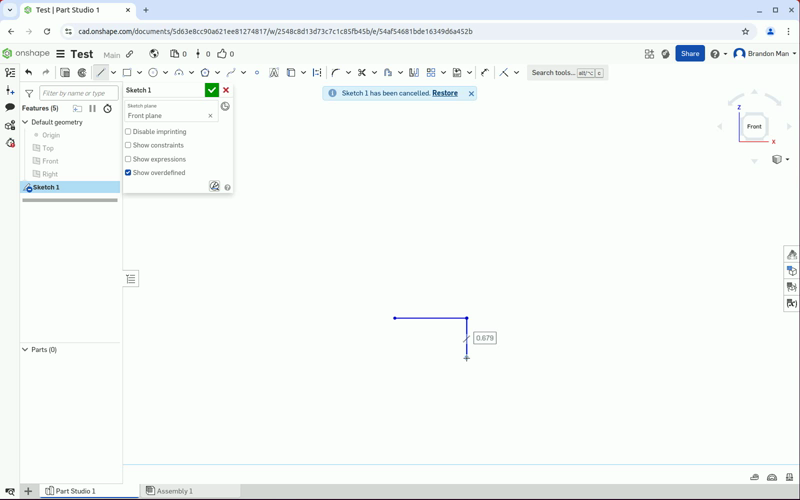
scroll(-6)
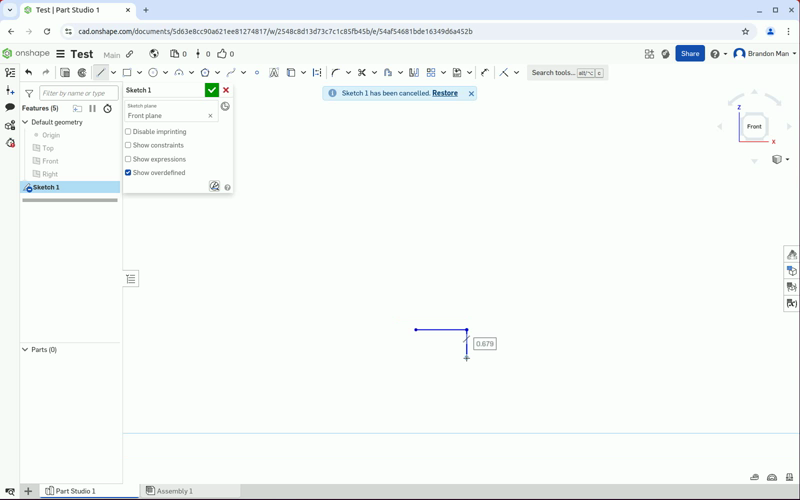
scroll(-6)
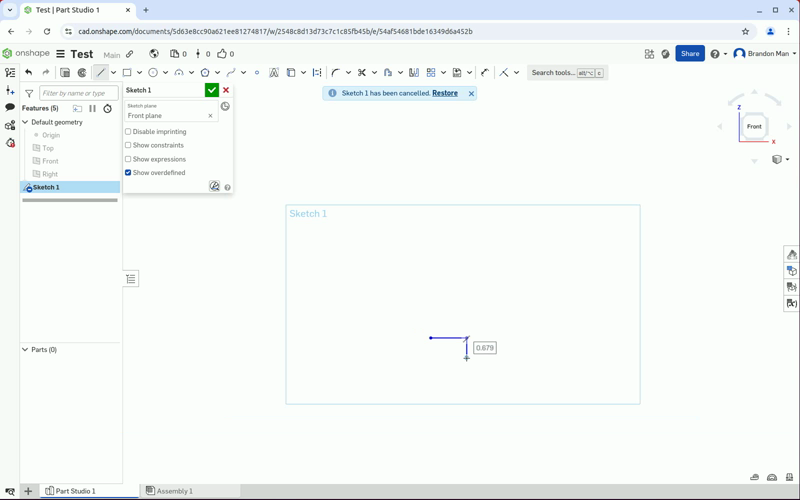
scroll(-6)
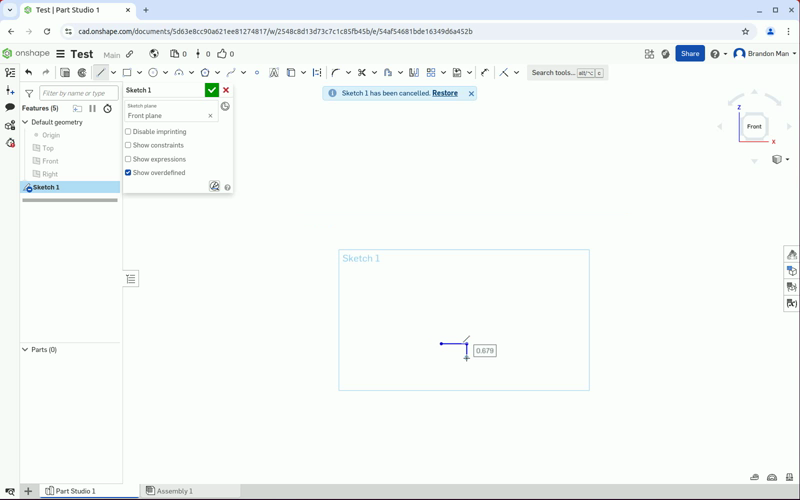
scroll(-6)
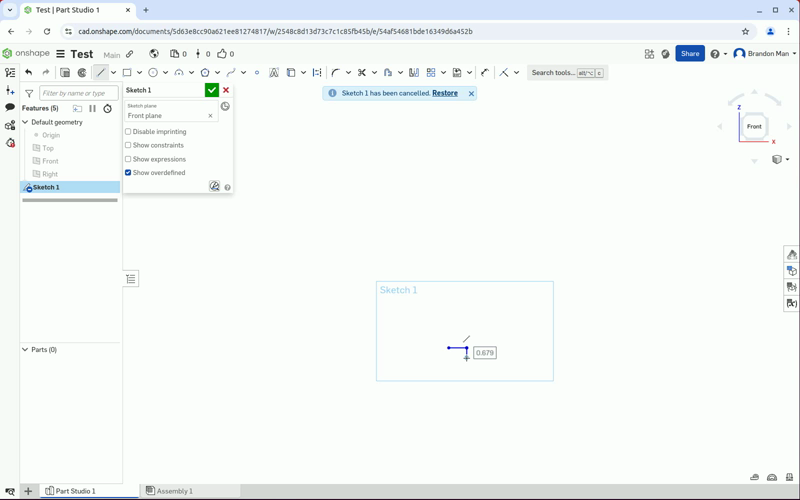
scroll(-6)
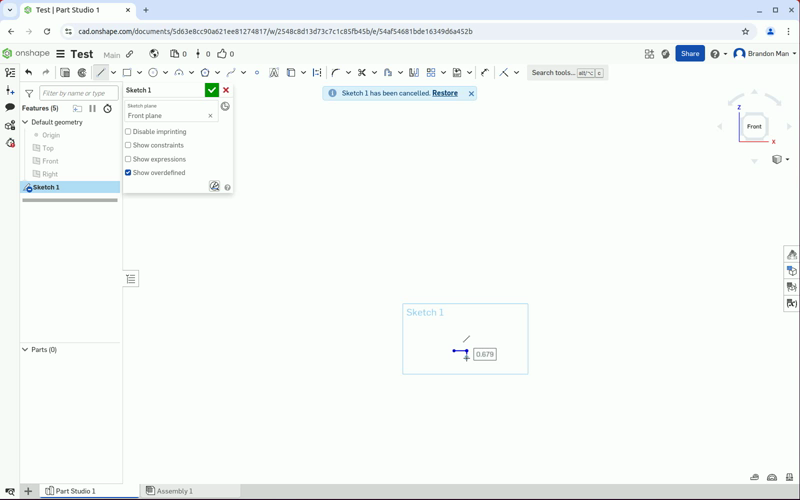
scroll(-6)
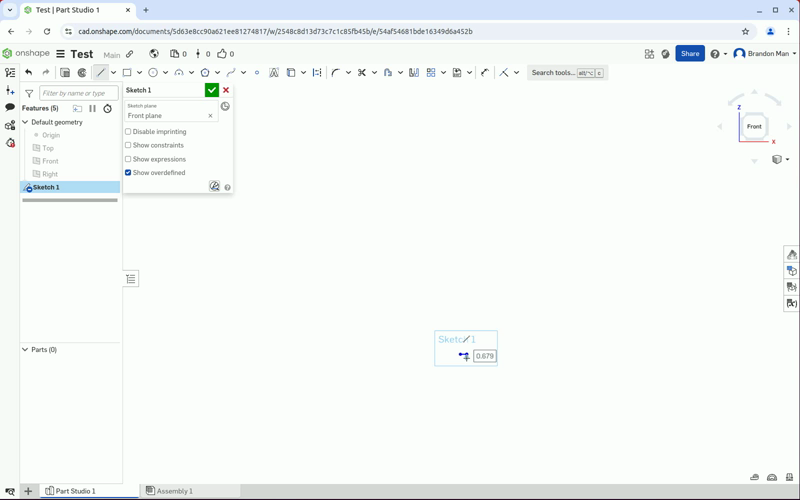
key_up(shift)
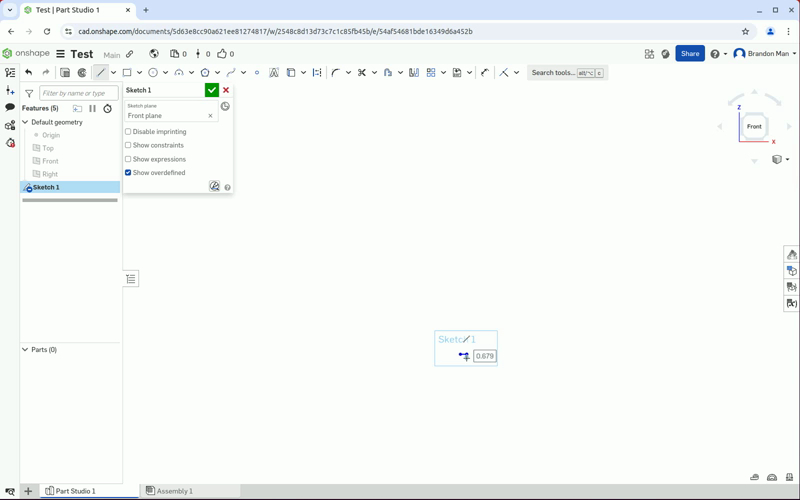
key_down(shift)
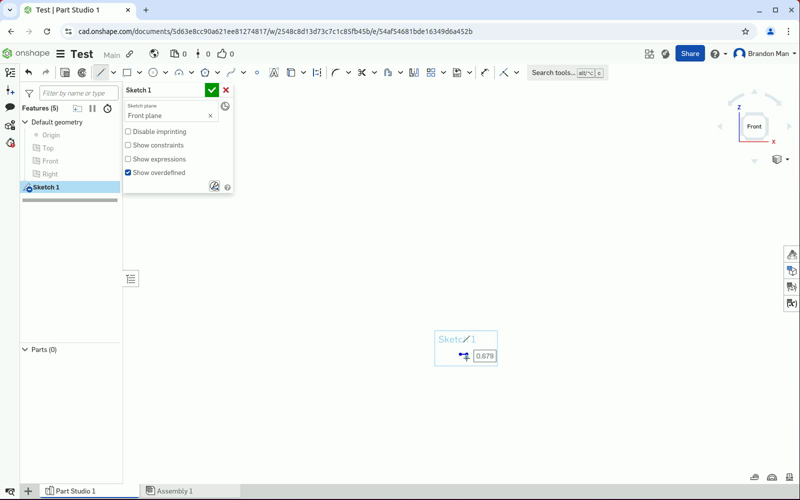
mouse_move(567, 357)
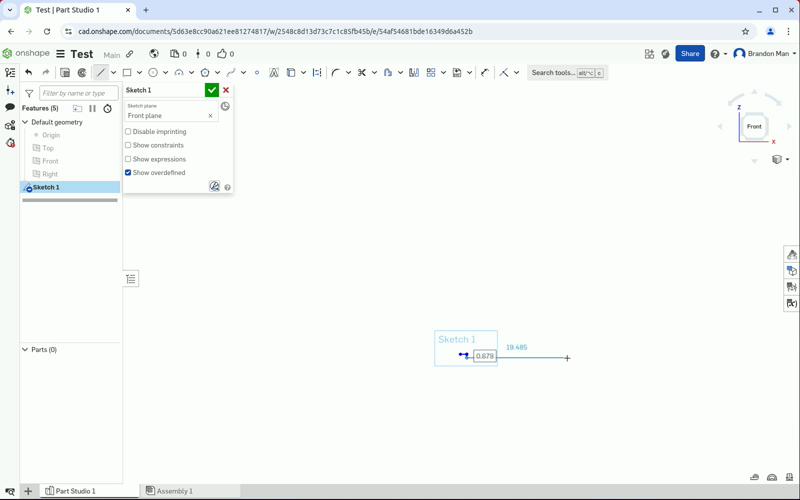
click(567, 357)
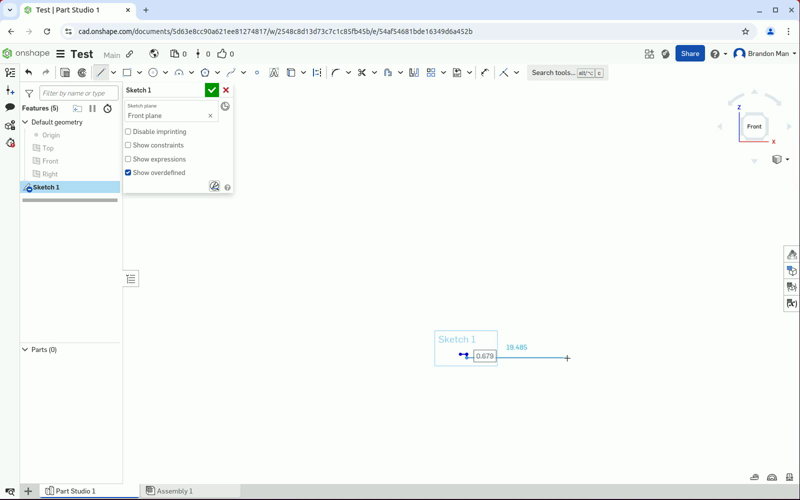
key_up(shift)
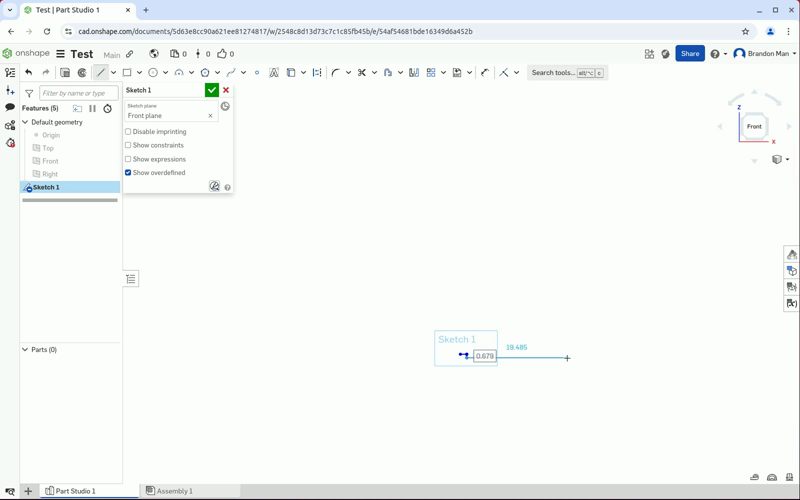
key_down(shift)
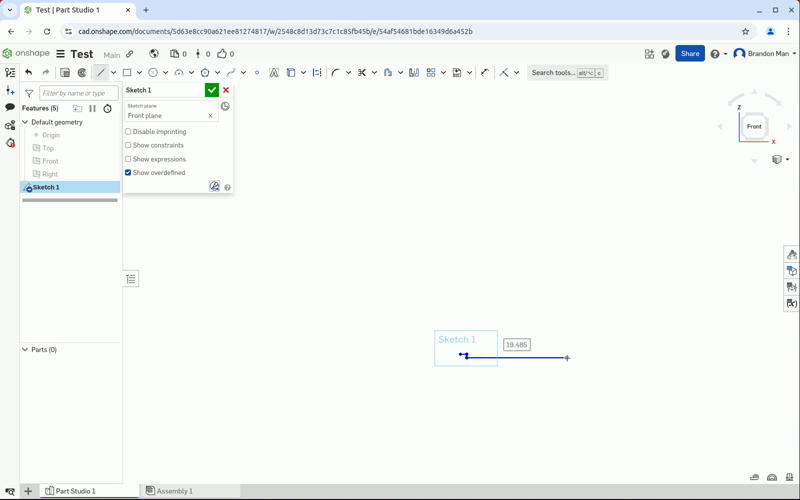
mouse_move(589, 357)
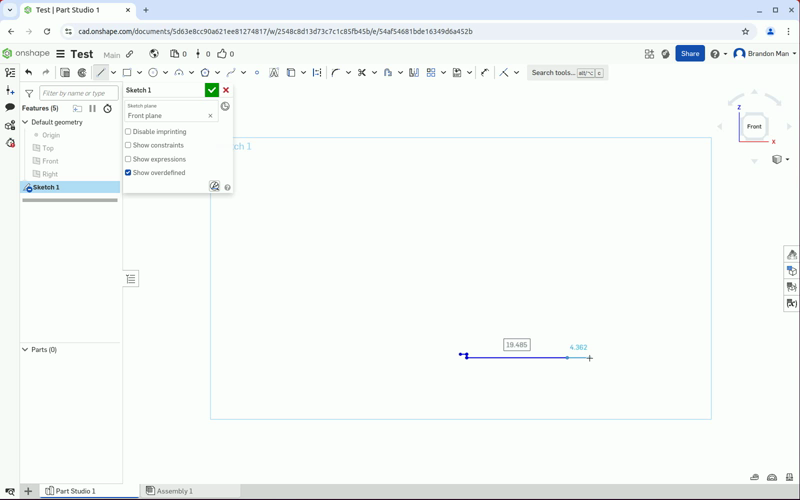
mouse_move(567, 354)
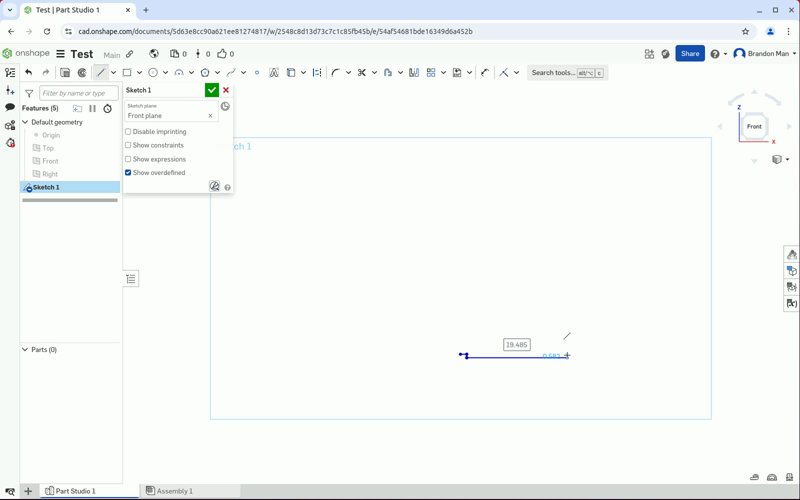
scroll(6)
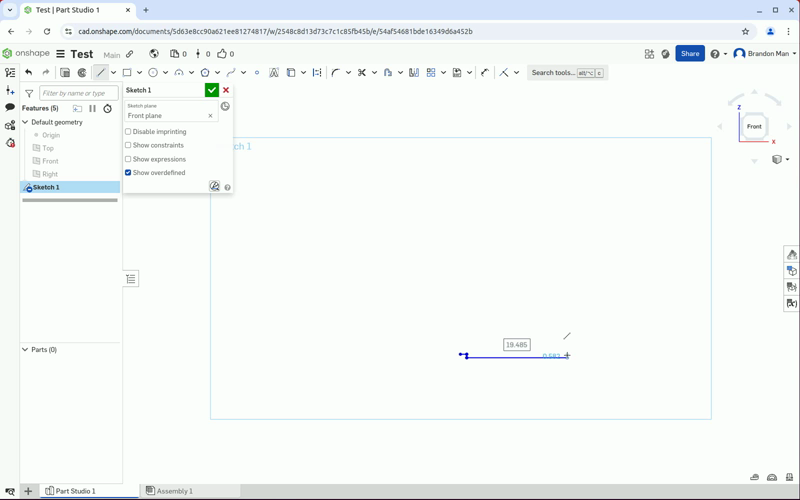
scroll(6)
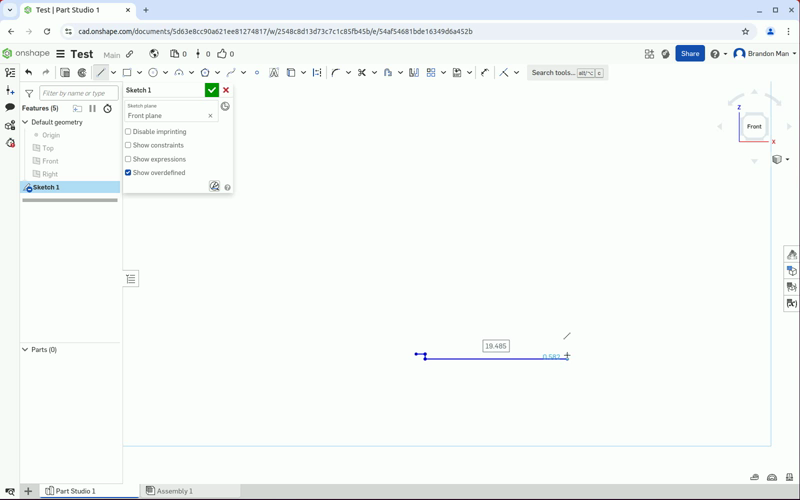
scroll(6)
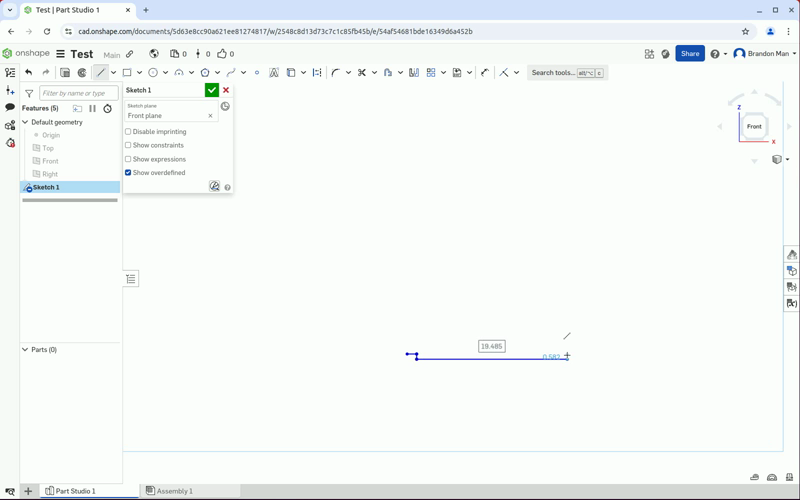
scroll(6)
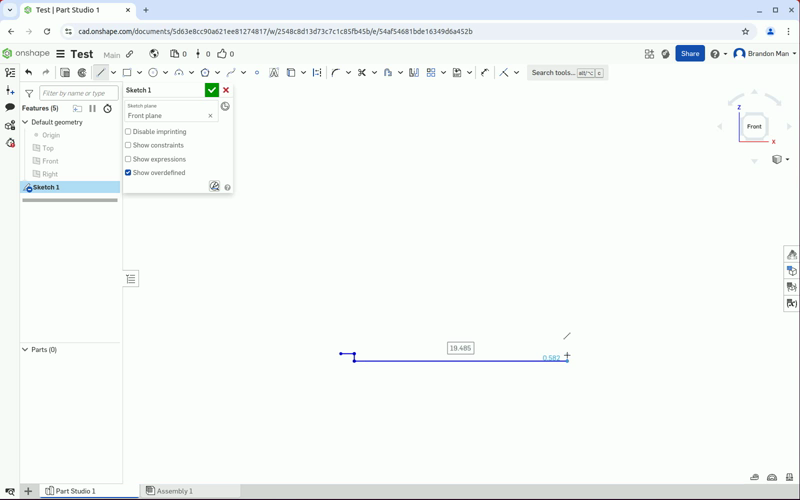
scroll(6)
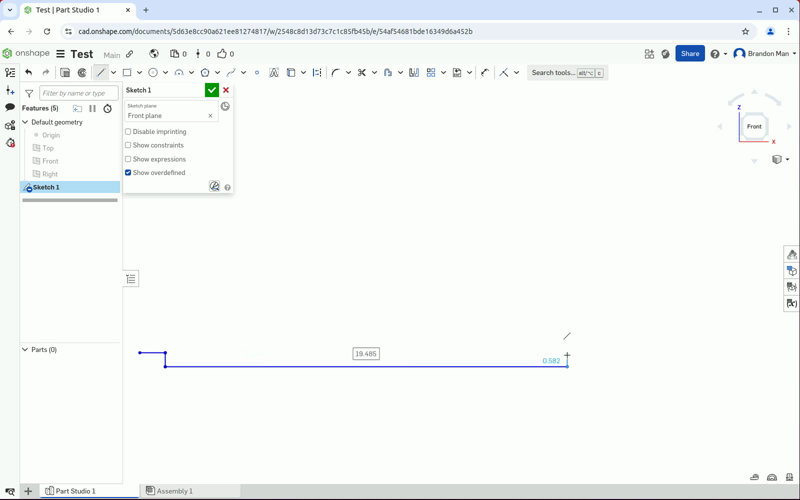
scroll(6)
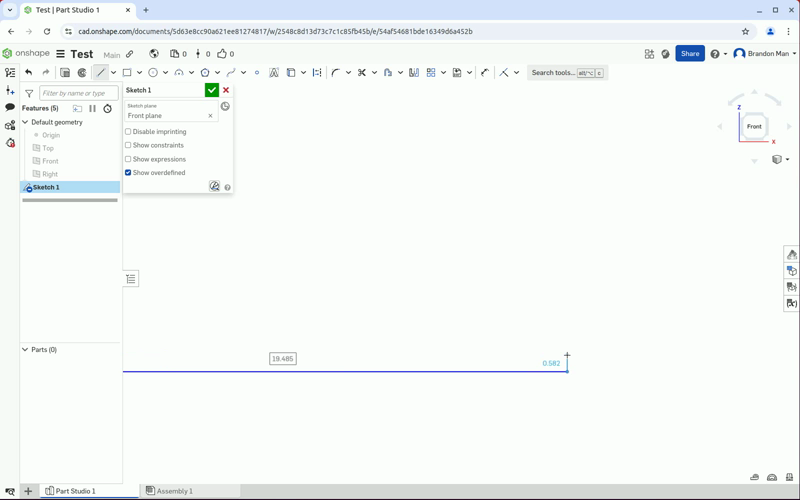
scroll(6)
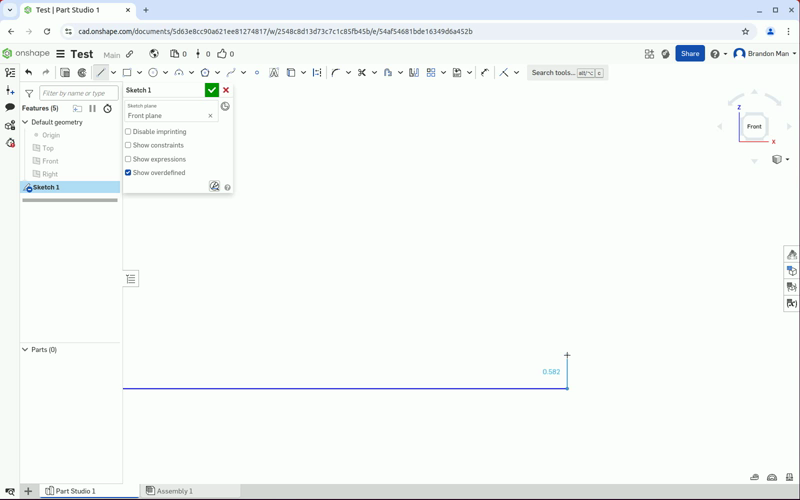
click(567, 354)
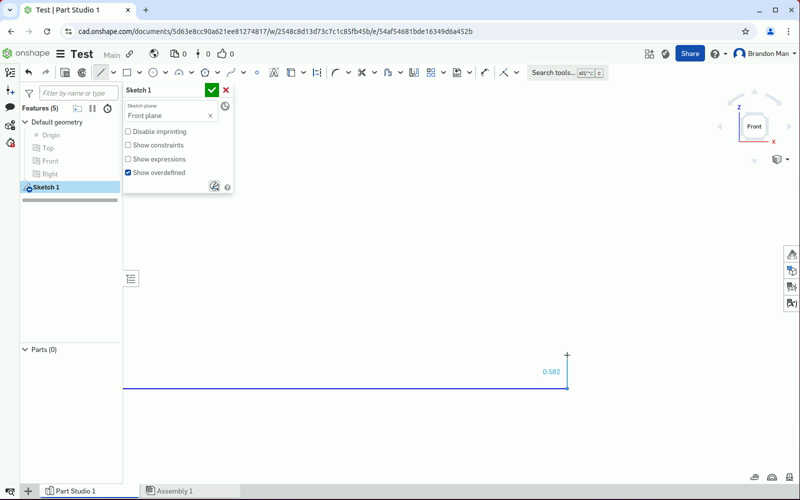
scroll(-6)
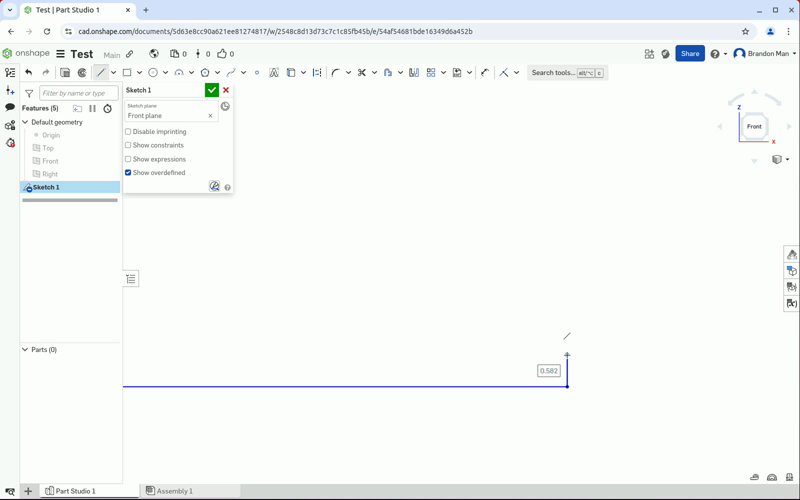
scroll(-6)
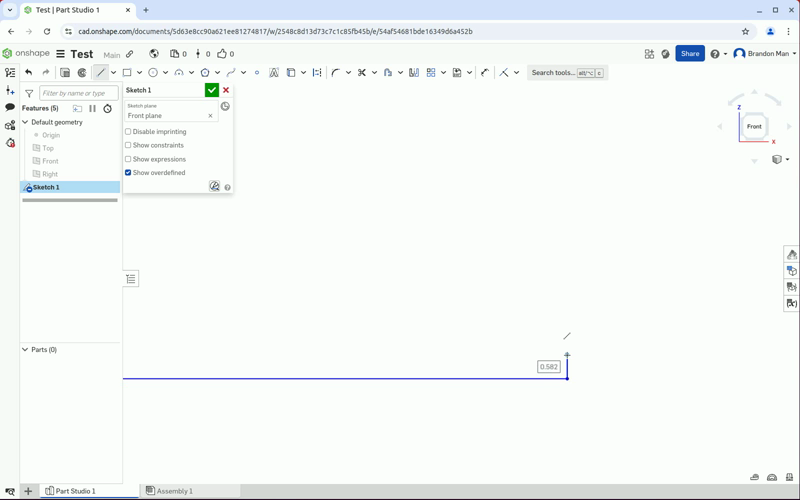
scroll(-6)
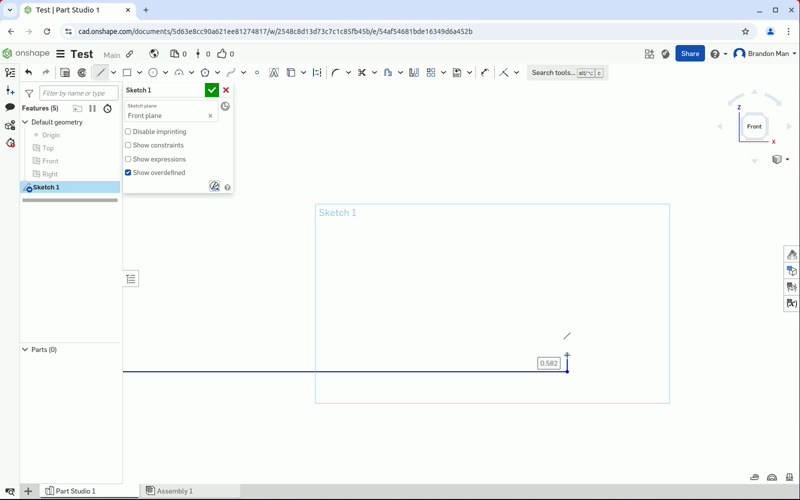
scroll(-6)
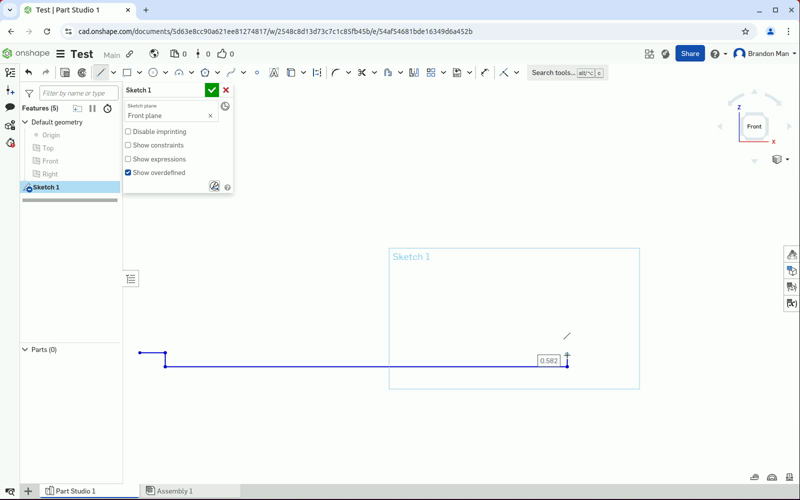
scroll(-6)
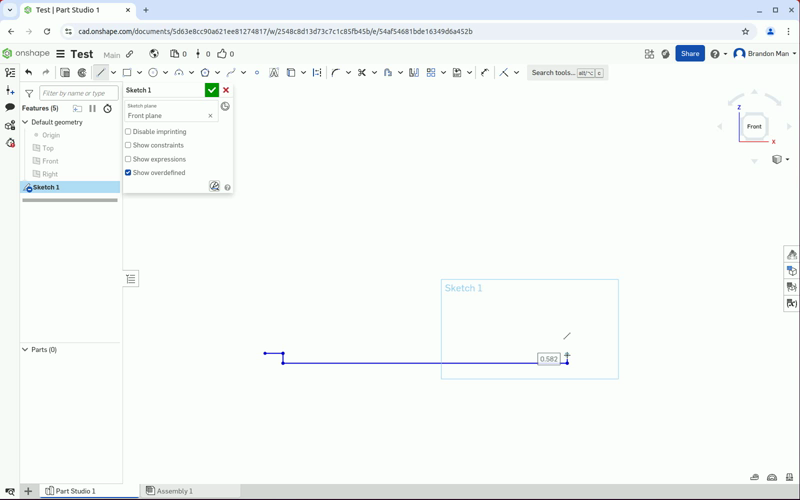
scroll(-6)
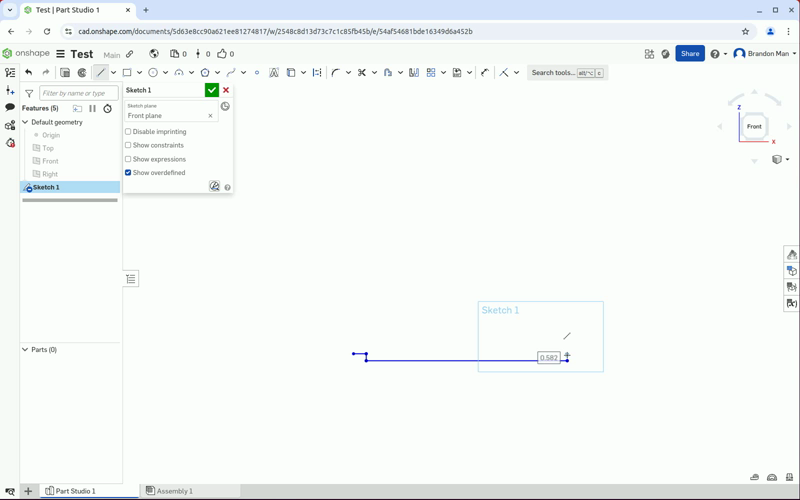
scroll(-6)
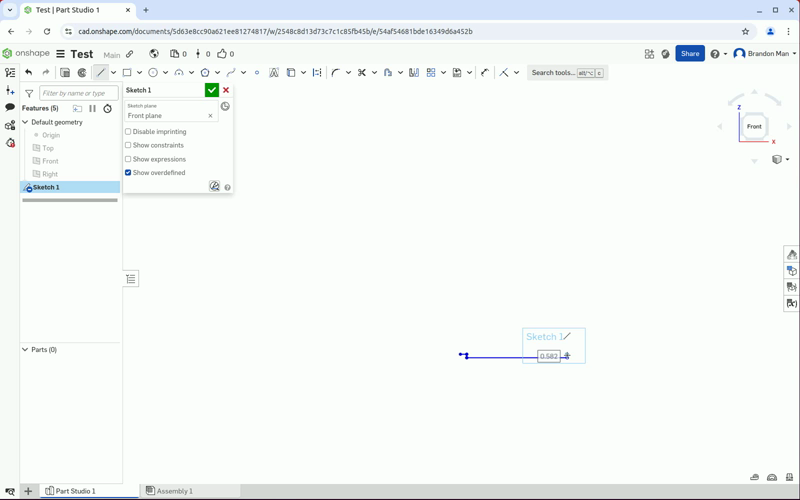
key_up(shift)
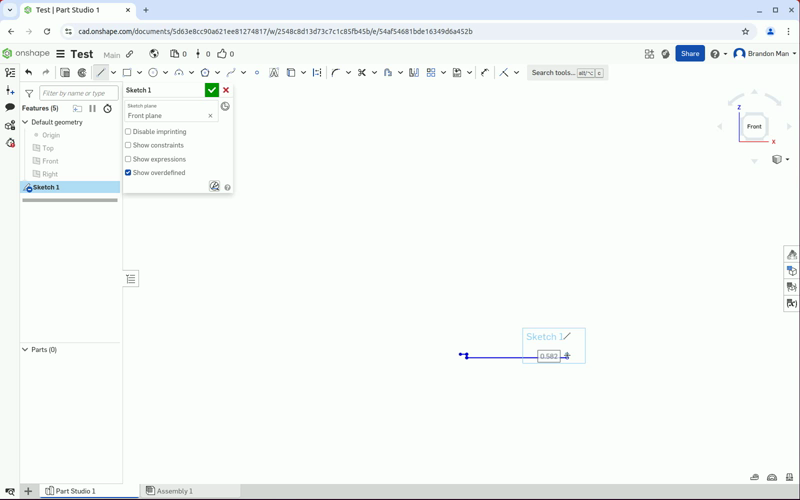
key_down(shift)
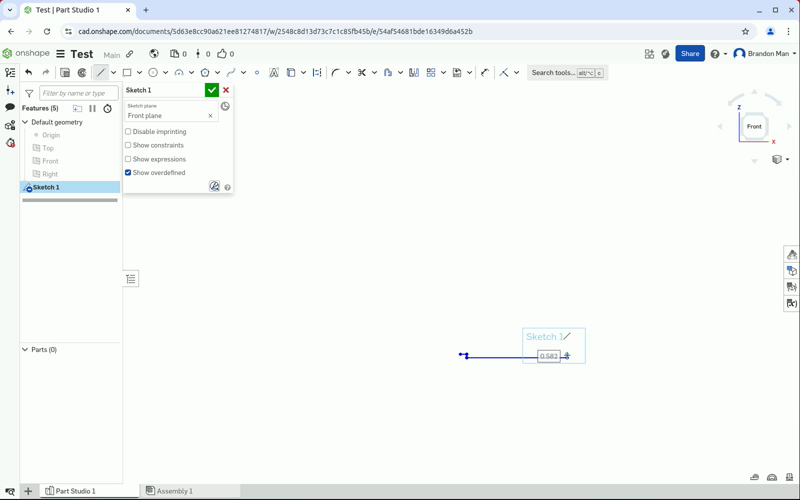
mouse_move(589, 354)
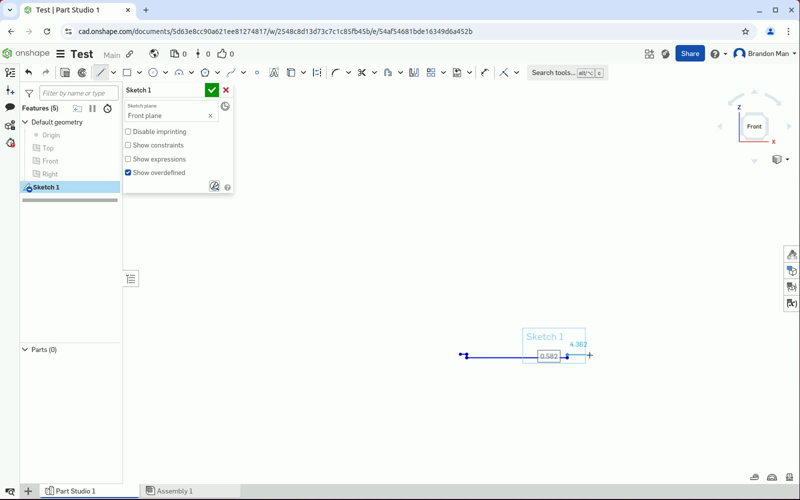
mouse_move(573, 354)
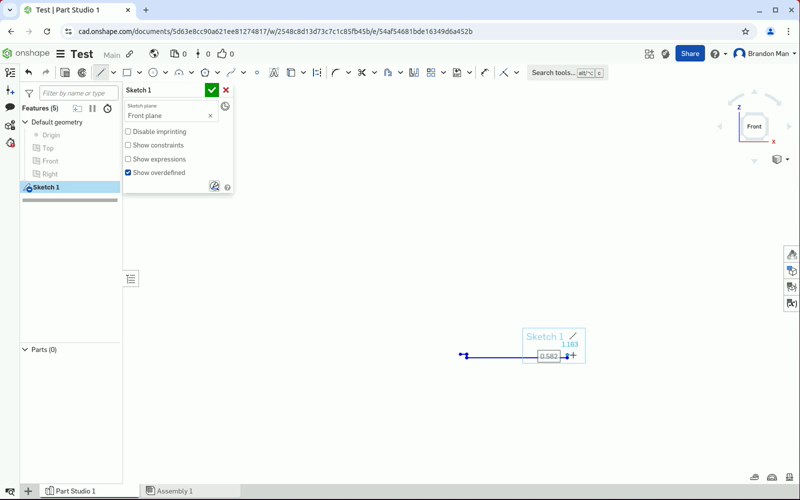
scroll(6)
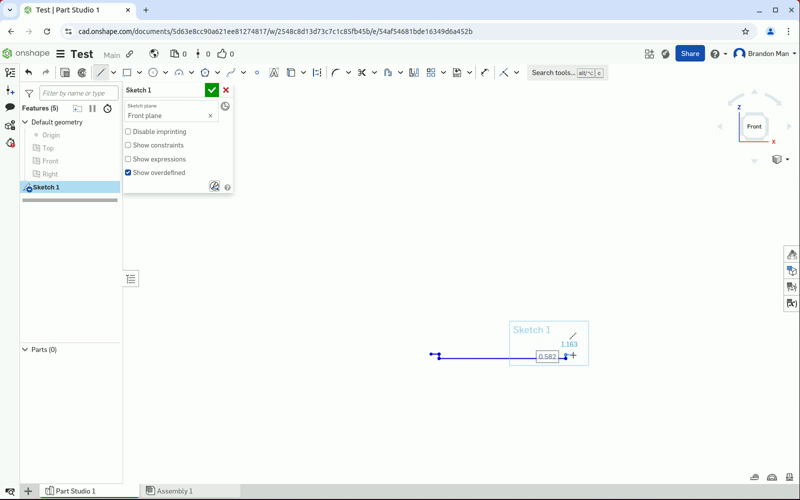
scroll(6)
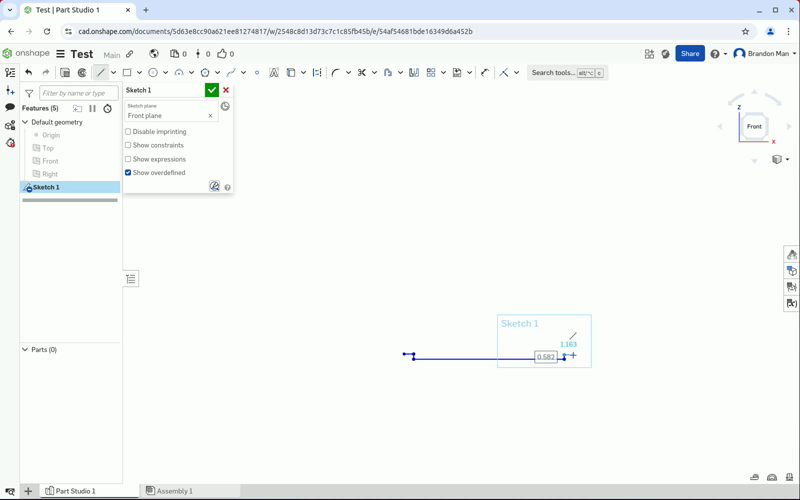
scroll(6)
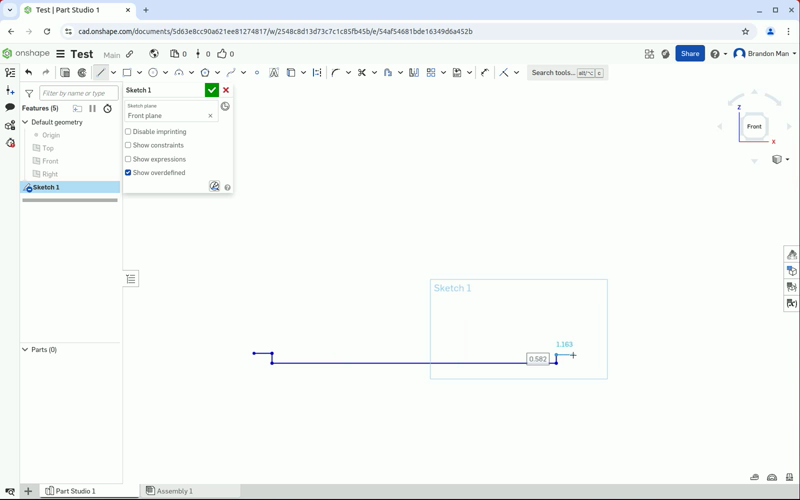
scroll(6)
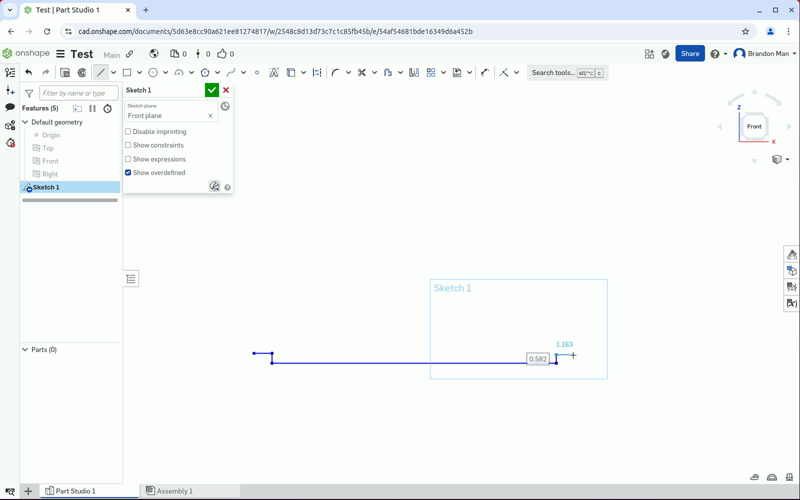
scroll(6)
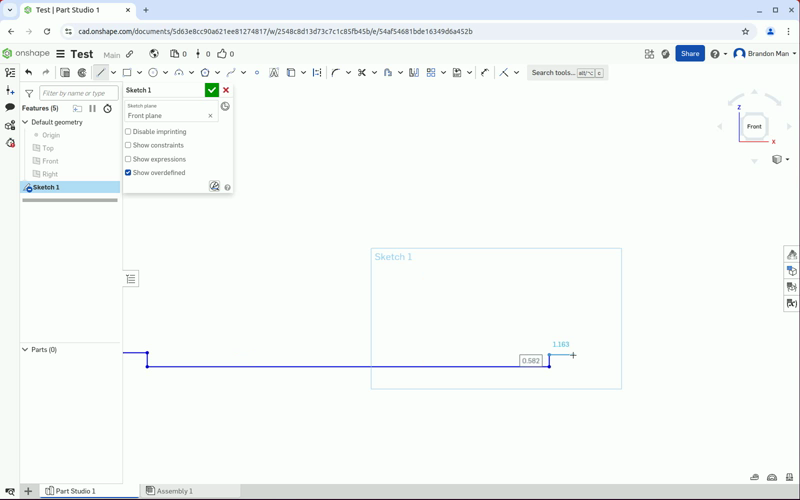
scroll(6)
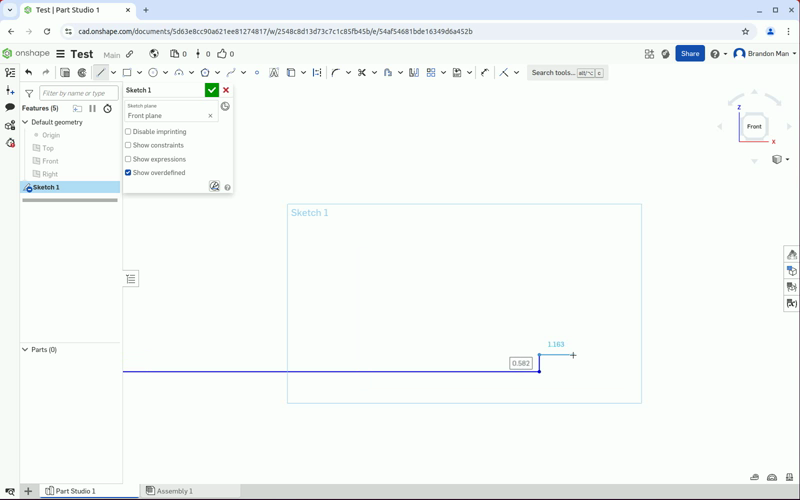
scroll(6)
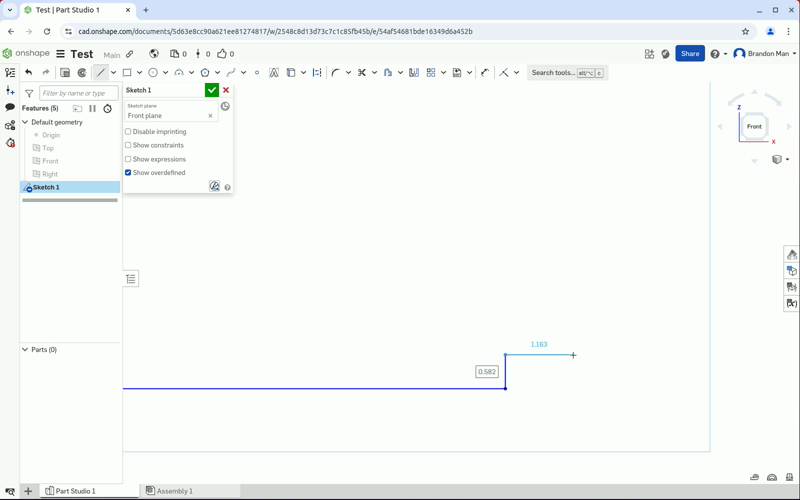
click(573, 354)
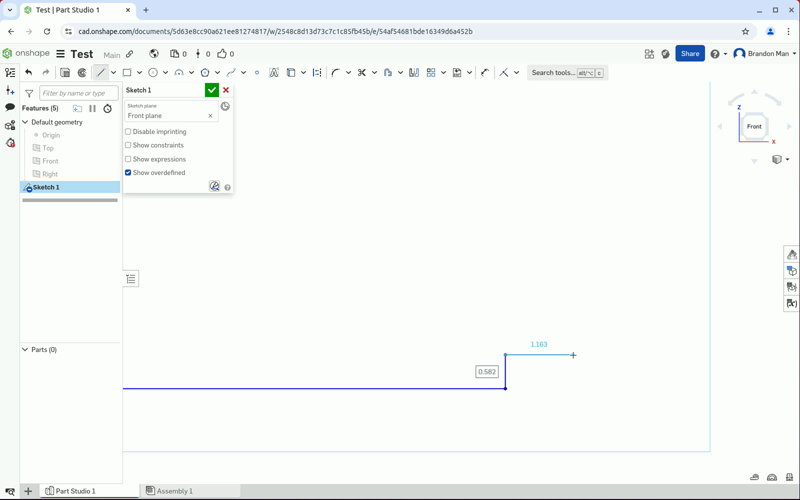
scroll(-6)
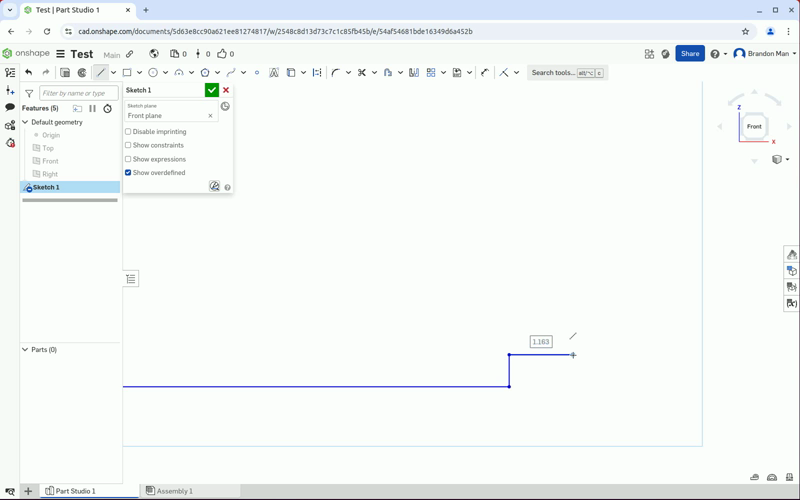
scroll(-6)
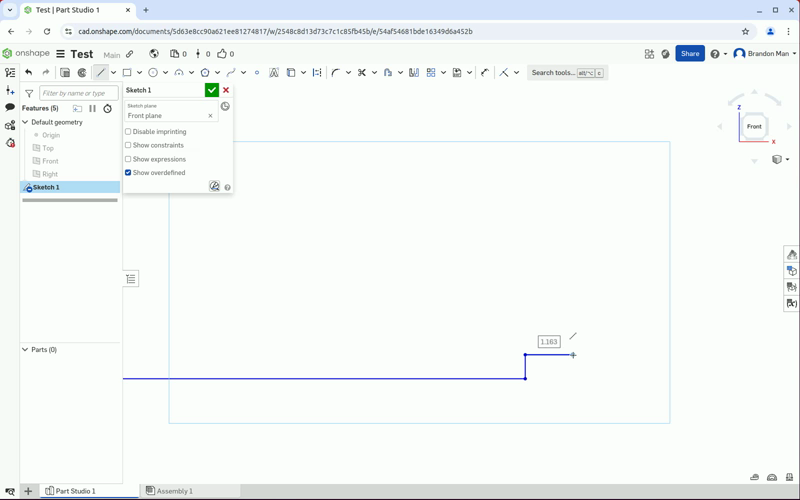
scroll(-6)
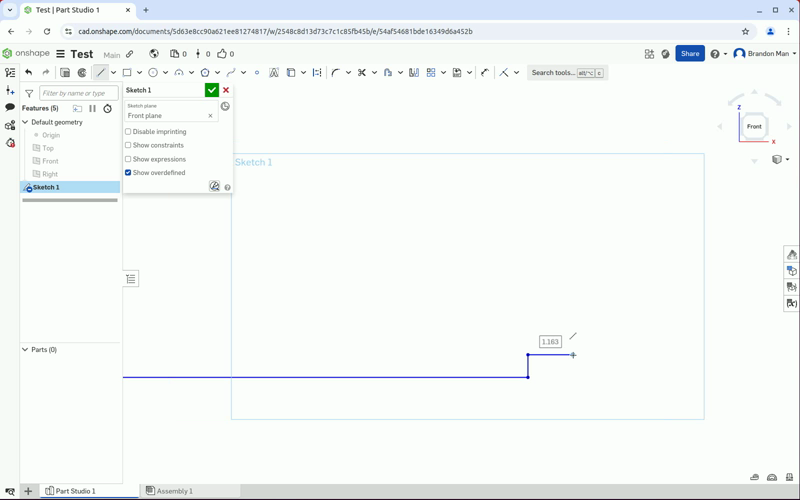
scroll(-6)
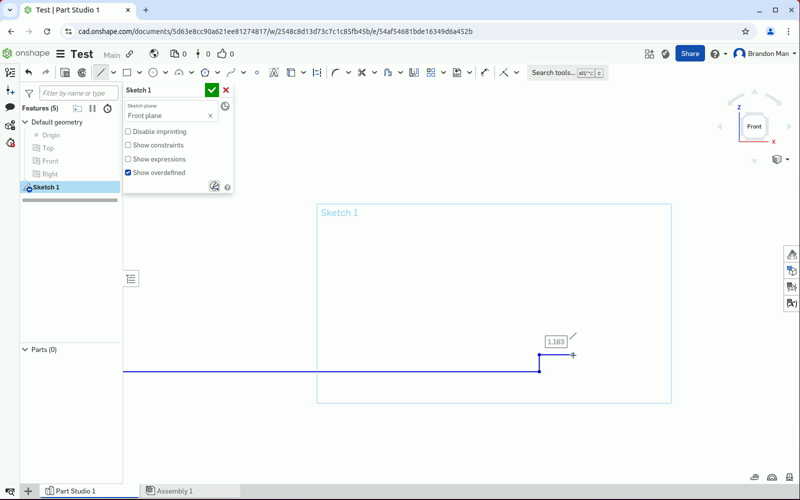
scroll(-6)
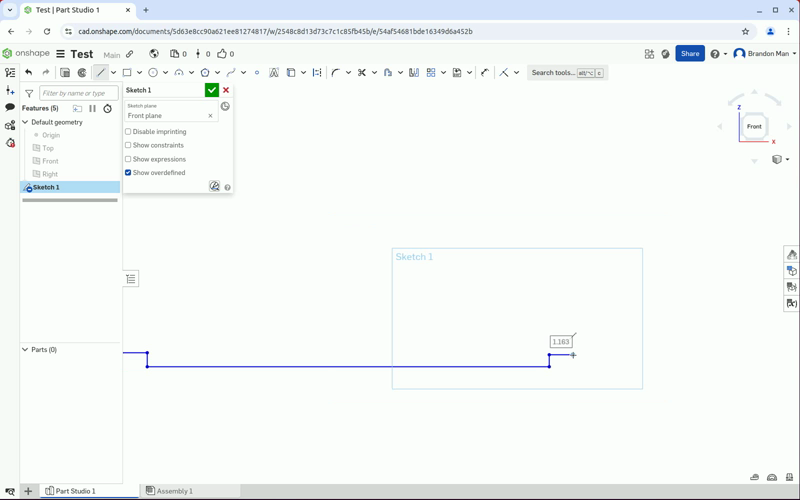
scroll(-6)
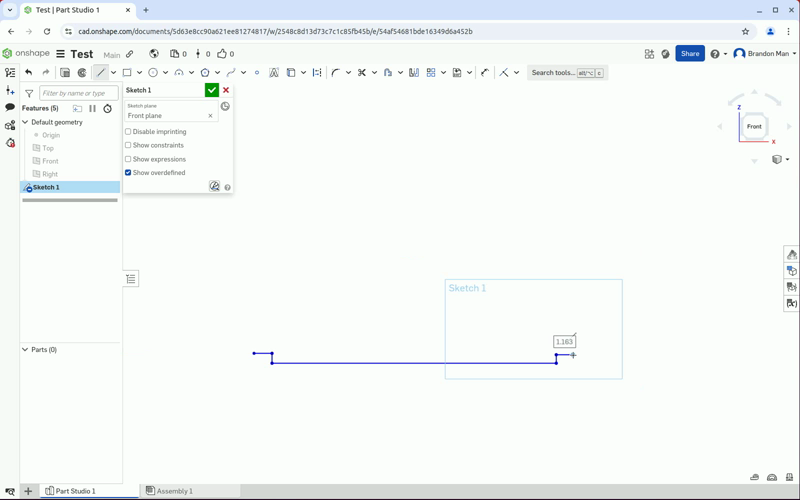
scroll(-6)
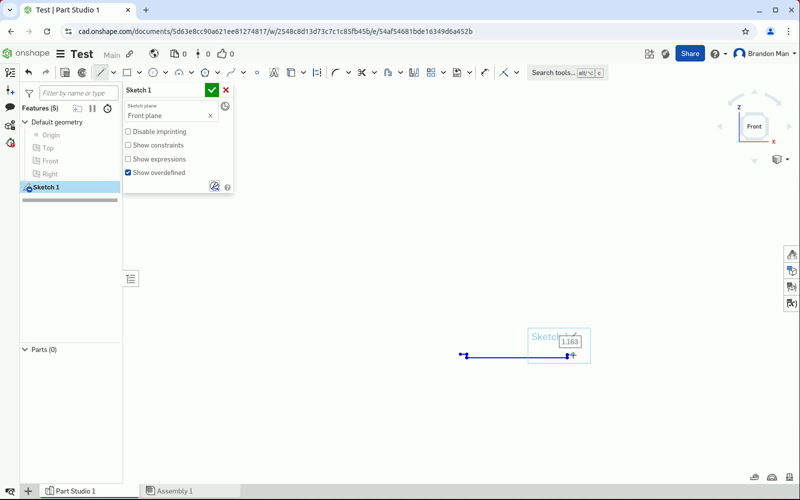
key_up(shift)
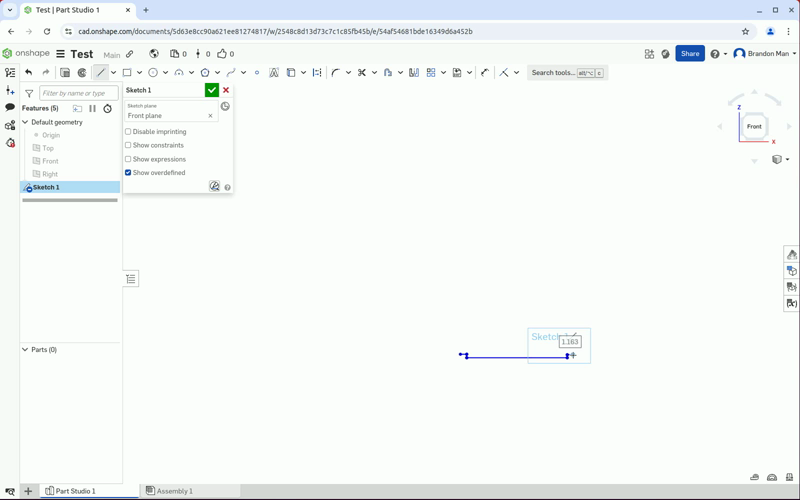
key_down(shift)
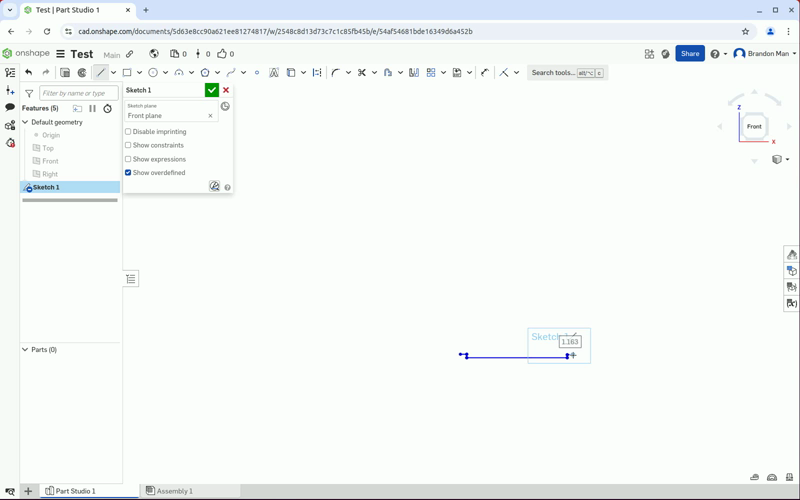
mouse_move(573, 283)
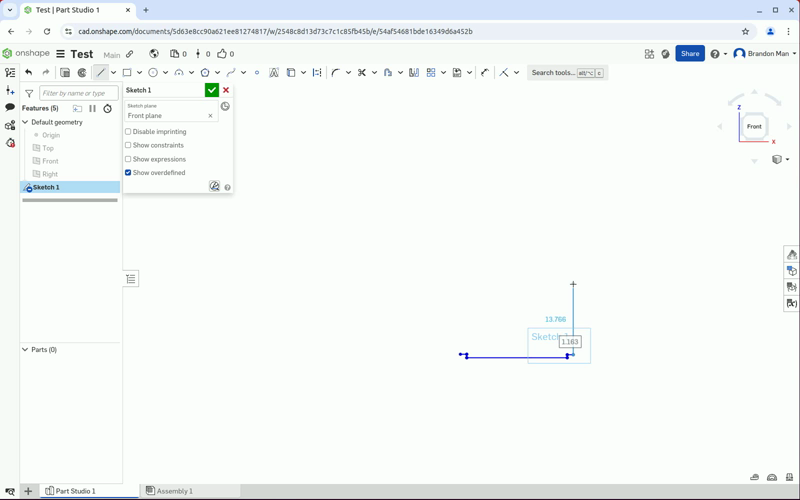
click(573, 283)
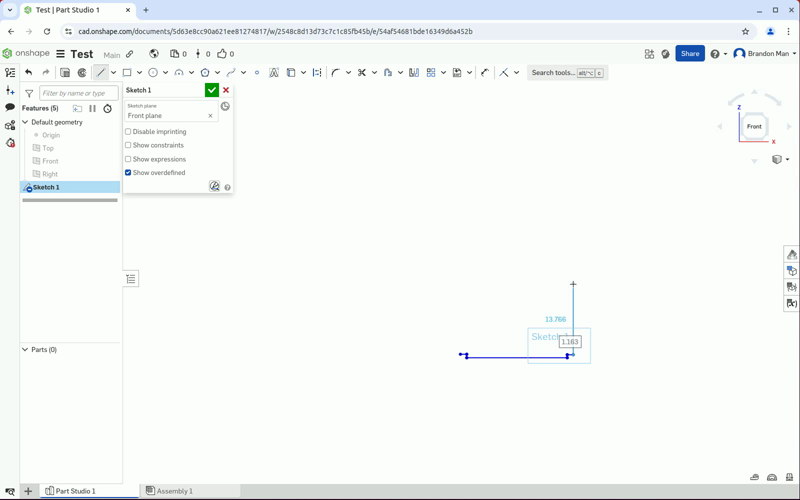
key_up(shift)
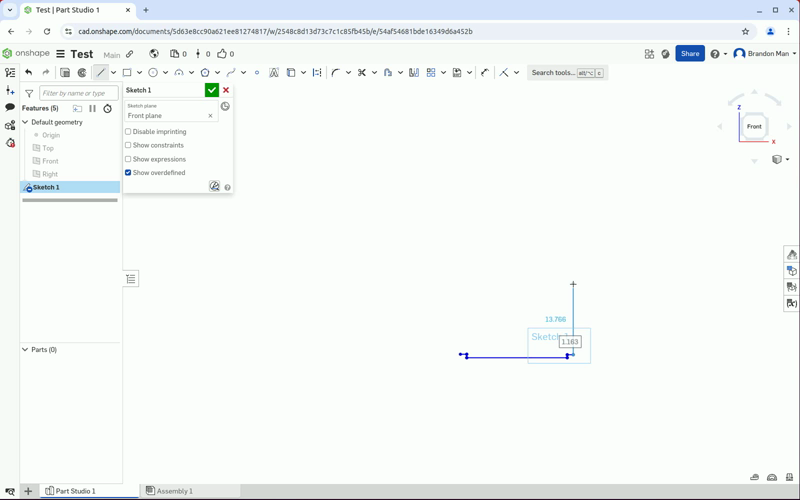
key_down(shift)
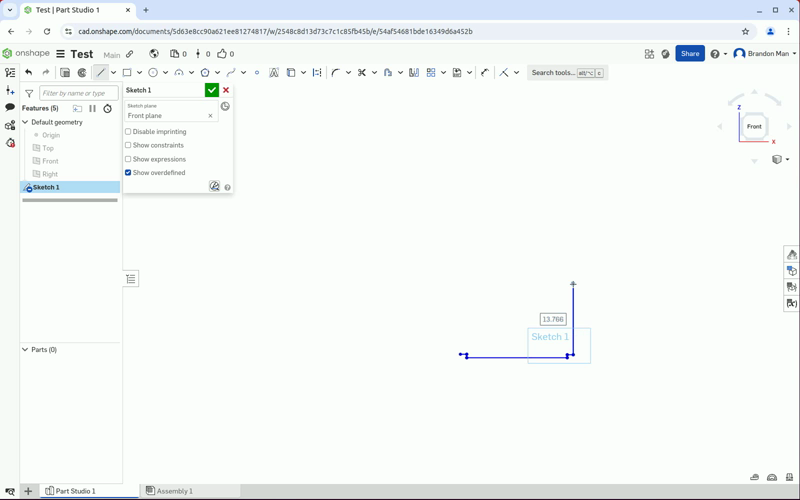
mouse_move(460, 283)
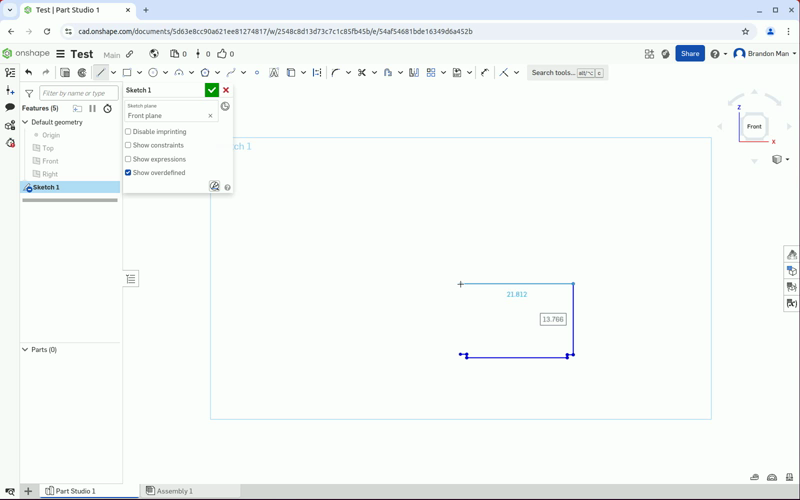
click(460, 283)
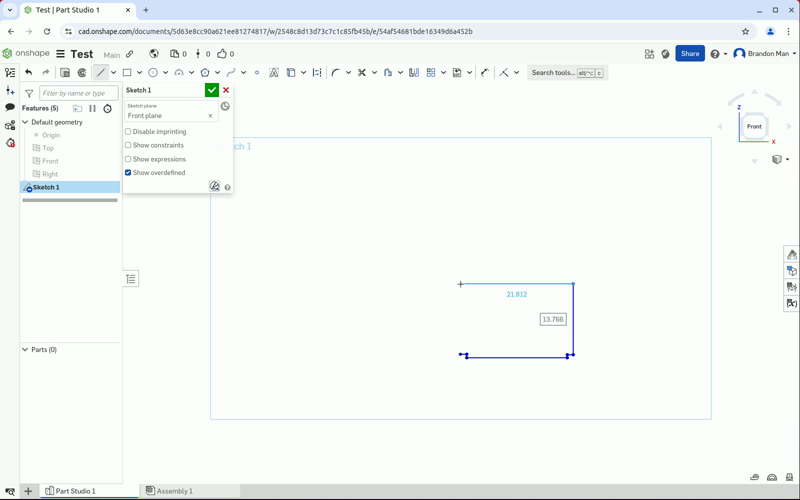
key_up(shift)
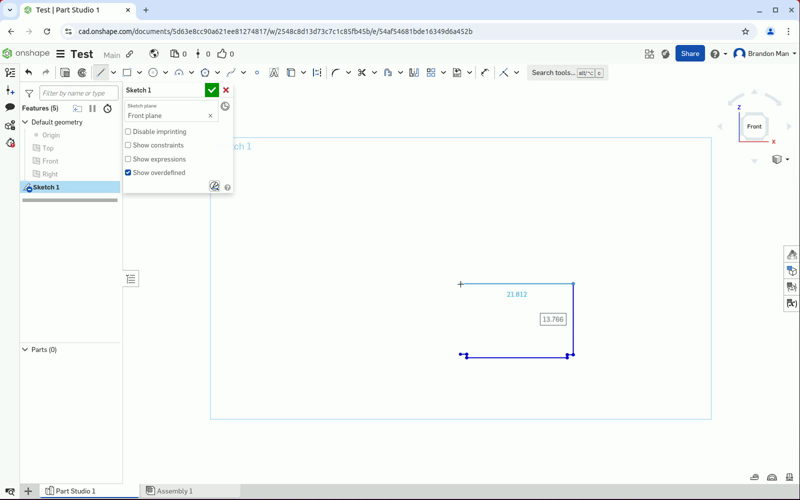
key_down(shift)
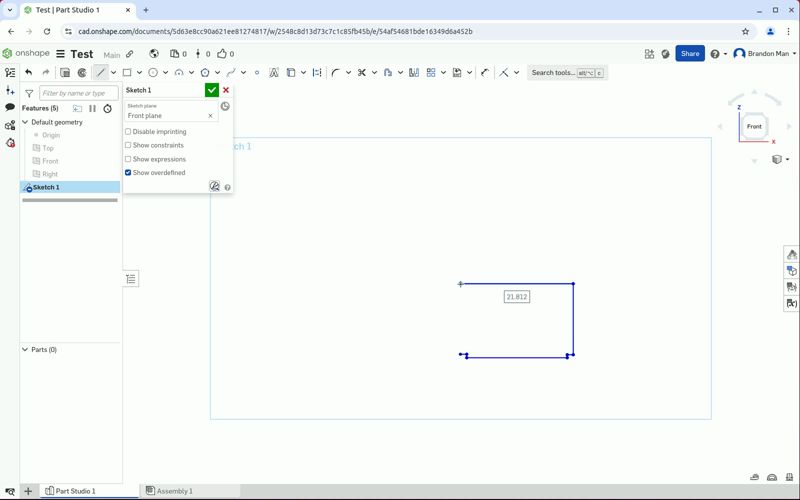
mouse_move(460, 354)
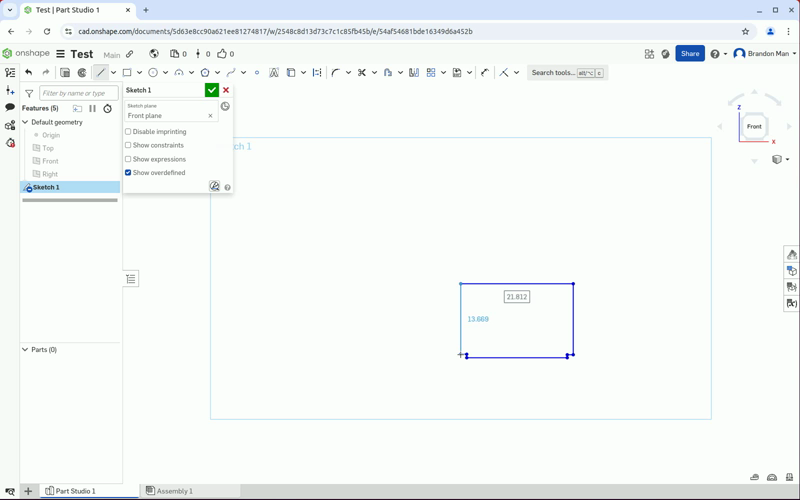
key_up(shift)
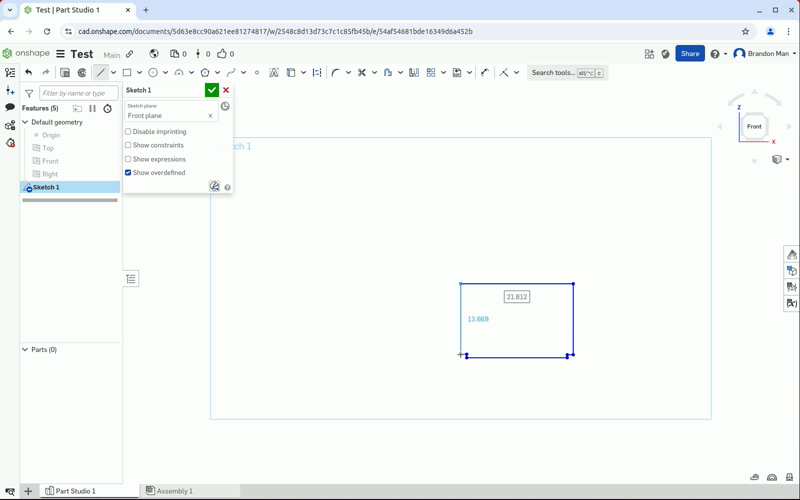
click(460, 354)
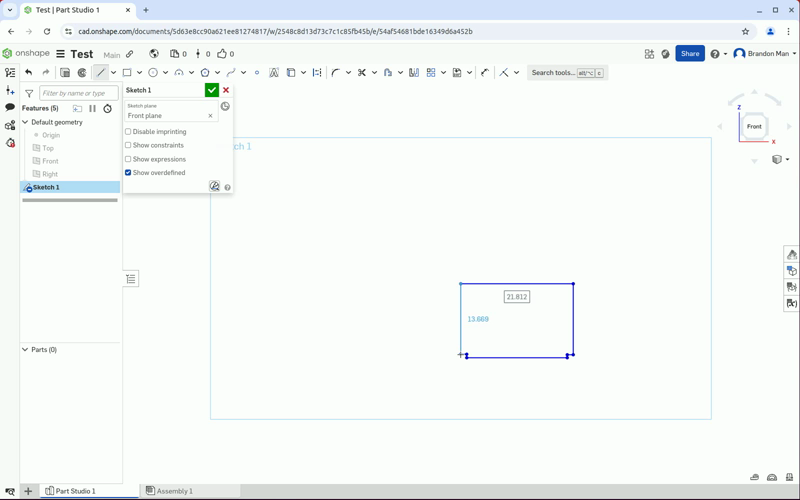
key(esc)
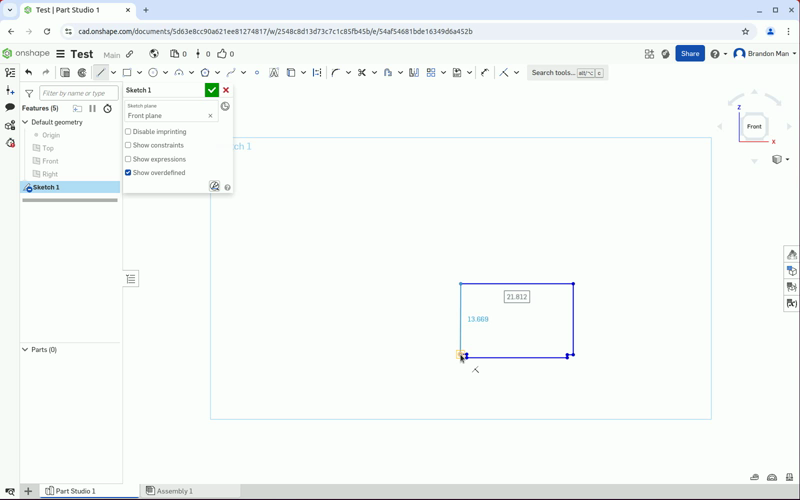
mouse_move(505, 331)
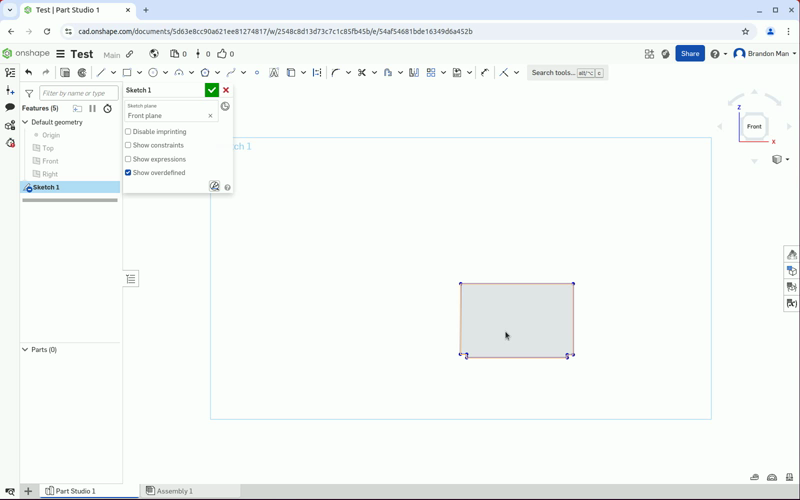
click(505, 331)
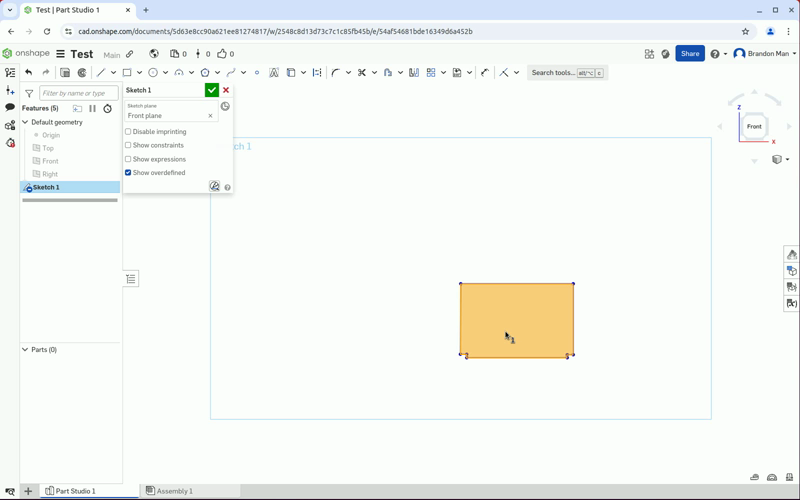
mouse_move(73, 352)
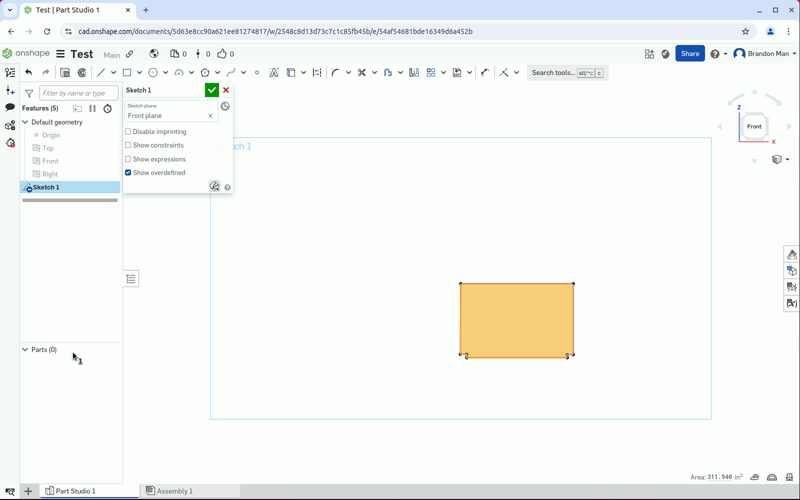
key(shift+y)
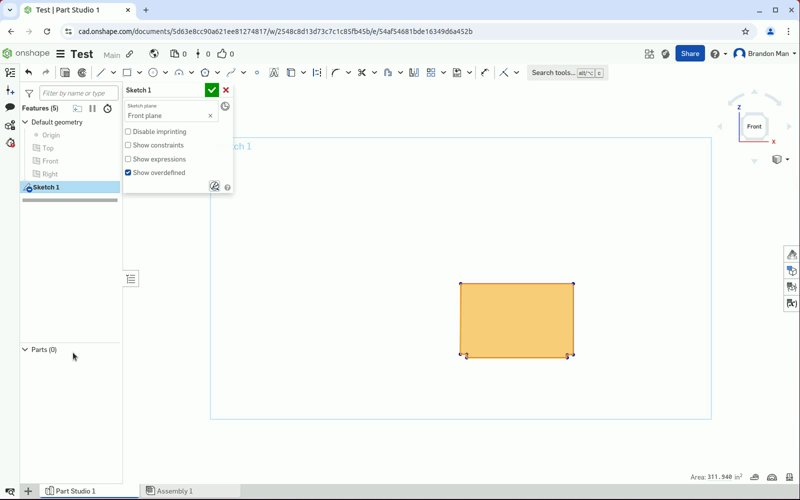
key(shift+e)
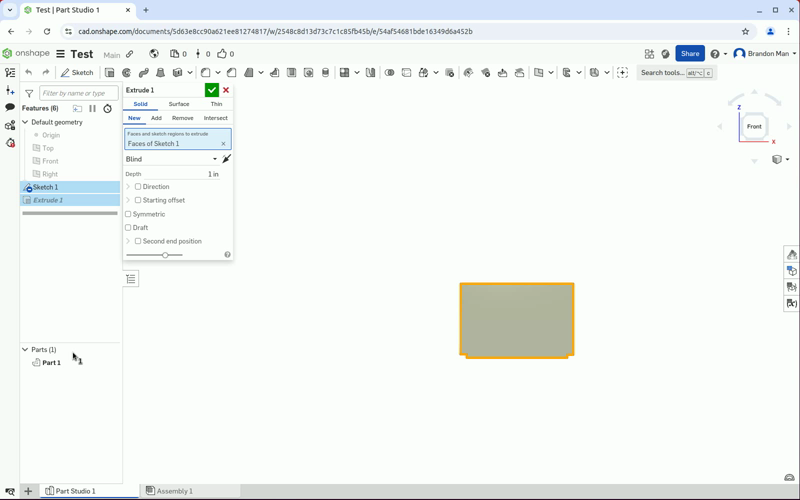
mouse_move(143, 106)
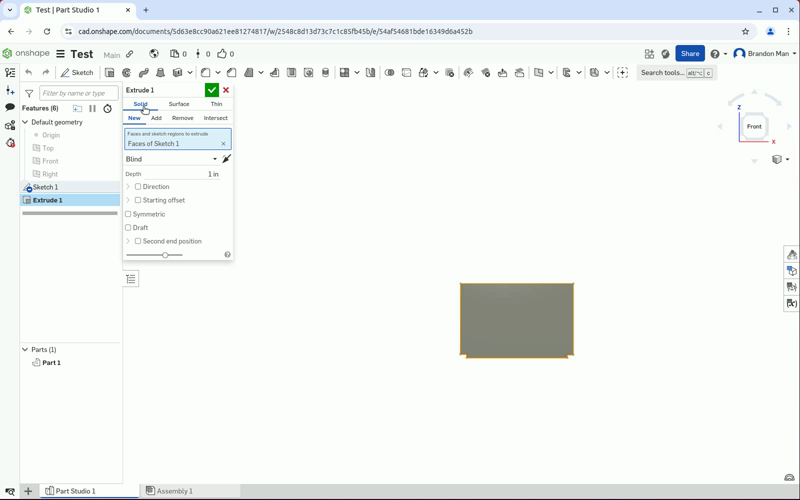
click(143, 106)
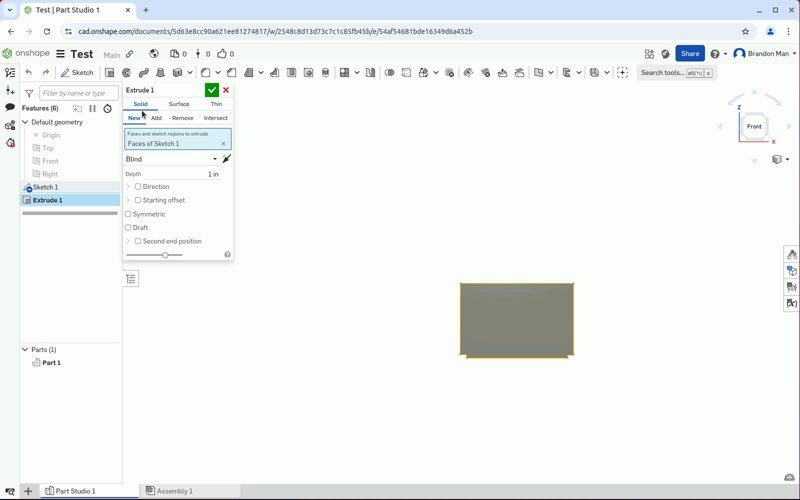
mouse_move(137, 120)
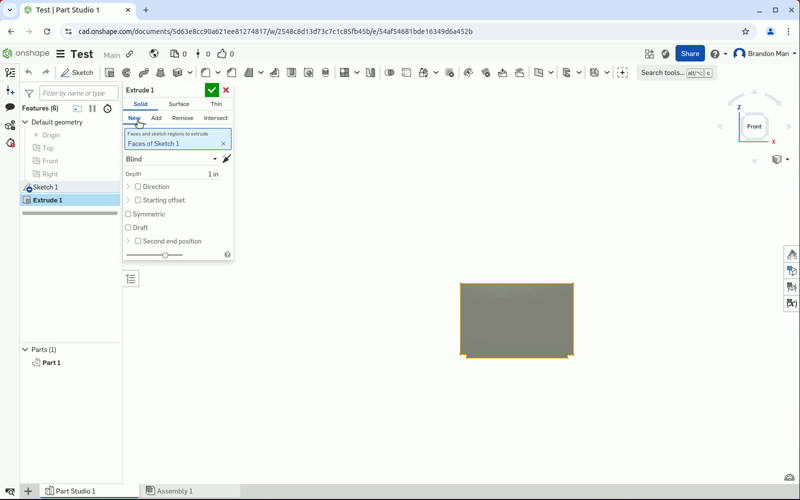
click(137, 120)
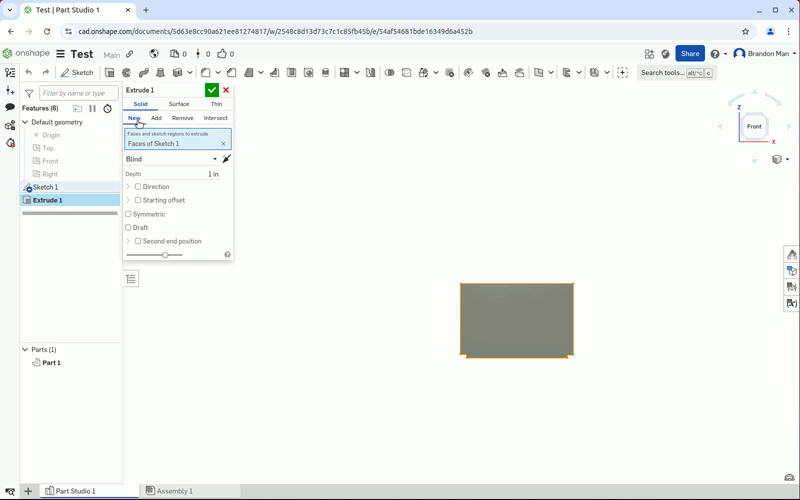
key(tab, 4)
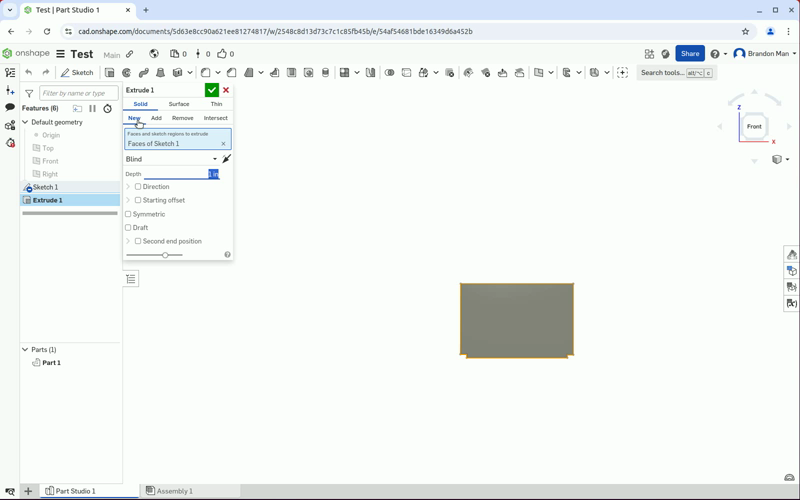
text(0.481)
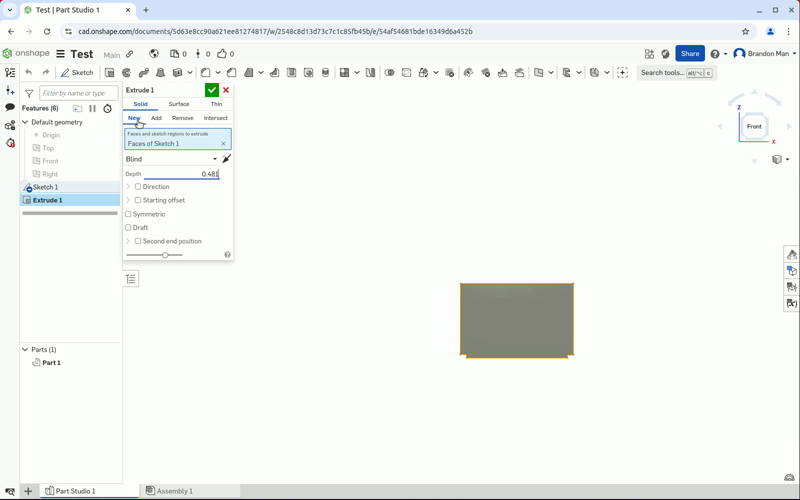
key(enter)
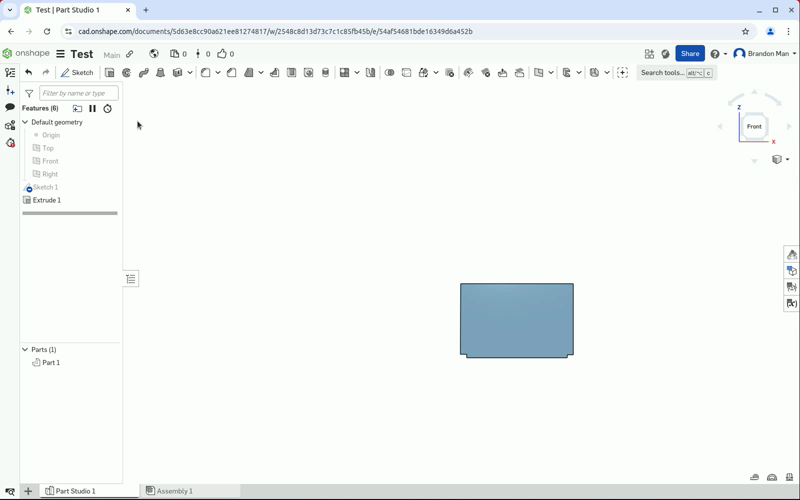
key(shift+h)
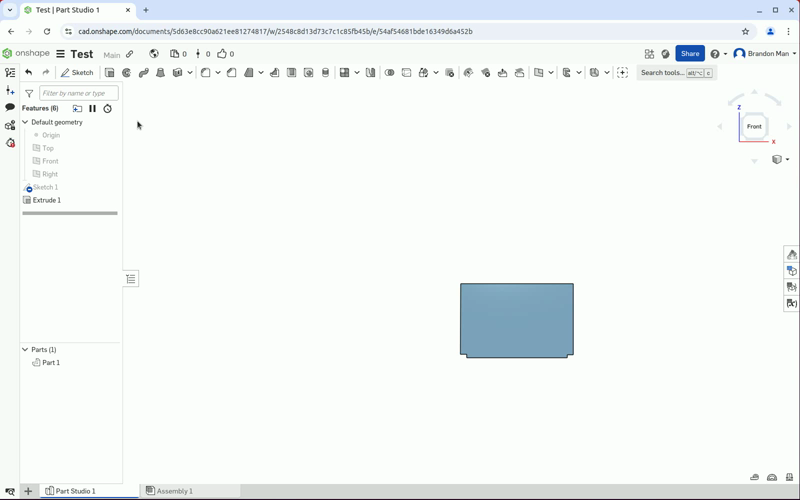
key(shift+h)
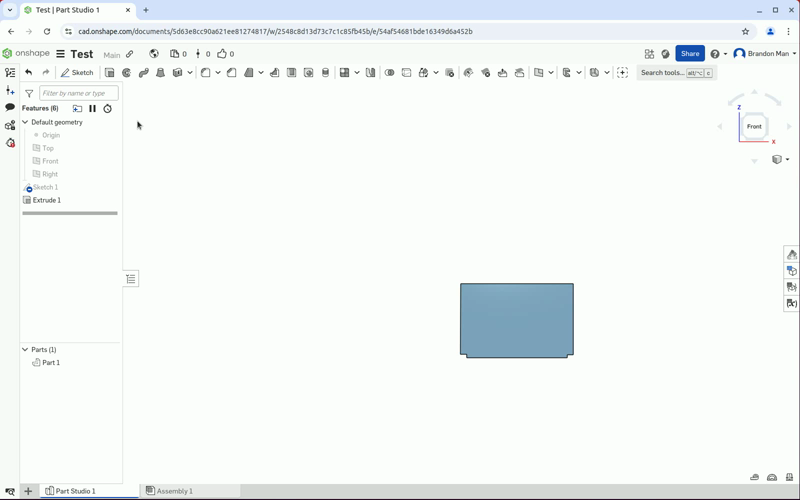
mouse_move(73, 189)
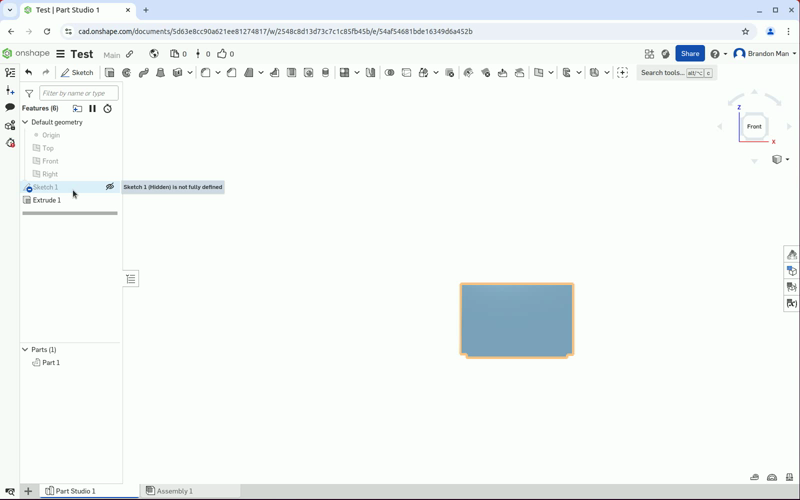
click(73, 189)
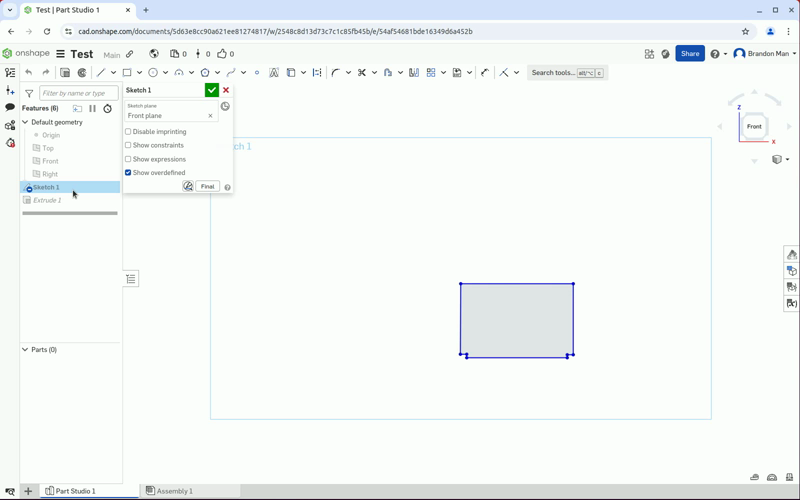
mouse_move(229, 92)
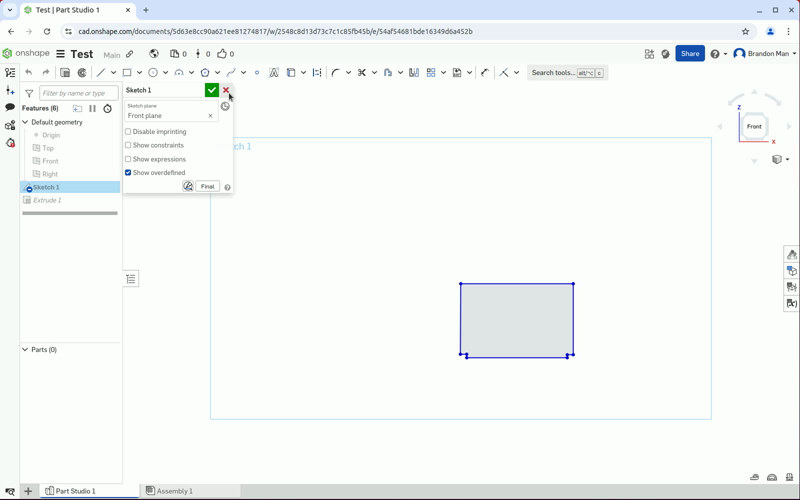
click(229, 92)
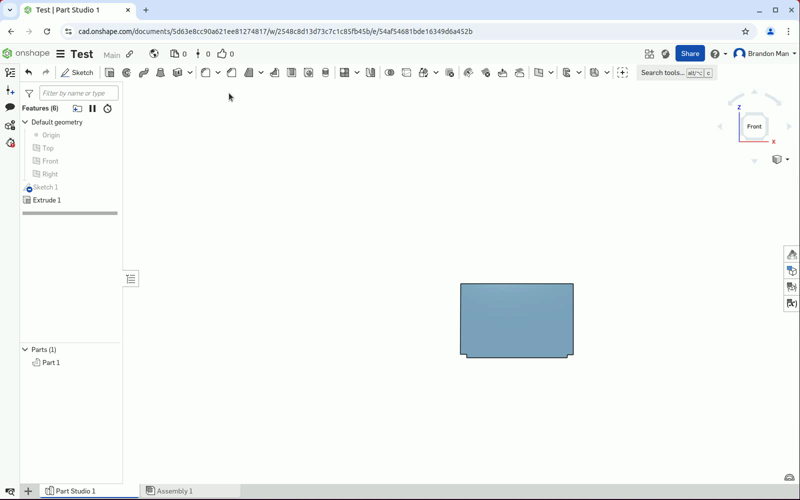
mouse_move(541, 75)
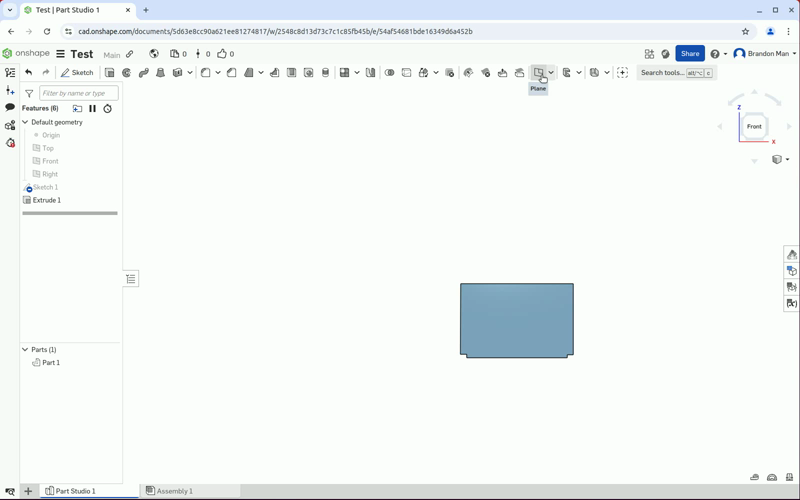
click(541, 75)
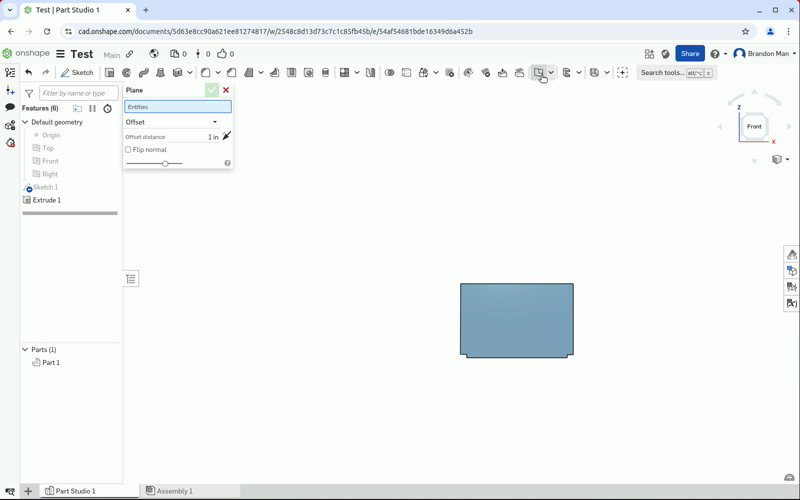
mouse_move(73, 163)
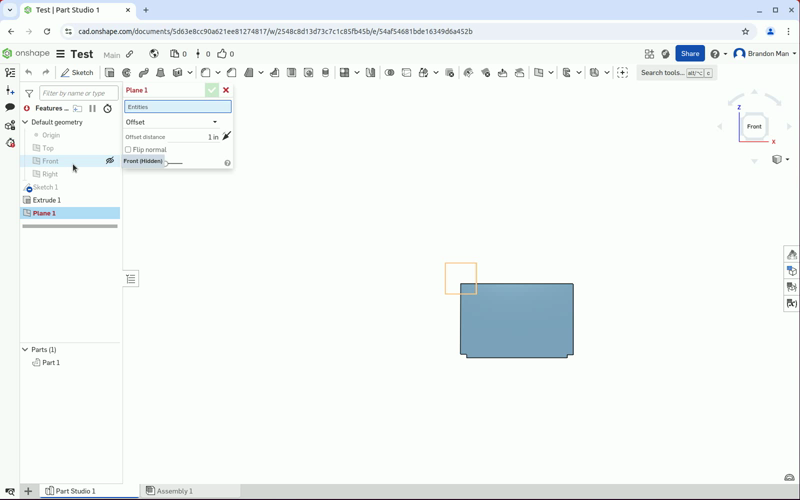
click(73, 163)
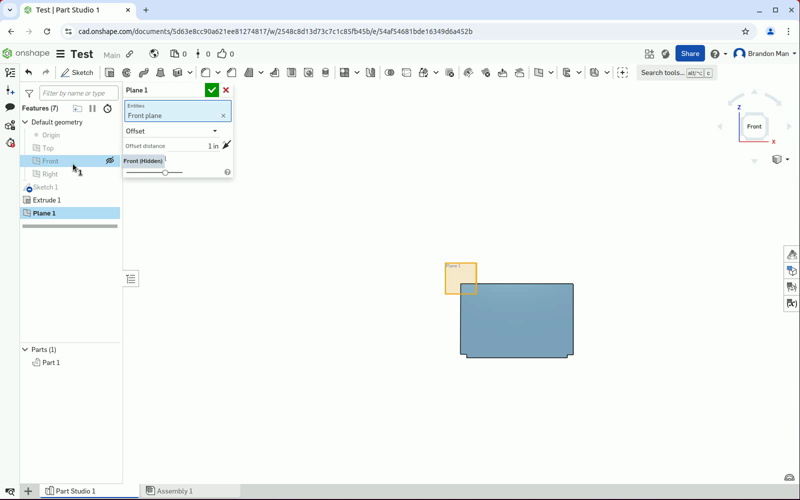
key(tab, 2)
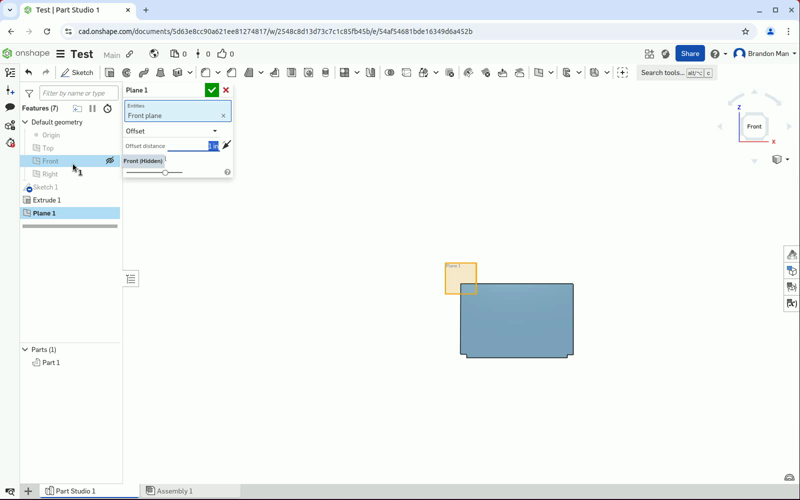
text(0.493)
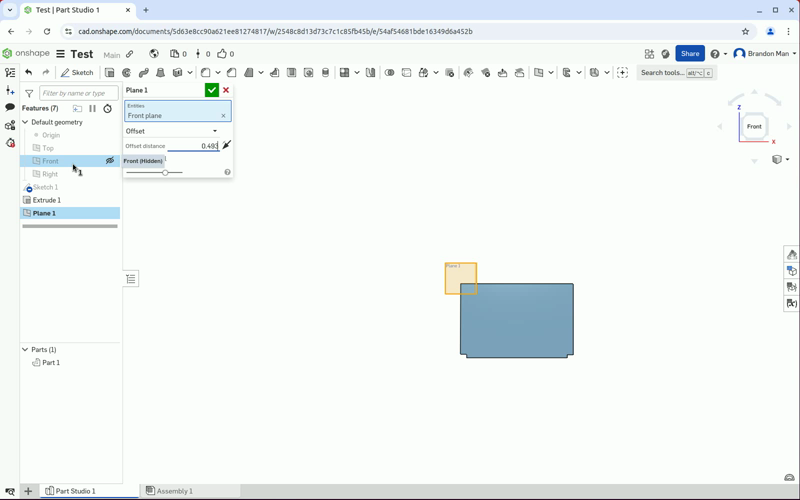
key(enter, 2)
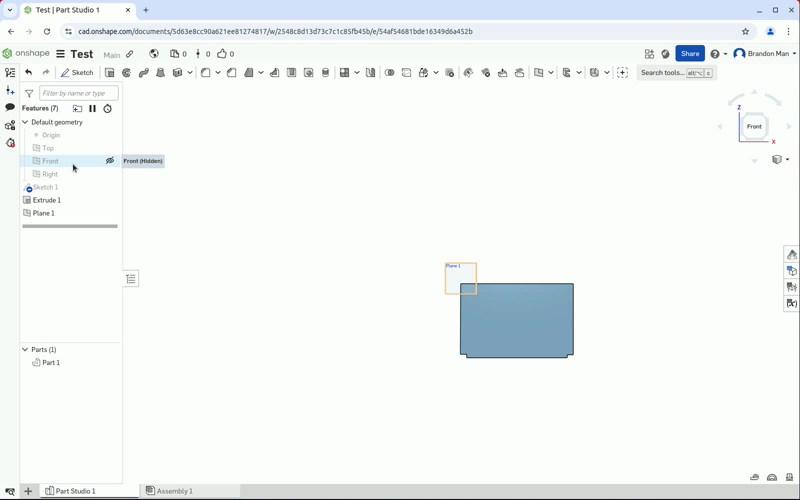
key(shift+s)
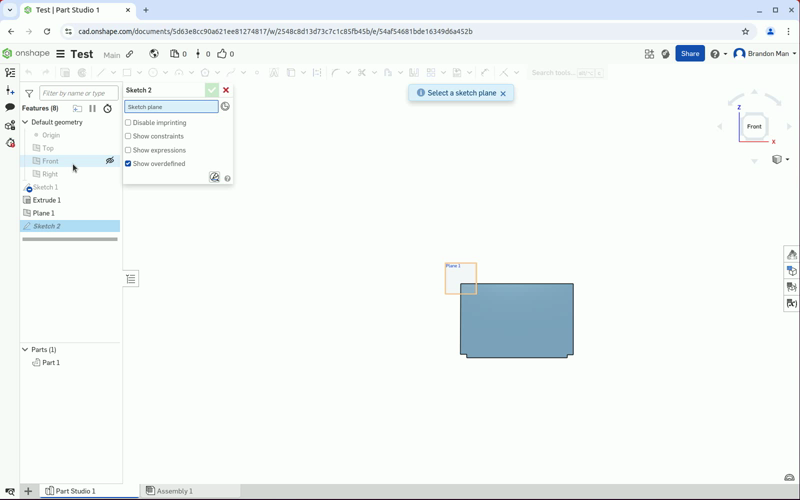
mouse_move(73, 215)
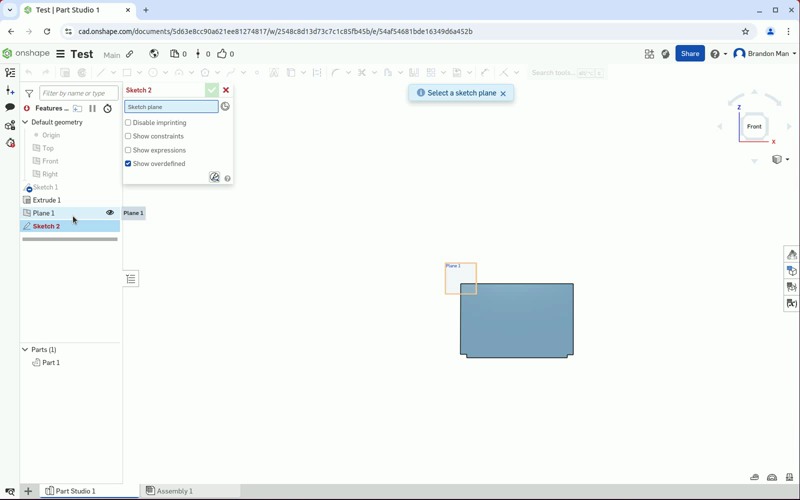
click(73, 215)
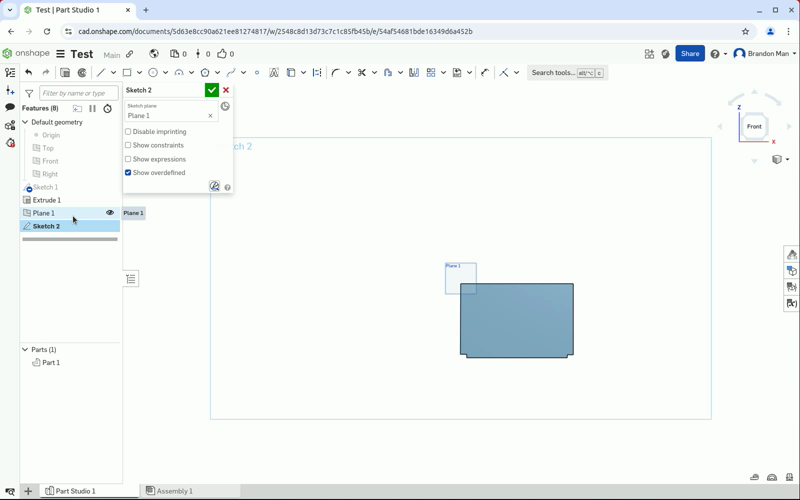
mouse_move(73, 352)
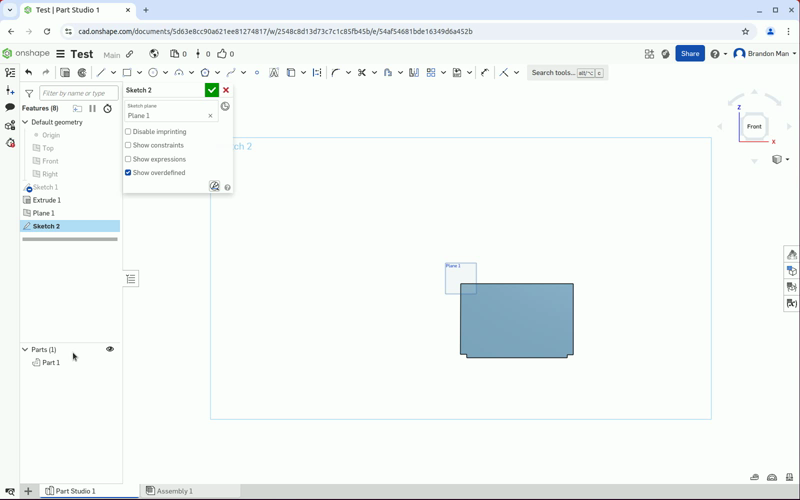
key(y)
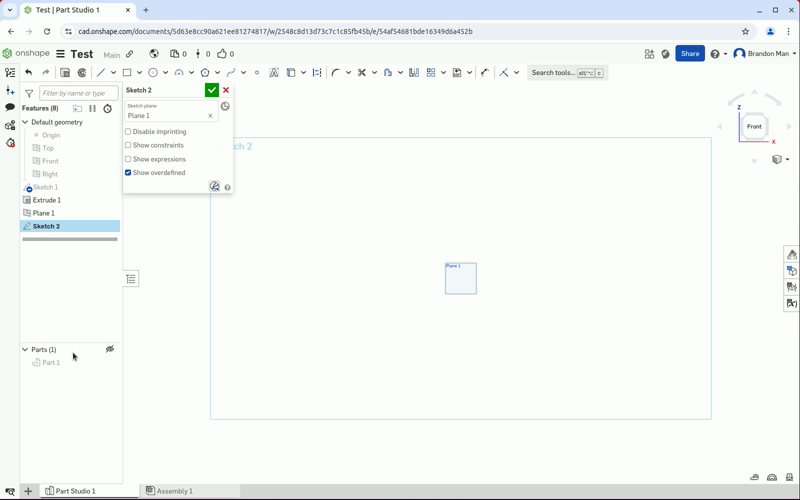
key(c)
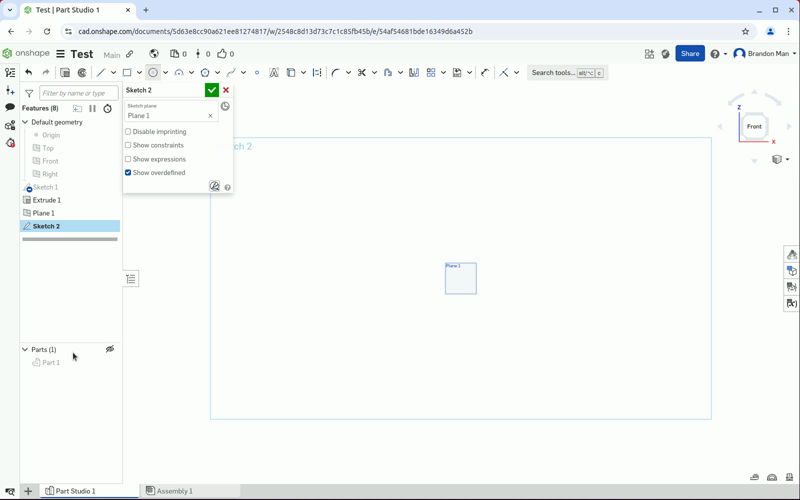
key_down(shift)
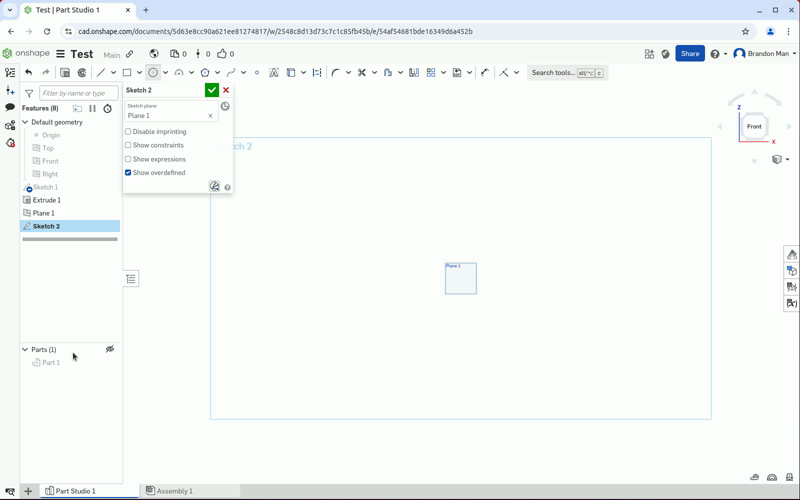
mouse_move(517, 324)
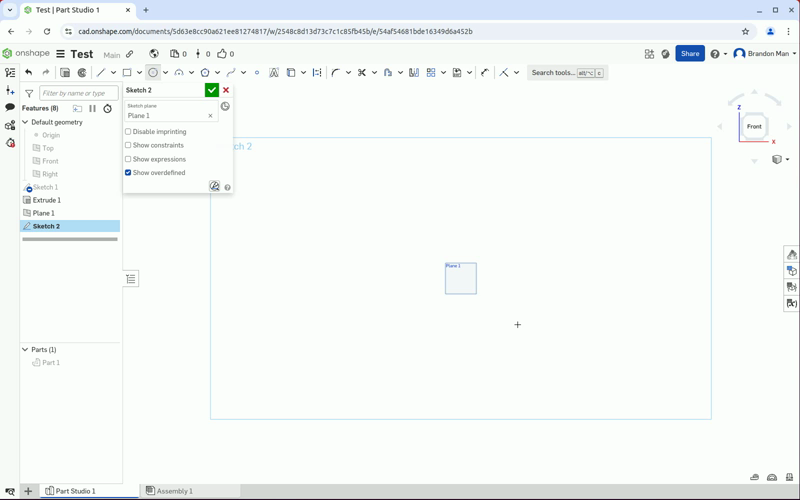
click(517, 324)
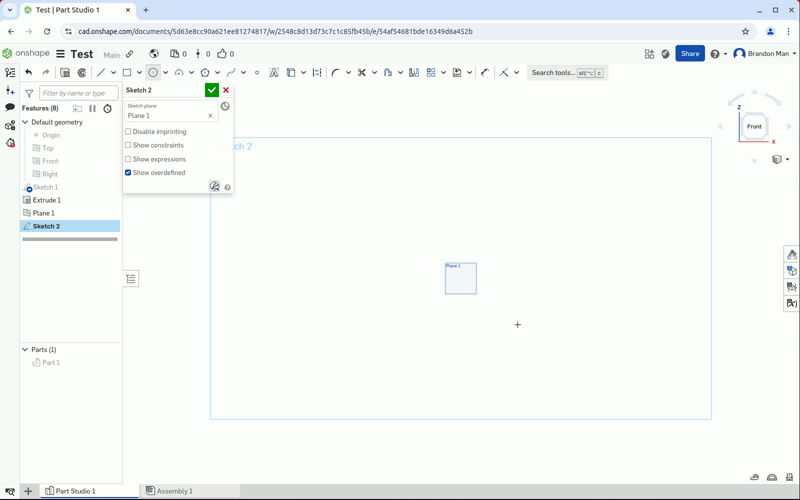
key_up(shift)
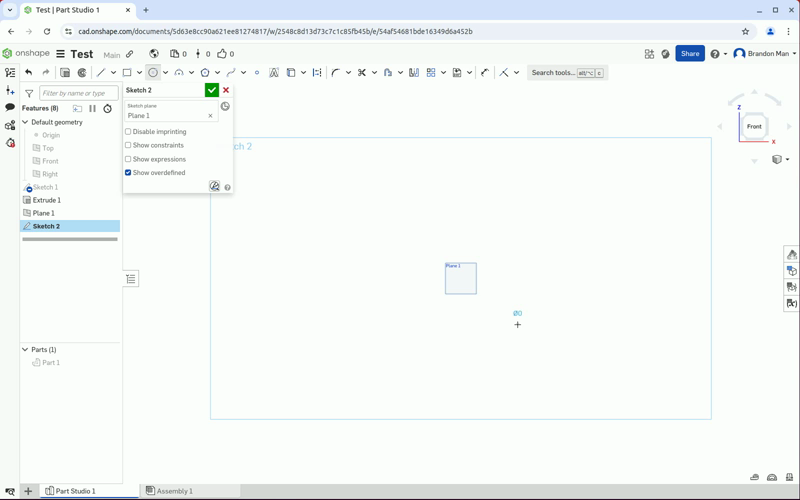
mouse_move(549, 324)
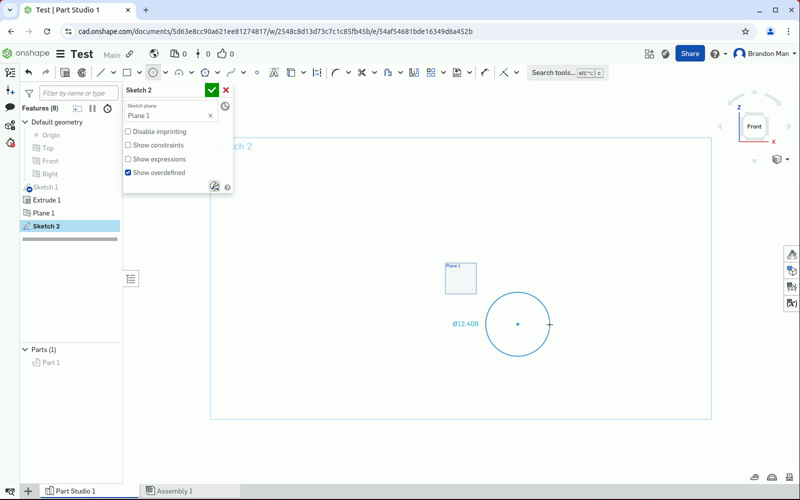
click(549, 324)
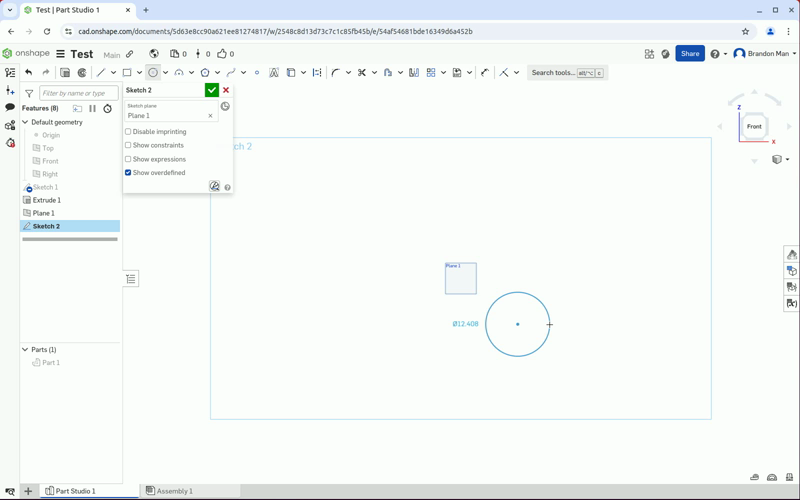
key(esc)
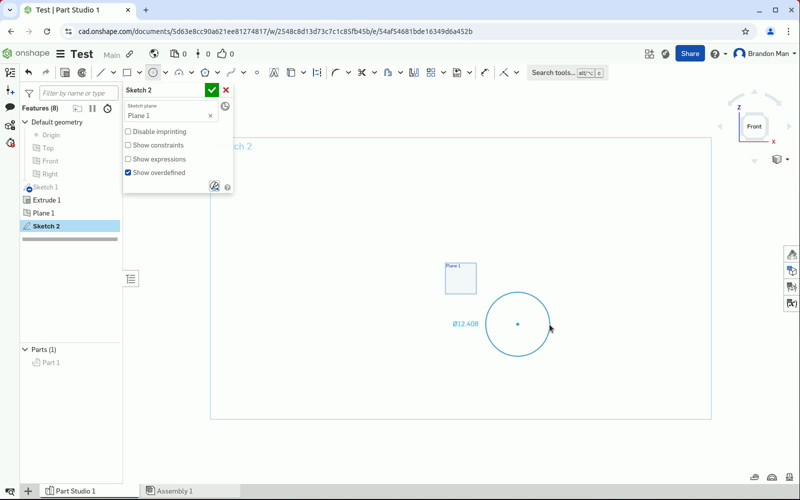
mouse_move(522, 331)
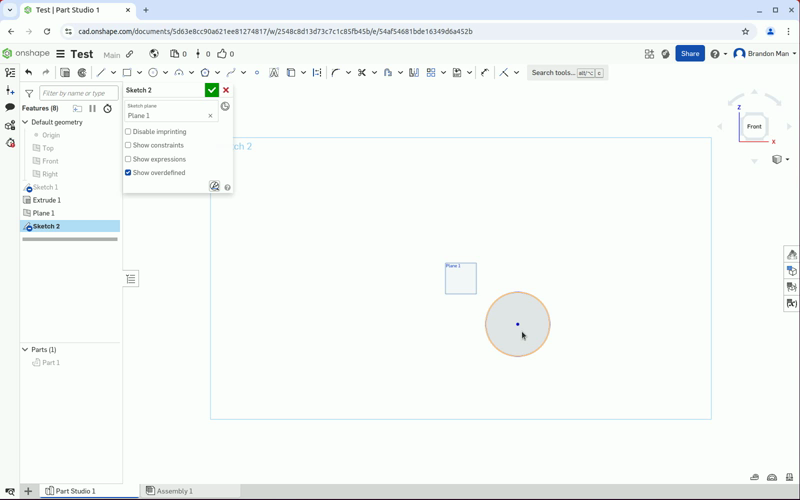
click(522, 331)
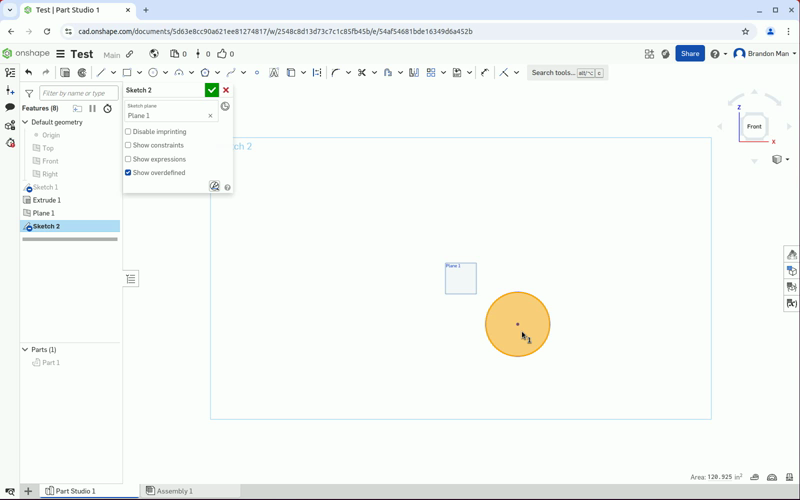
mouse_move(73, 352)
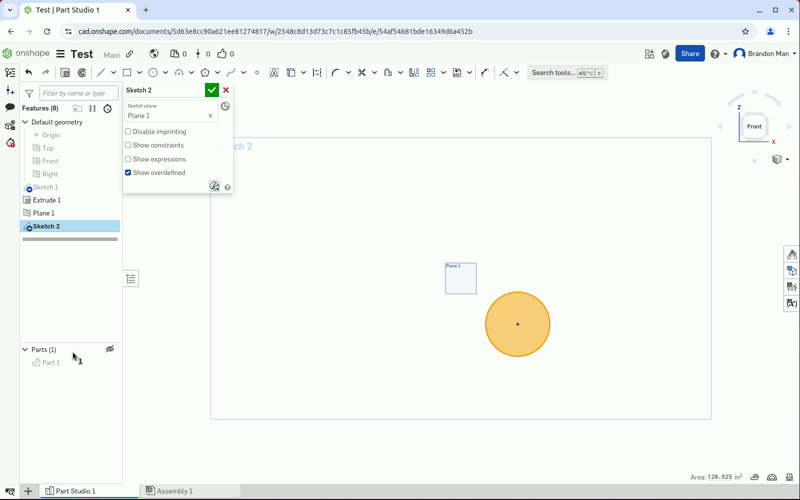
key(shift+y)
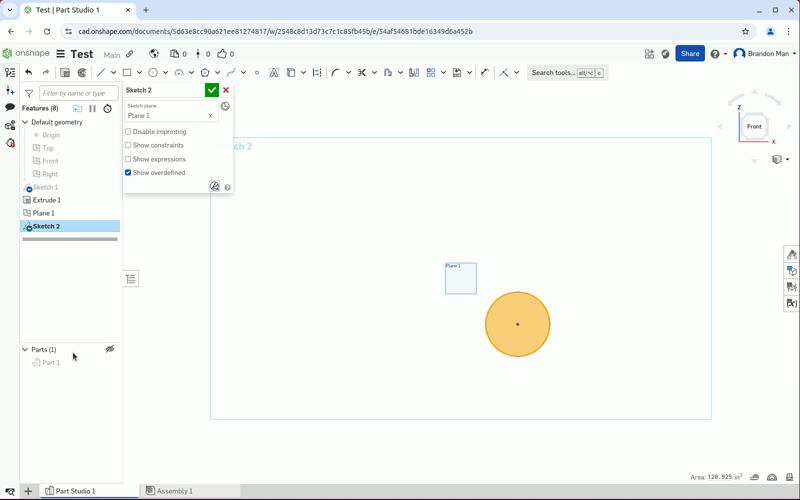
key(shift+e)
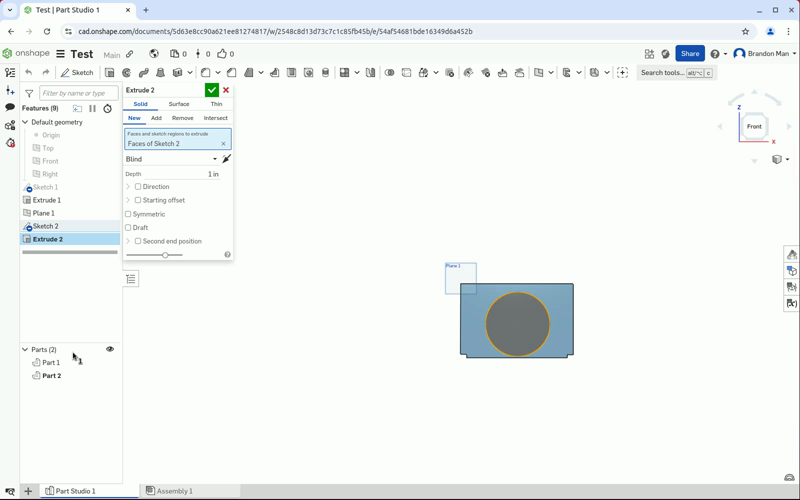
mouse_move(143, 106)
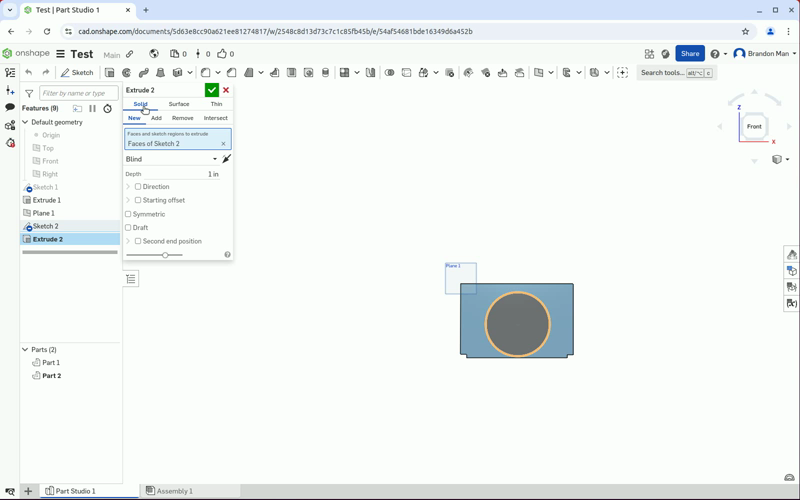
click(143, 106)
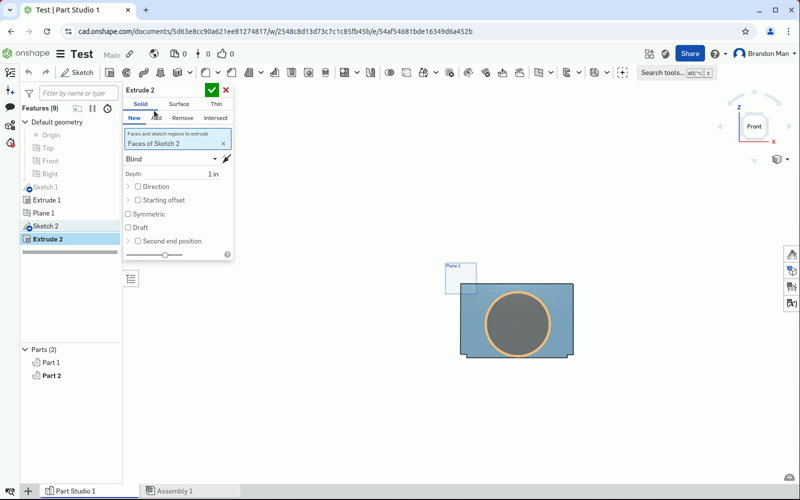
mouse_move(186, 120)
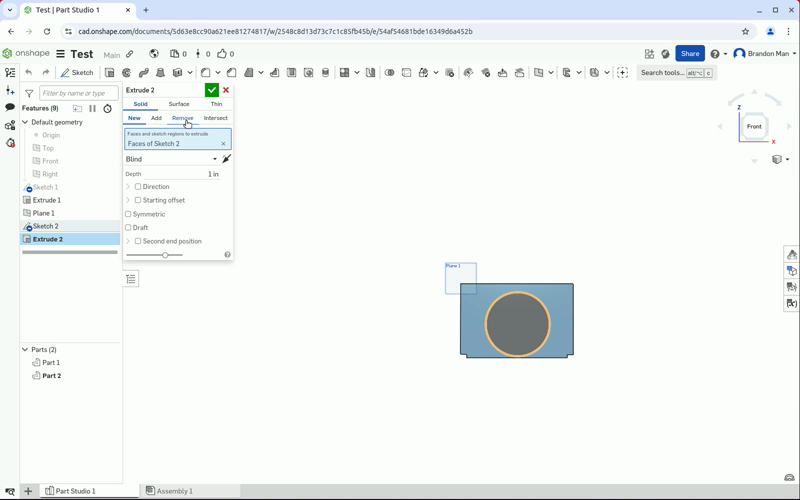
click(186, 120)
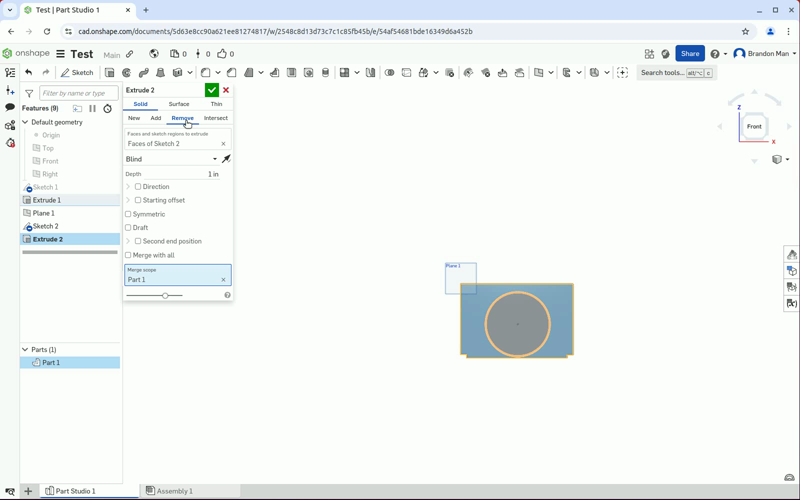
key(tab, 4)
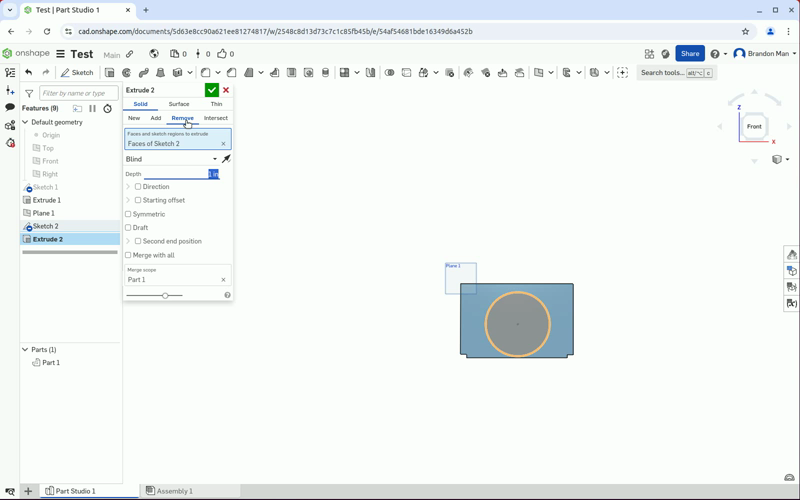
text(7.703)
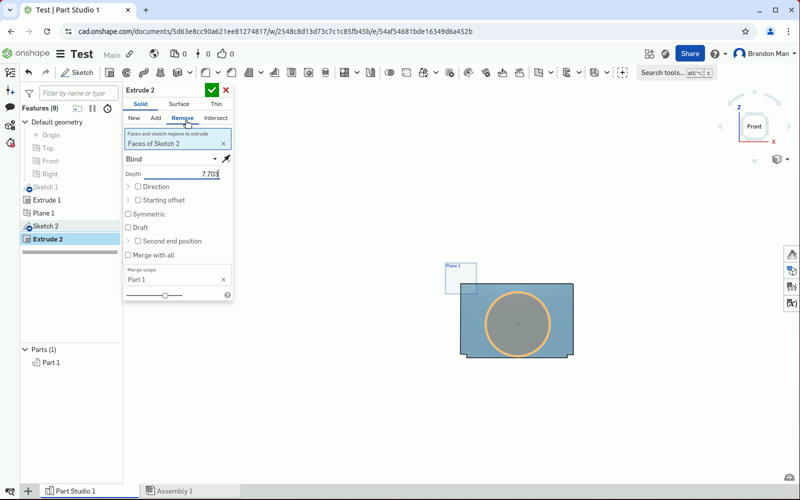
key(tab, 6)
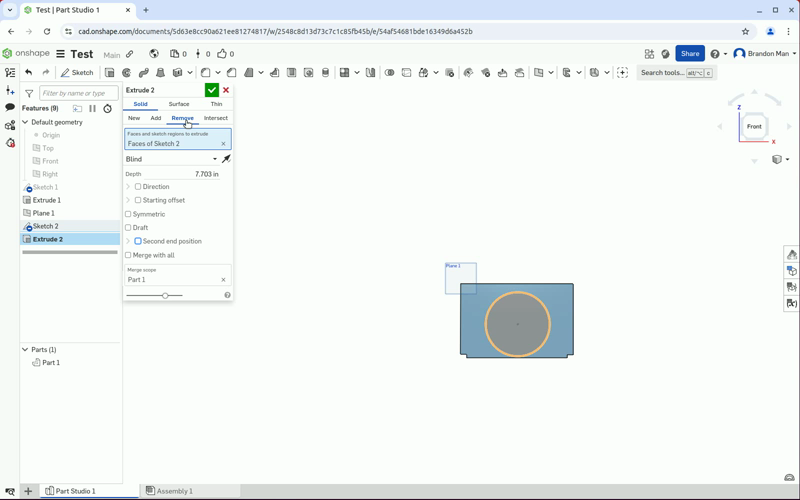
key(space)
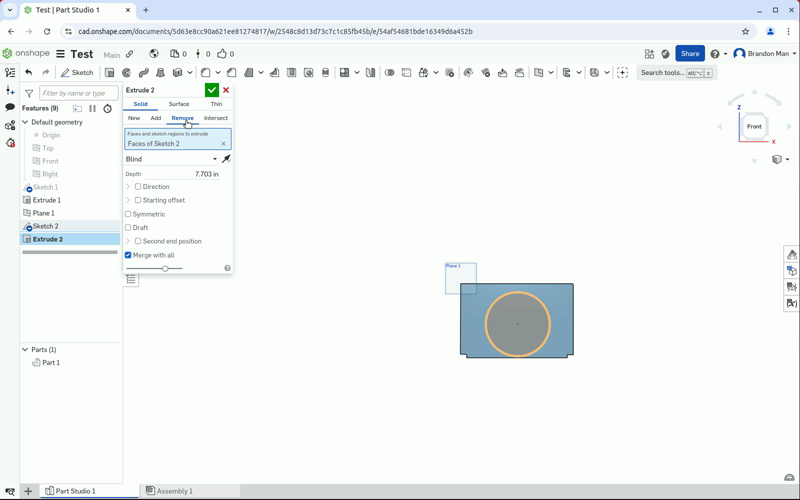
key(enter)
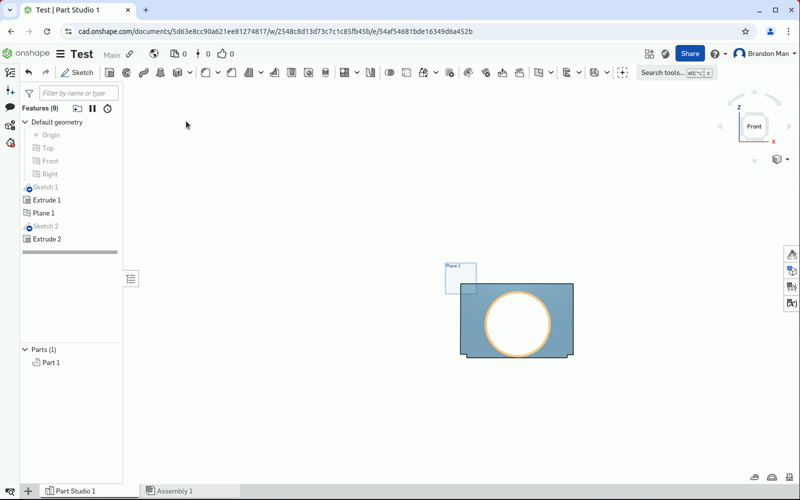
key(shift+h)
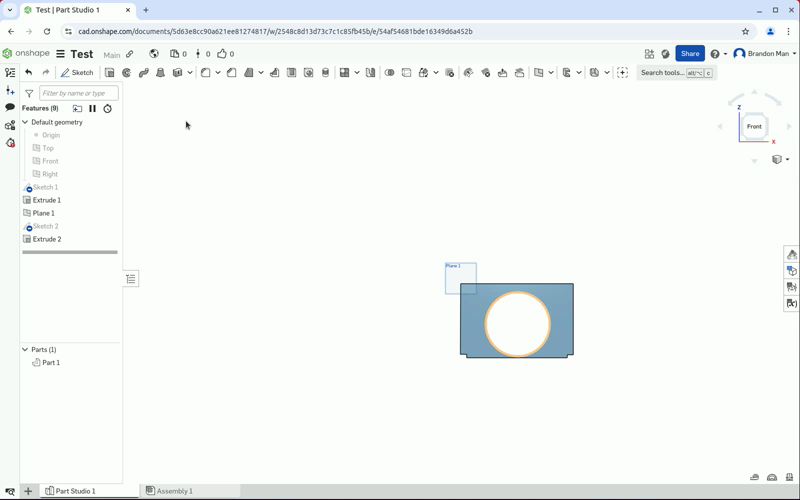
key(shift+h)
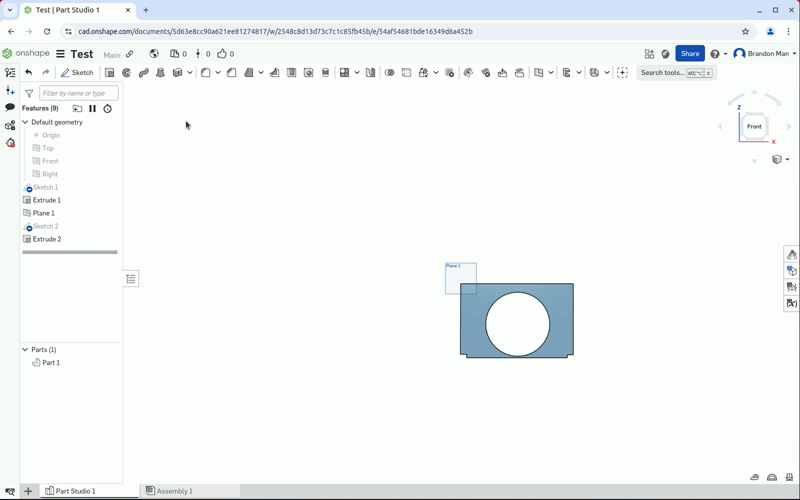
mouse_move(73, 189)
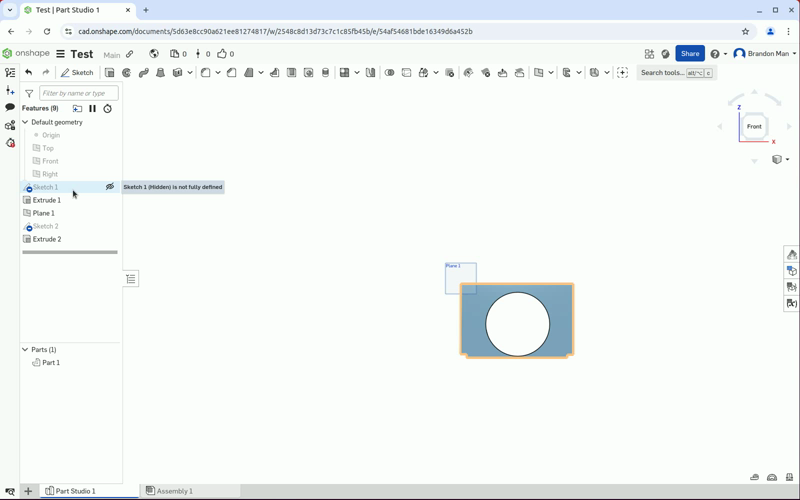
click(73, 189)
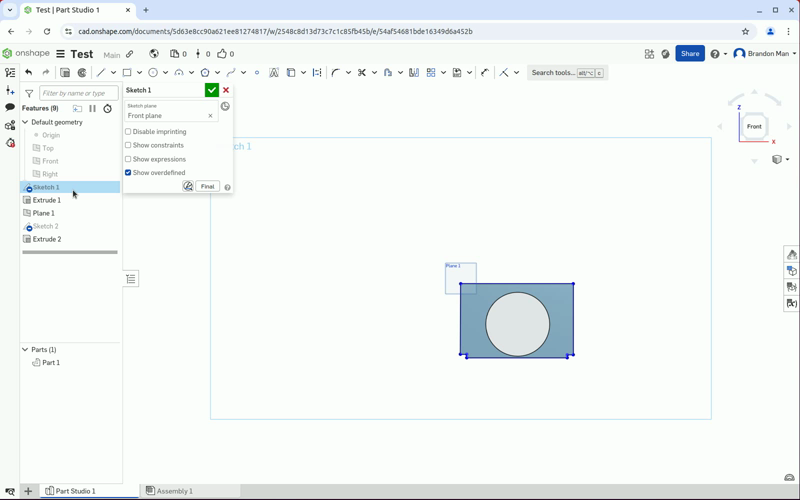
mouse_move(229, 92)
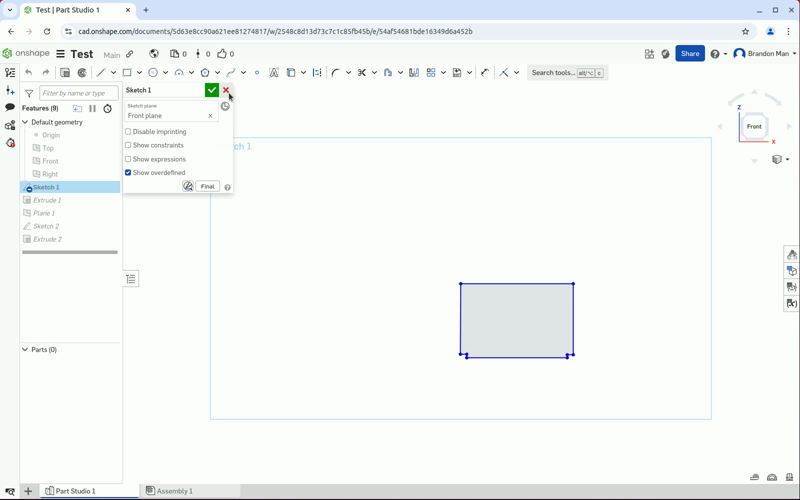
click(229, 92)
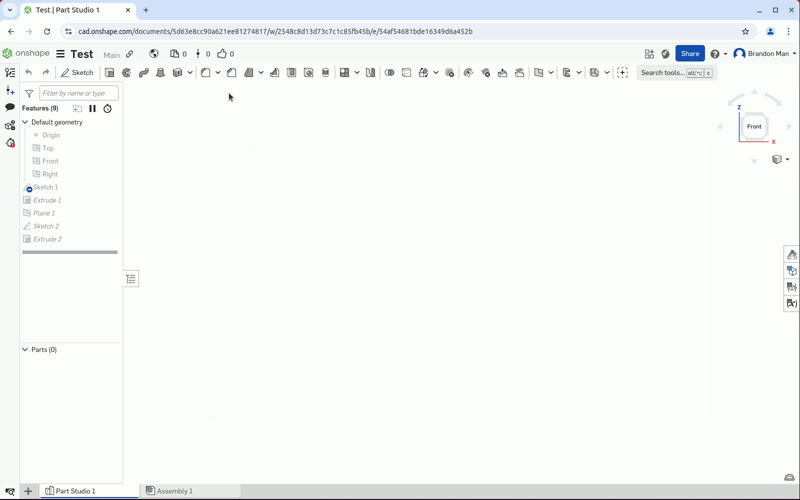
key(shift+s)
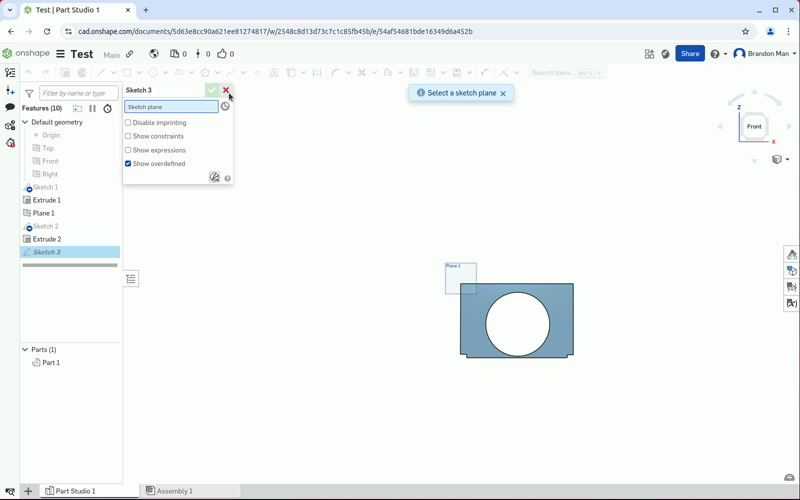
mouse_move(73, 215)
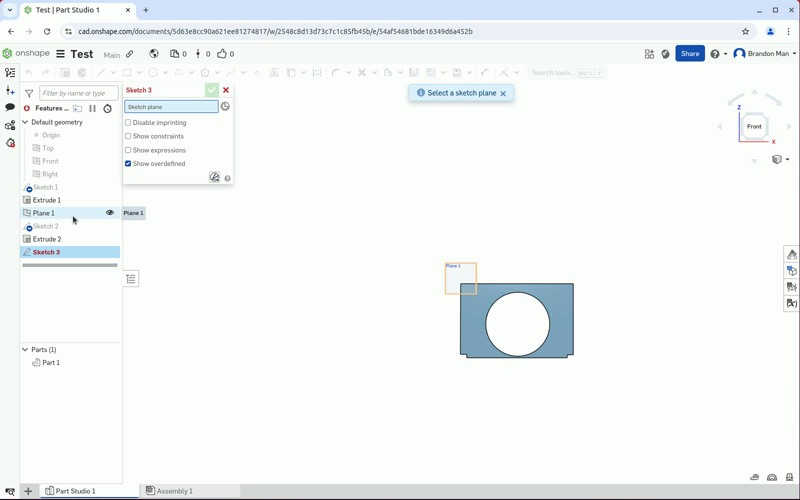
click(73, 215)
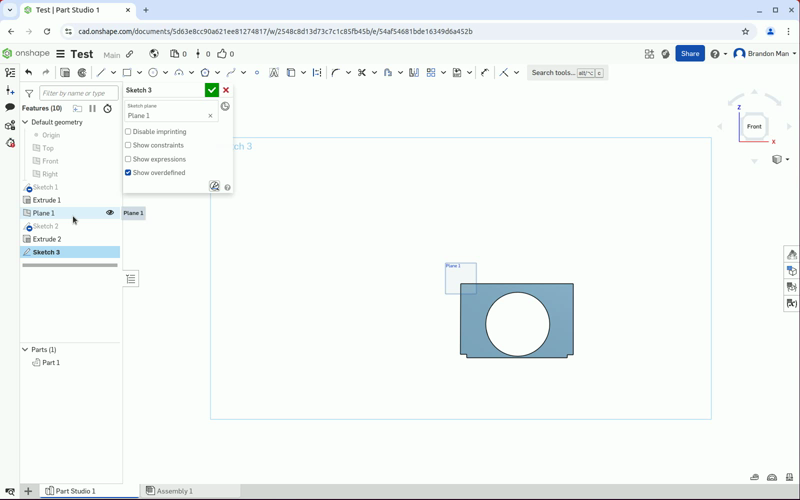
mouse_move(73, 352)
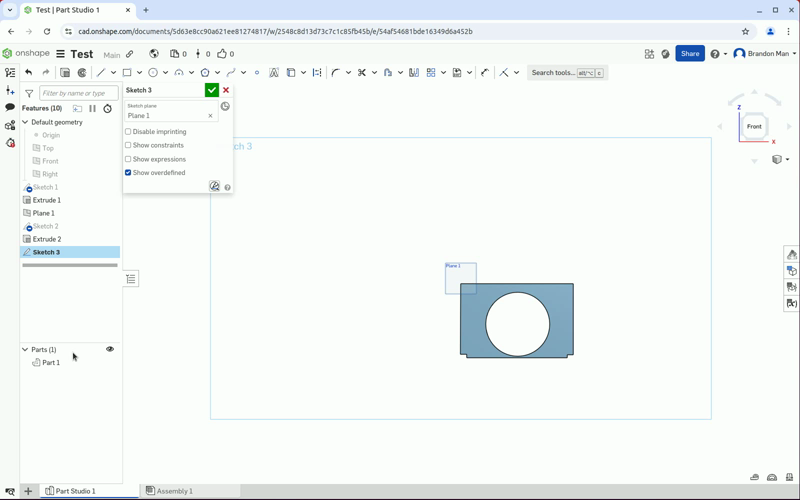
key(y)
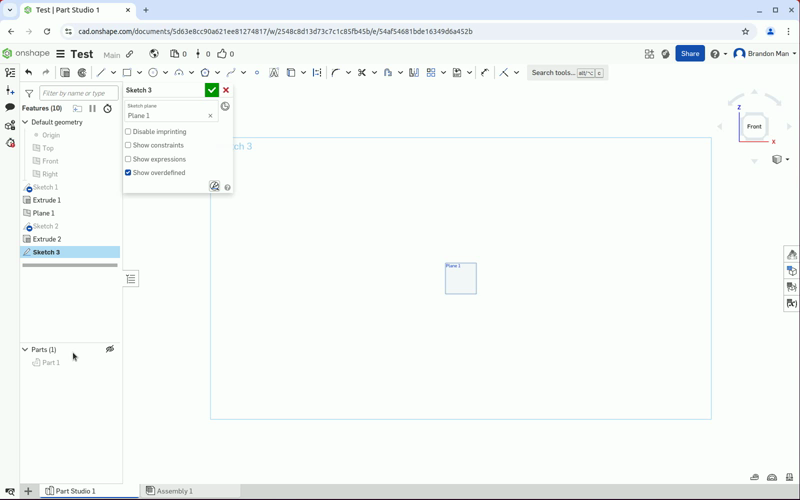
key(c)
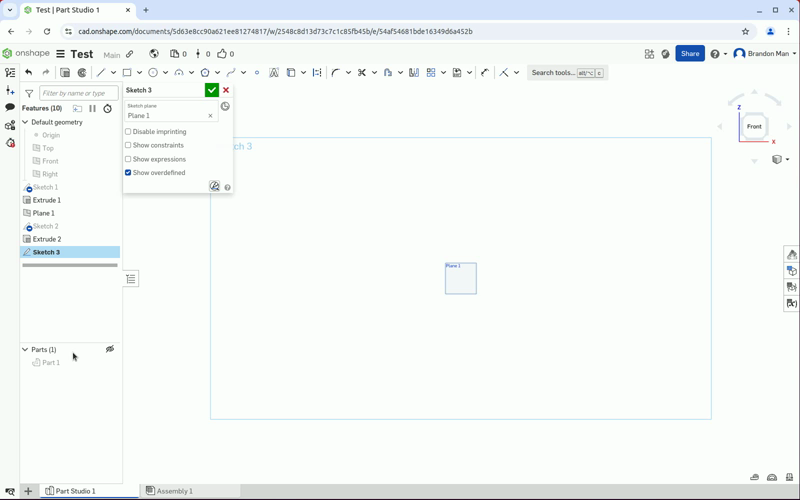
key_down(shift)
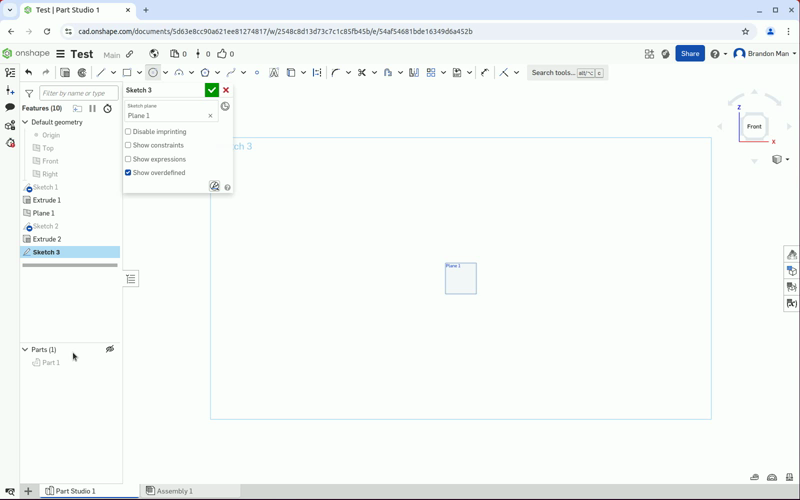
mouse_move(516, 324)
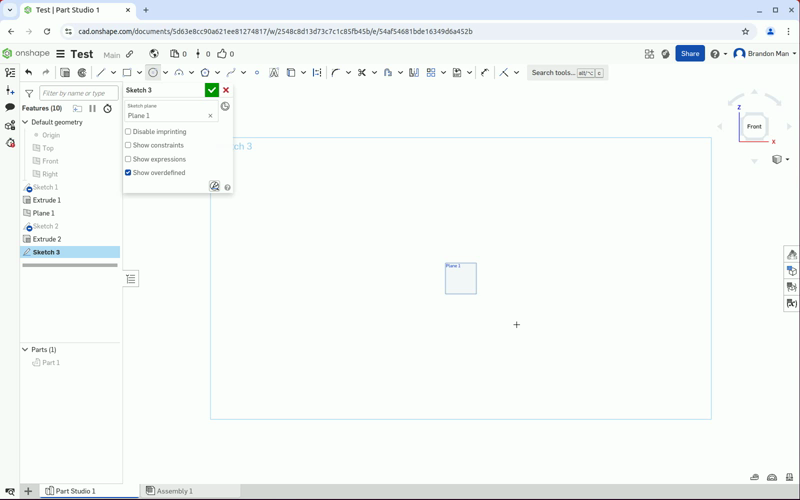
click(516, 324)
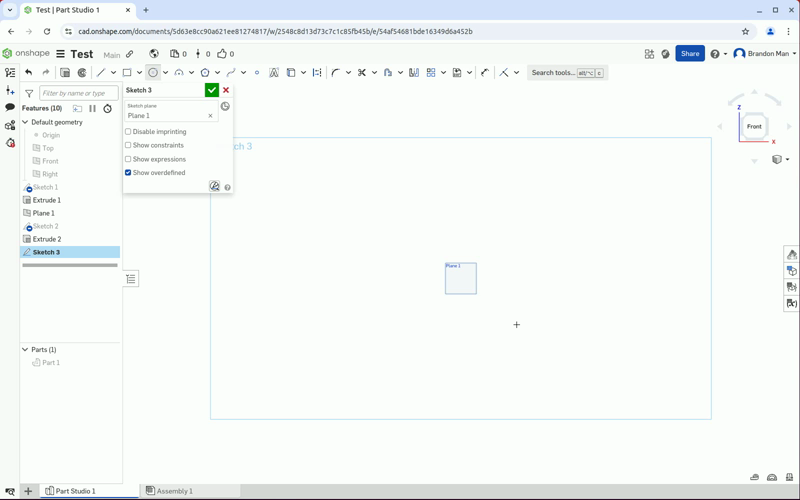
key_up(shift)
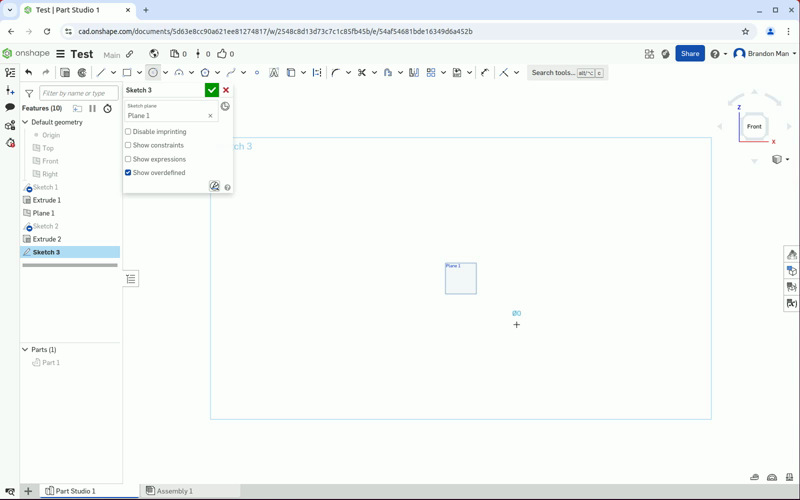
mouse_move(550, 324)
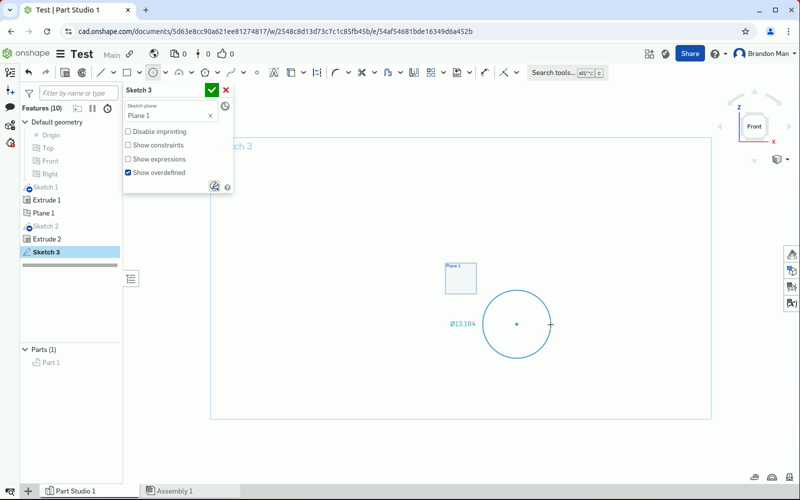
click(550, 324)
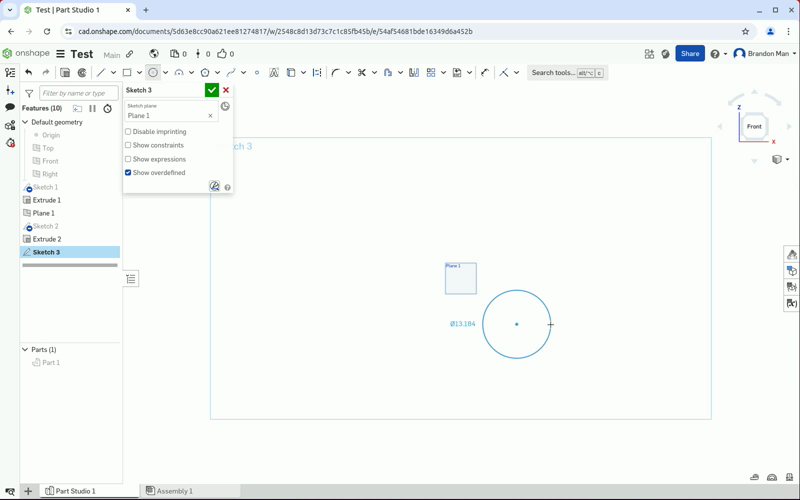
key(esc)
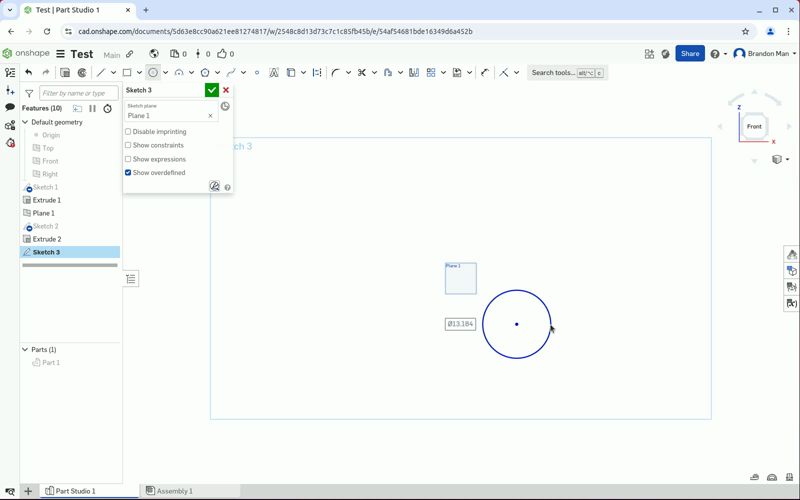
key(c)
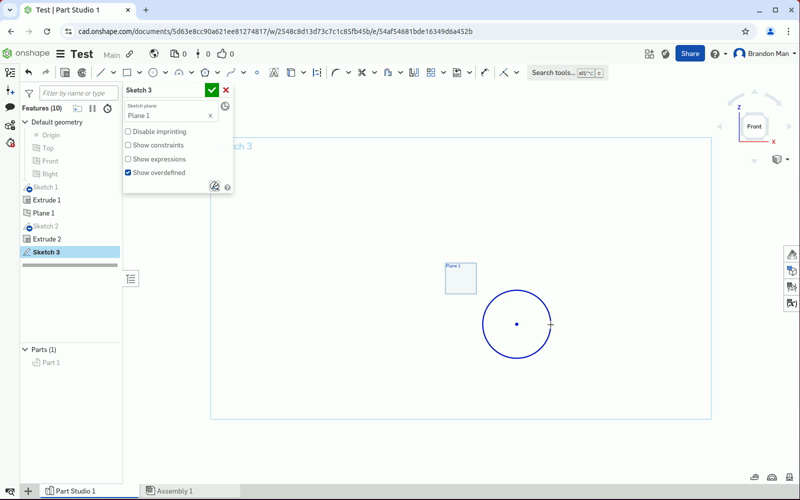
key_down(shift)
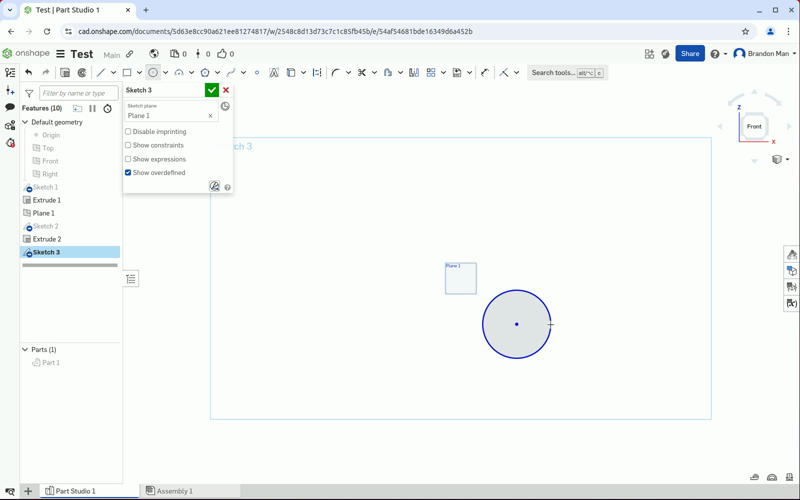
mouse_move(516, 324)
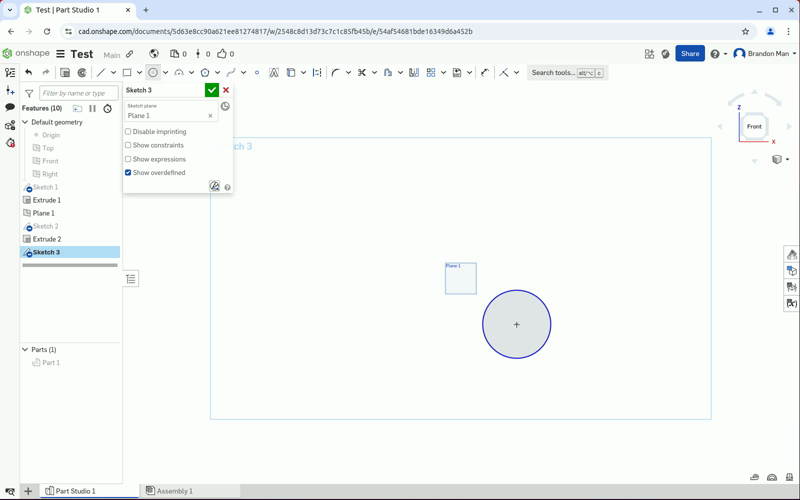
click(516, 324)
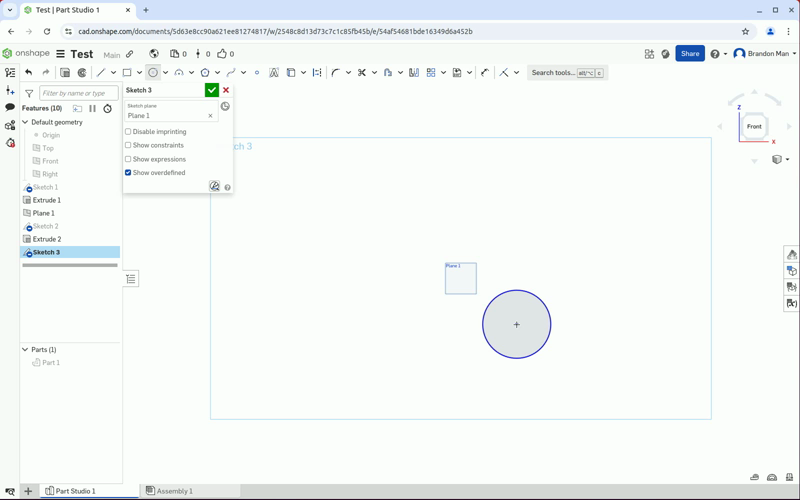
key_up(shift)
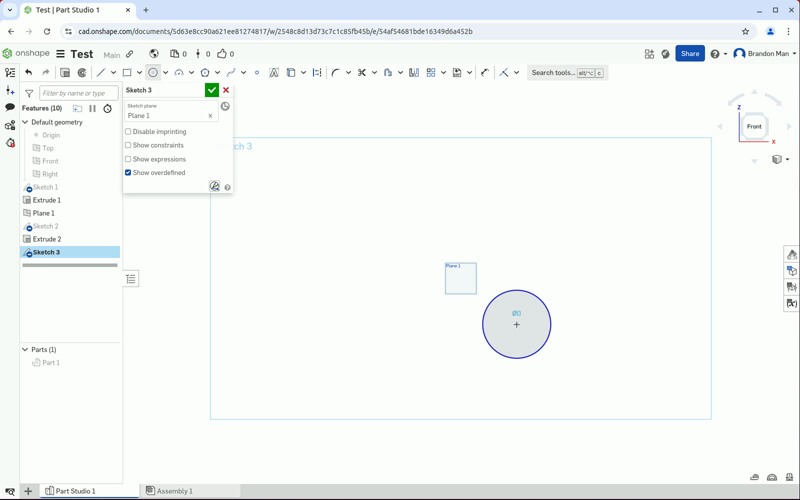
mouse_move(548, 324)
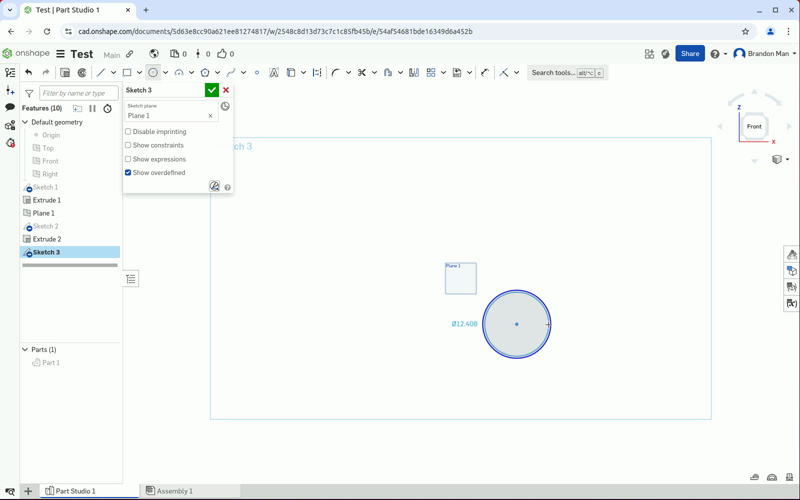
scroll(6)
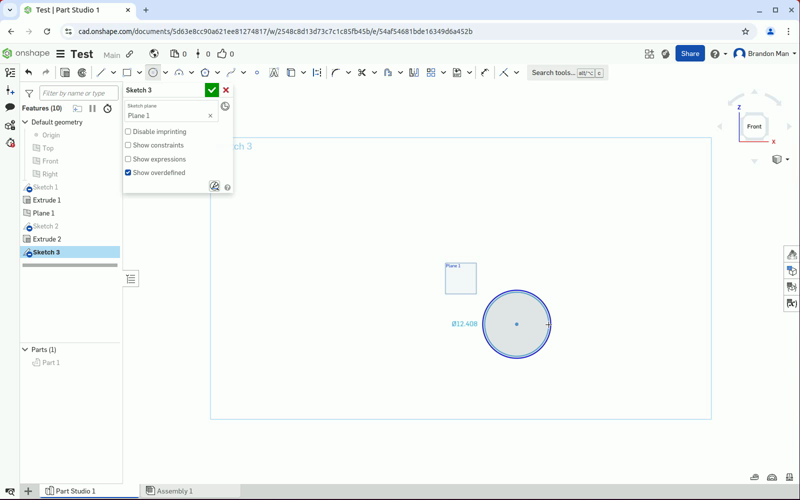
scroll(6)
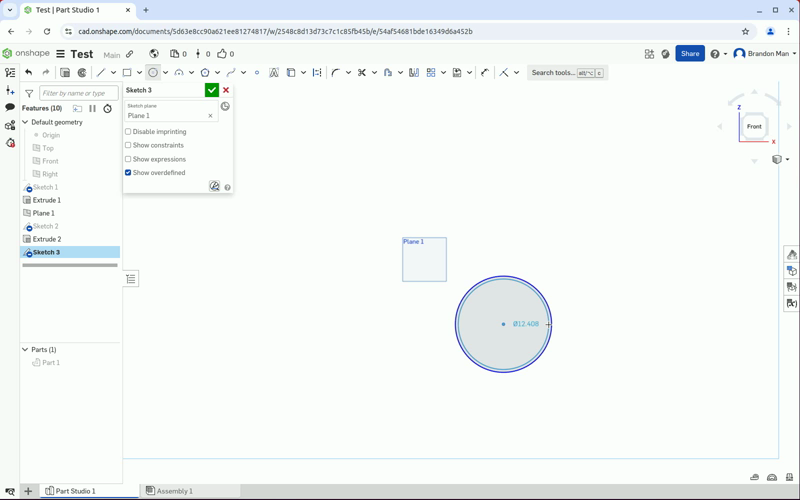
scroll(6)
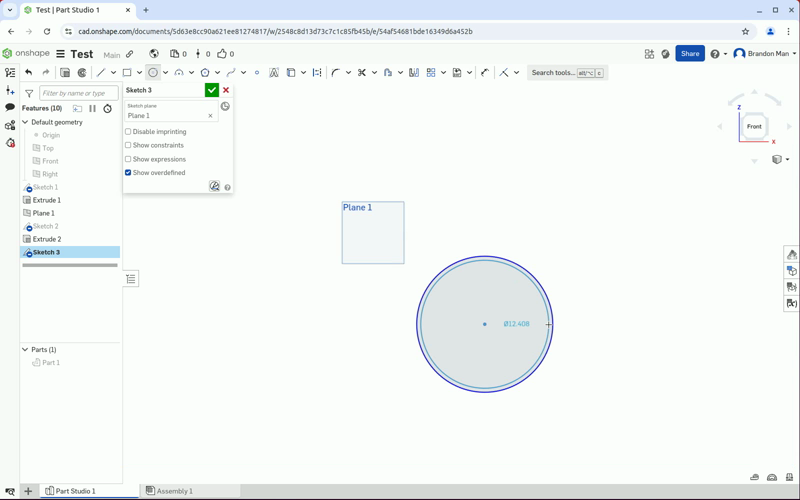
scroll(6)
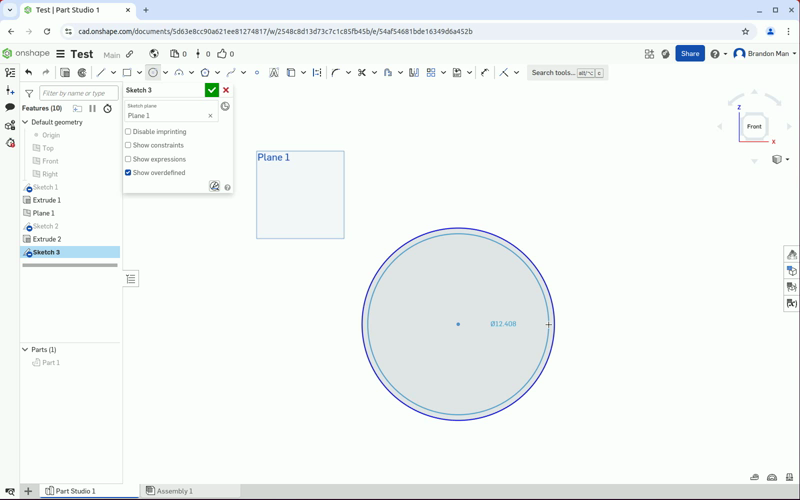
scroll(6)
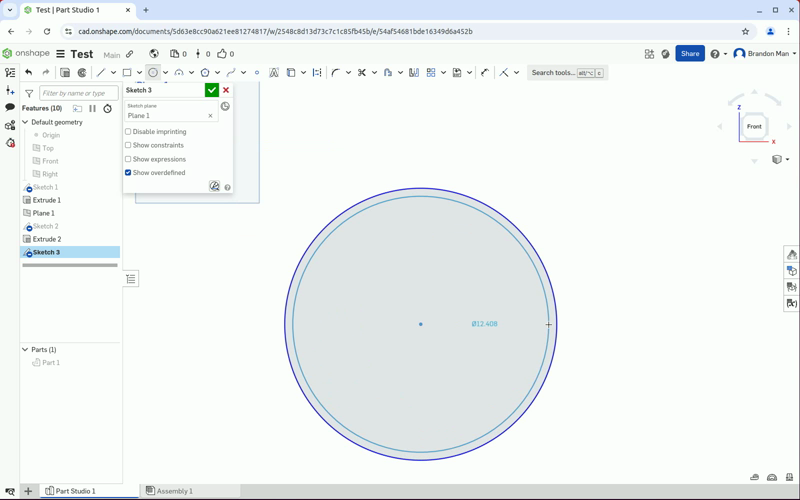
scroll(6)
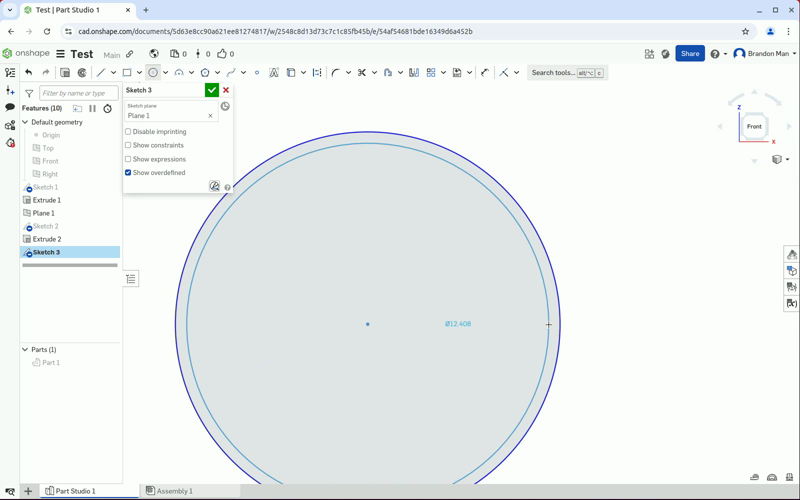
scroll(6)
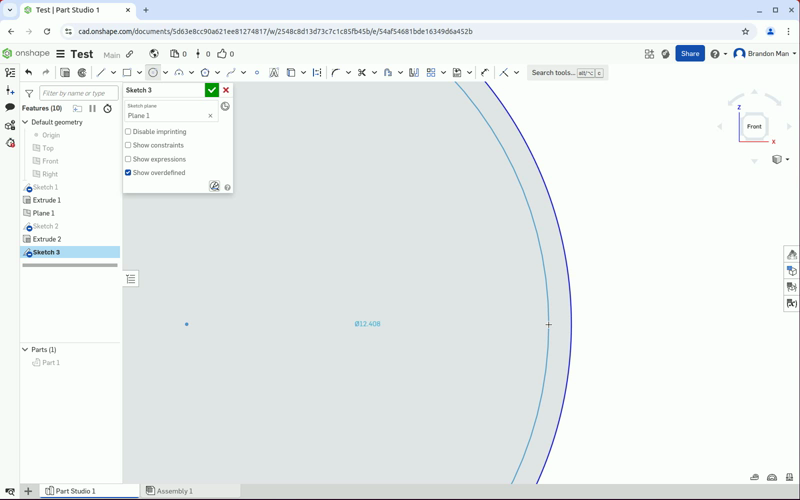
click(548, 324)
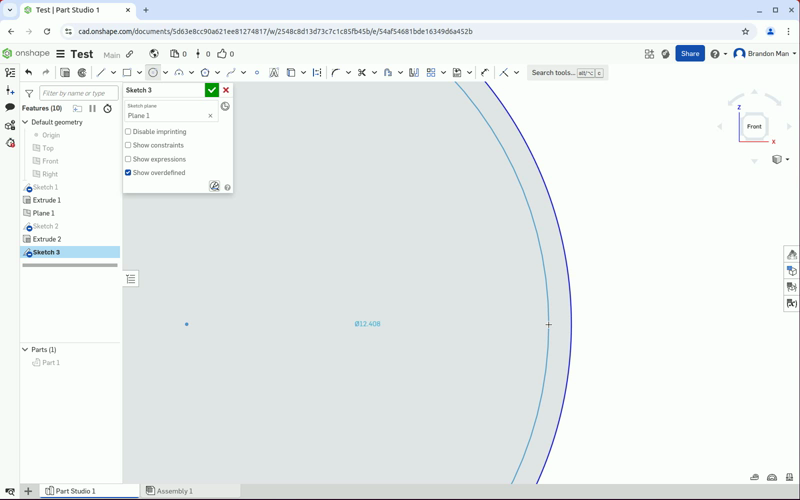
scroll(-6)
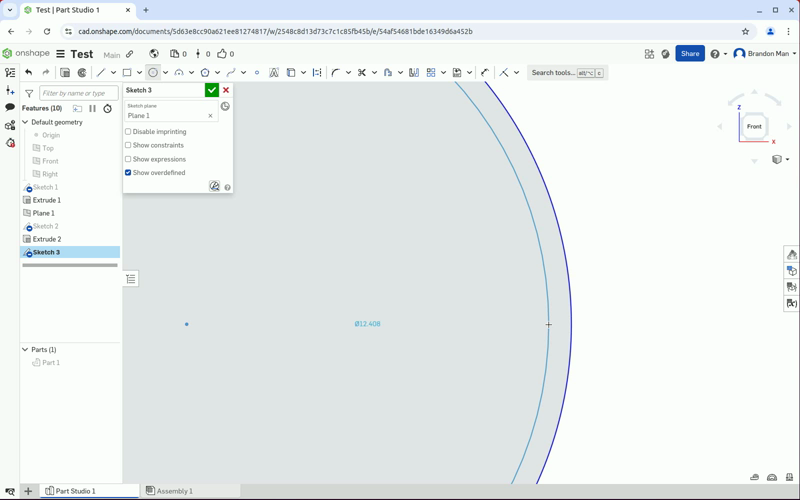
scroll(-6)
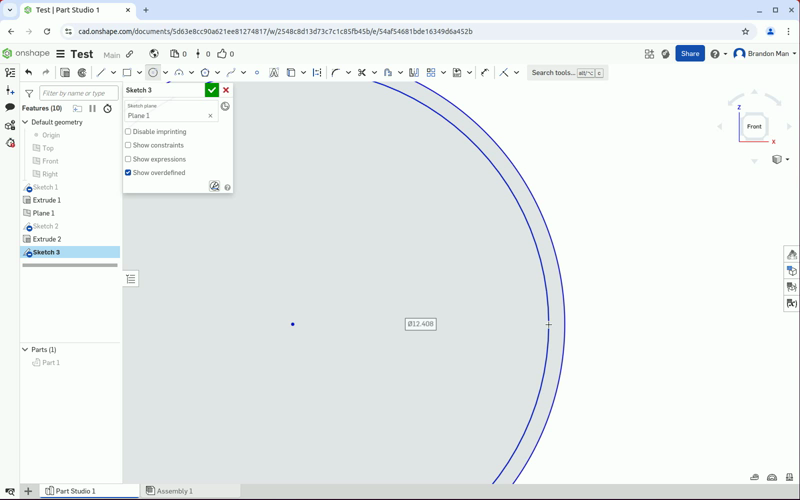
scroll(-6)
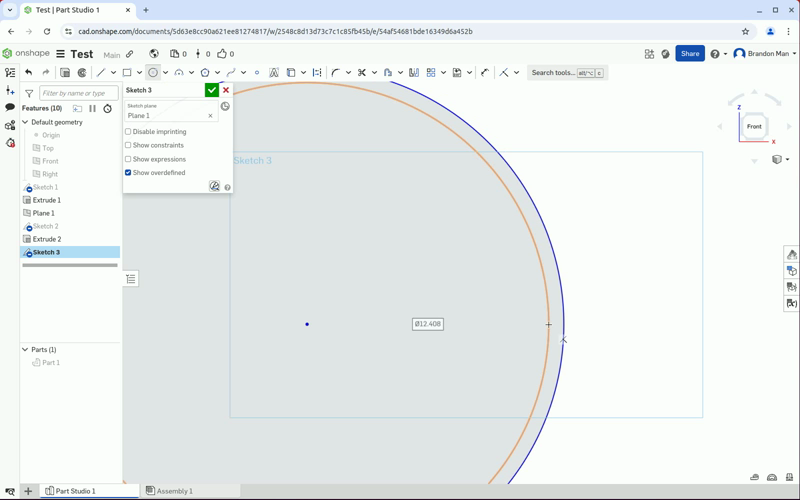
scroll(-6)
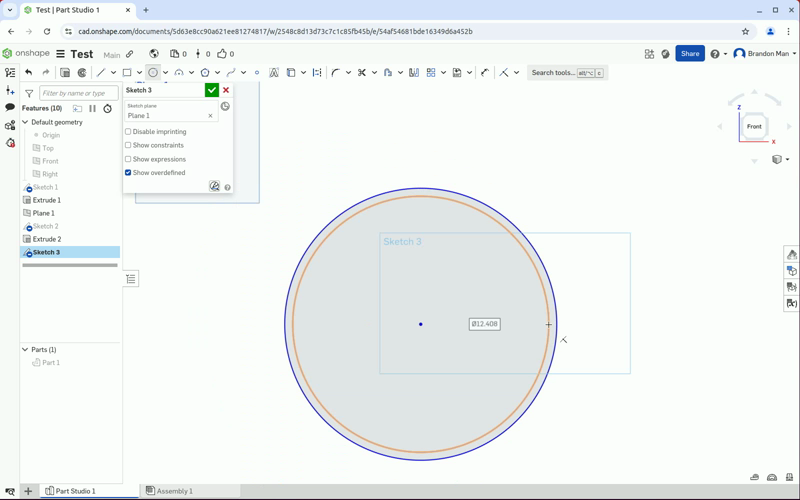
scroll(-6)
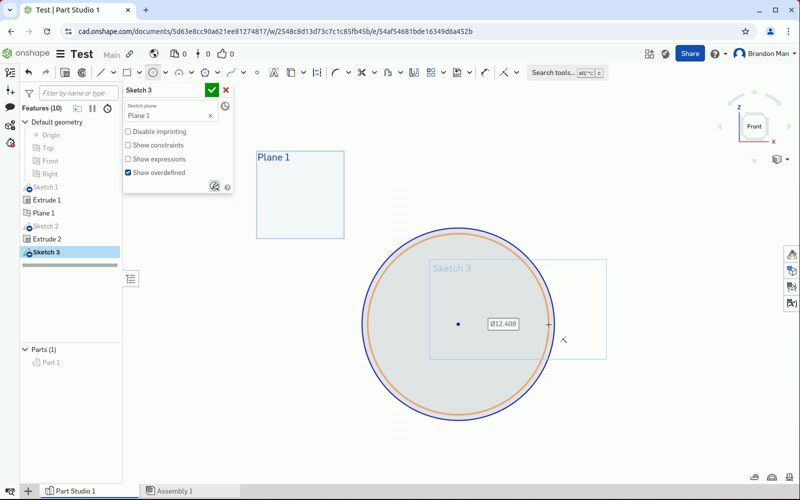
scroll(-6)
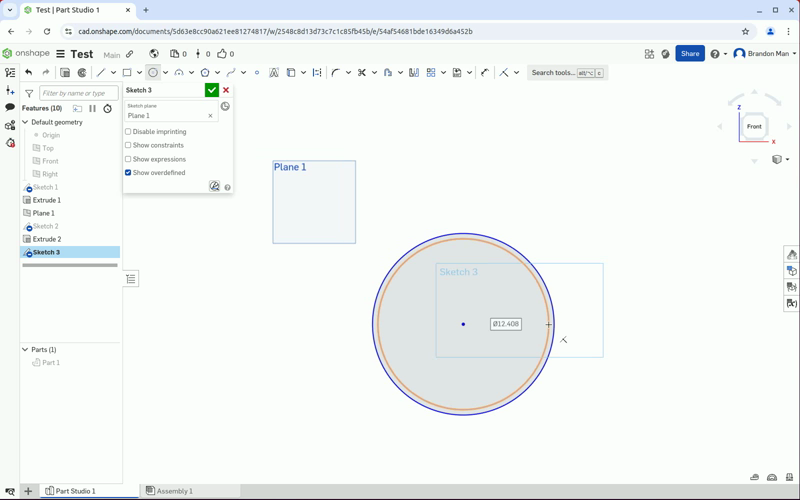
scroll(-6)
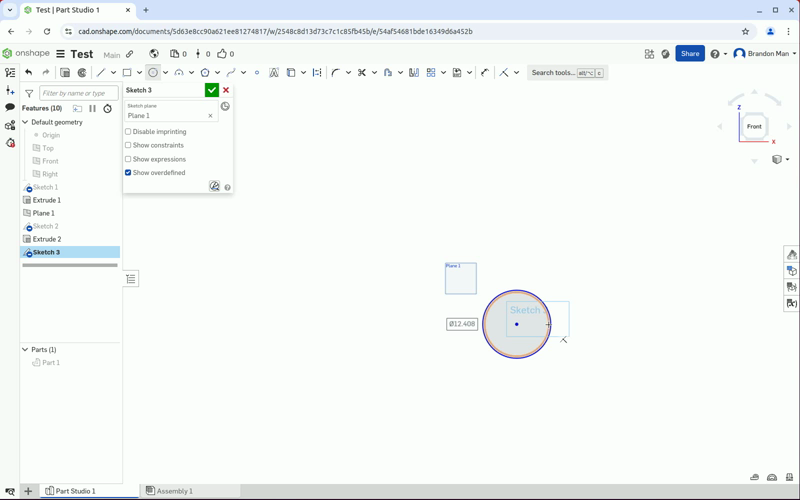
key(esc)
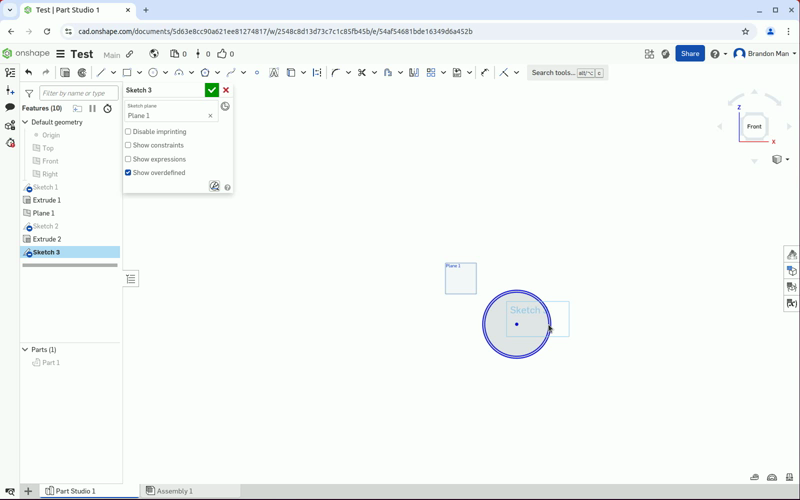
mouse_move(514, 357)
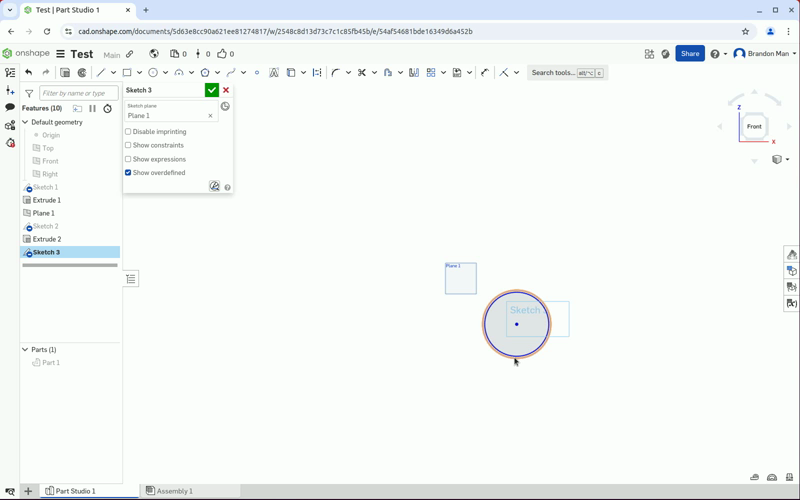
scroll(6)
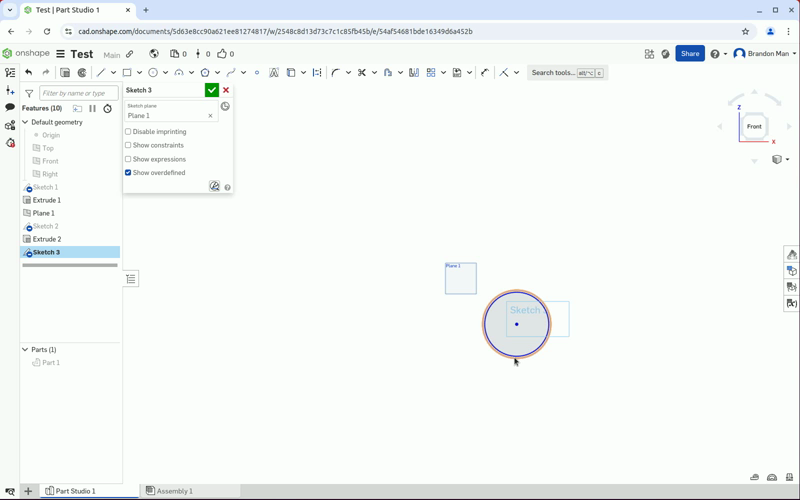
scroll(6)
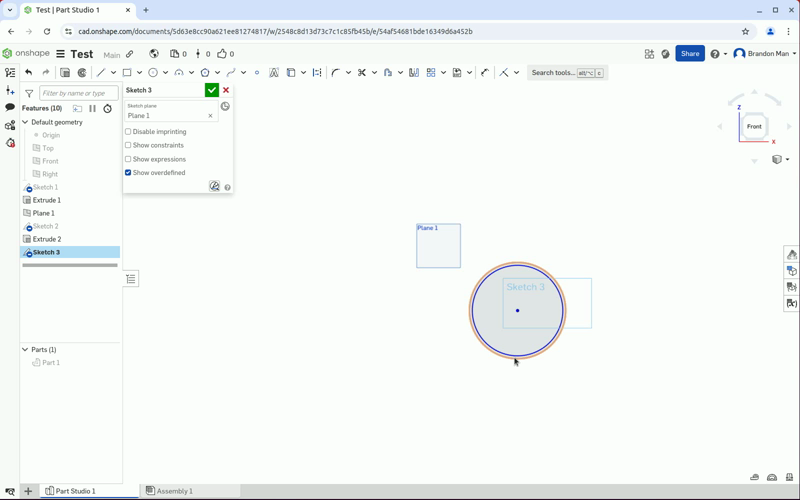
scroll(6)
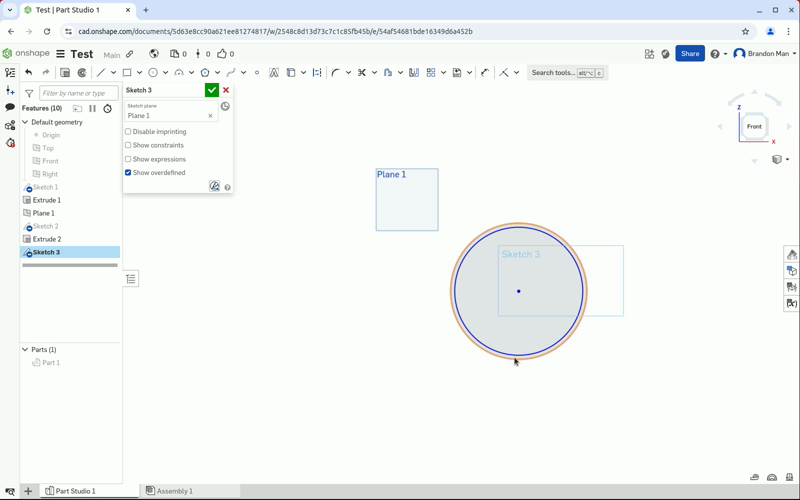
scroll(6)
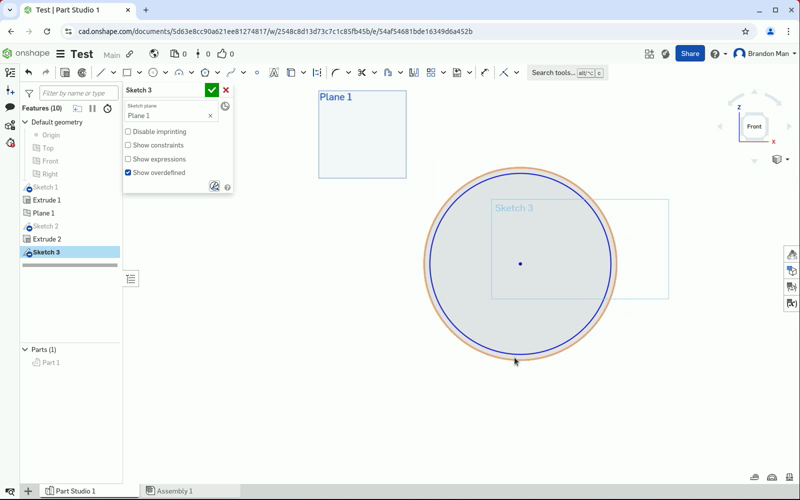
scroll(6)
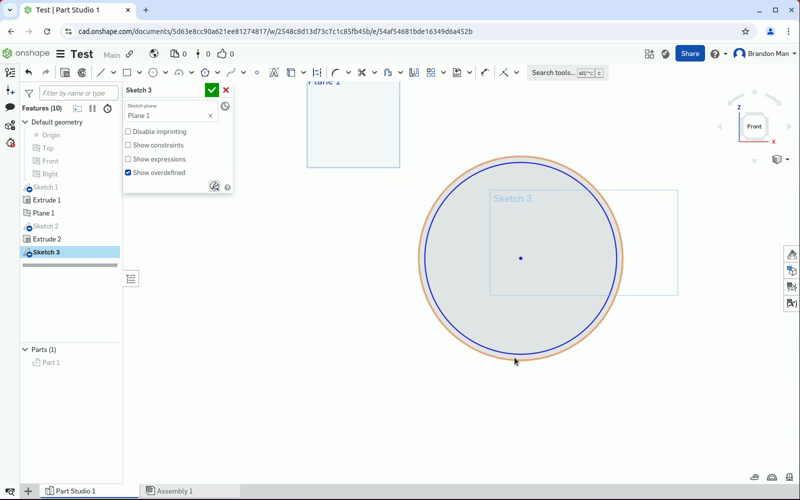
scroll(6)
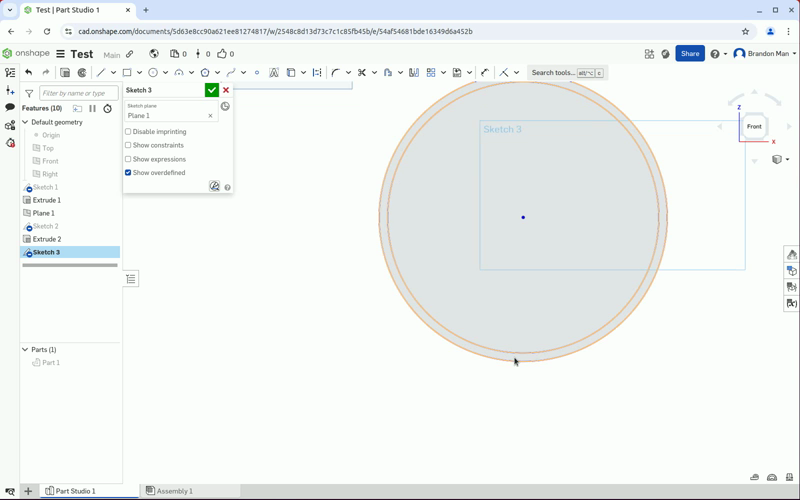
scroll(6)
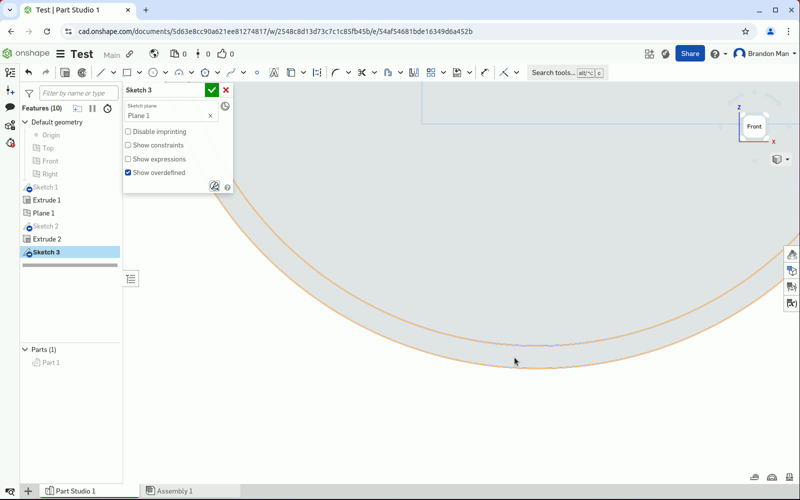
click(514, 357)
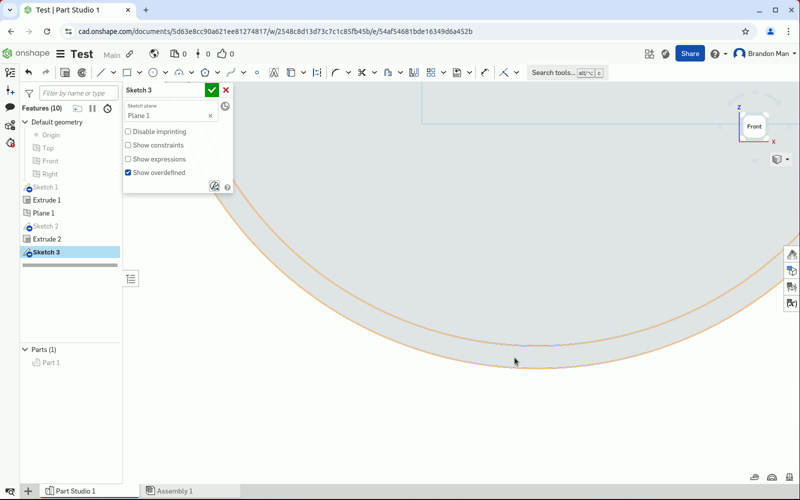
scroll(-6)
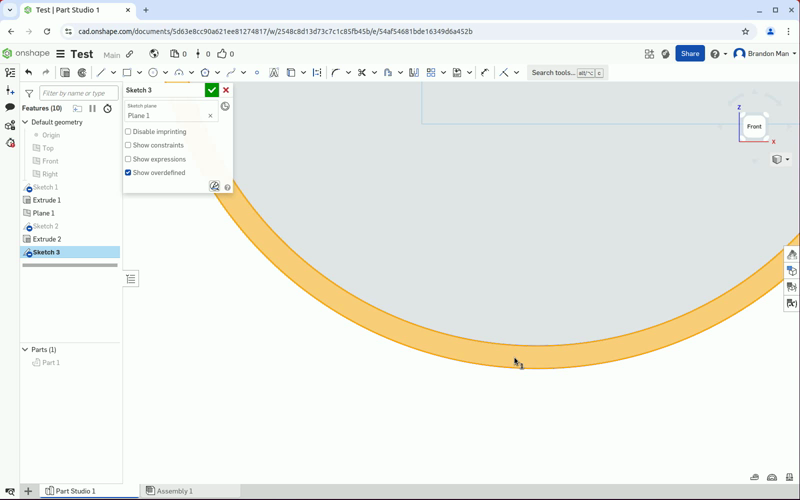
scroll(-6)
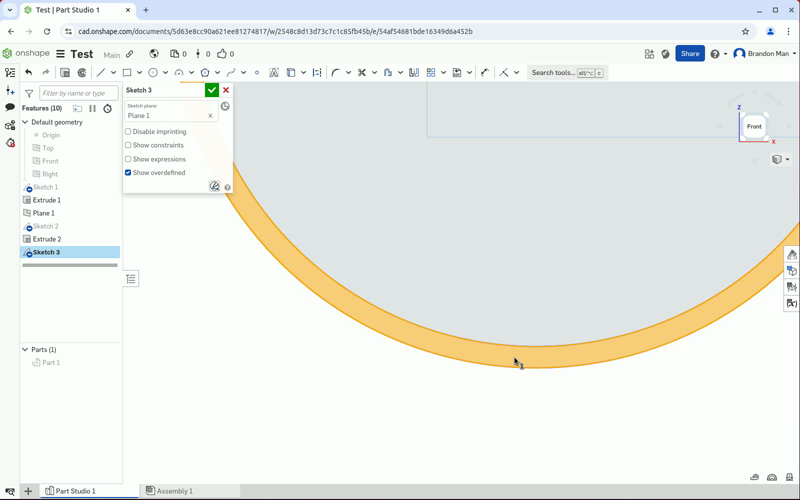
scroll(-6)
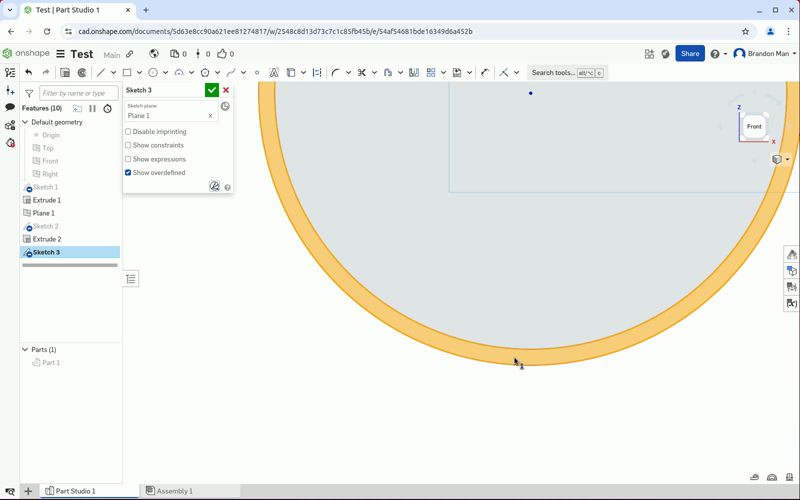
scroll(-6)
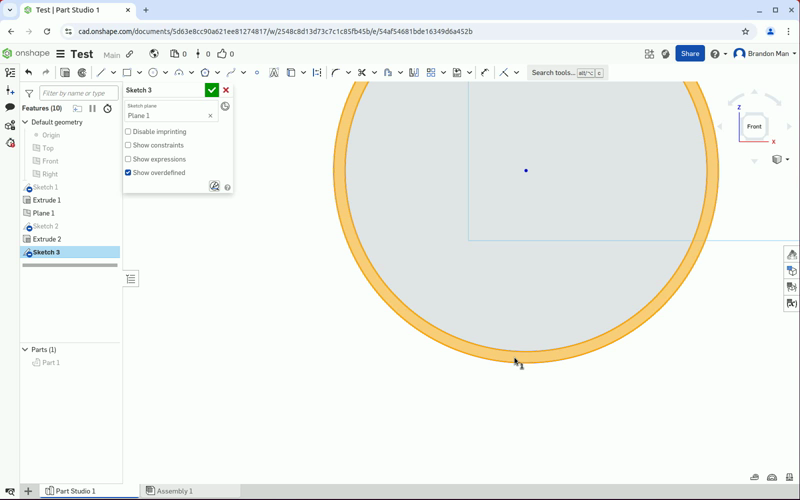
scroll(-6)
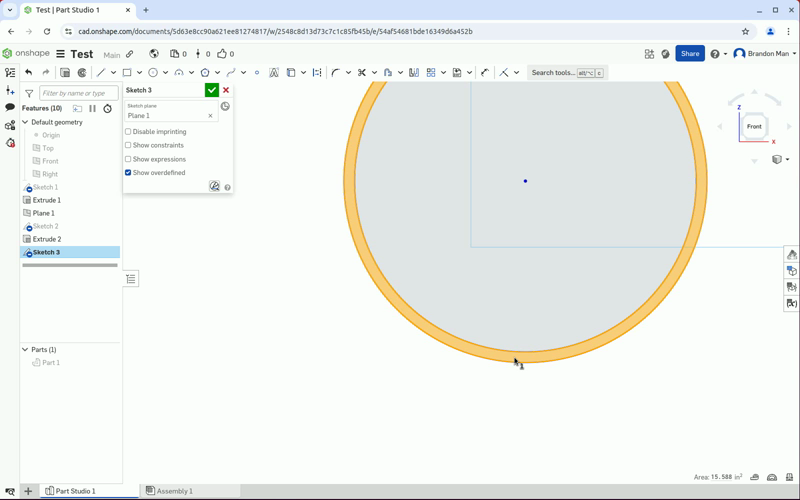
scroll(-6)
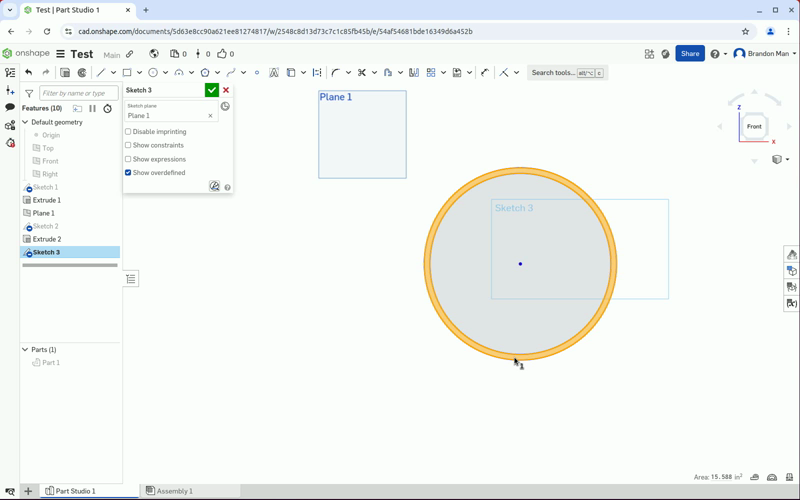
scroll(-6)
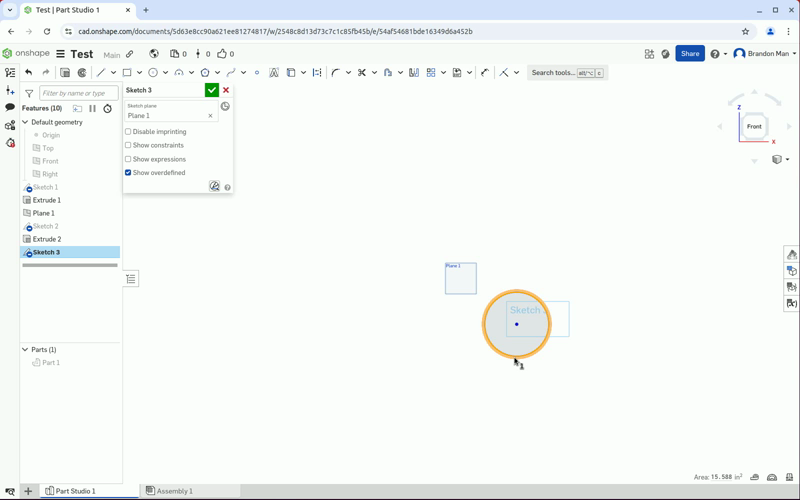
mouse_move(73, 352)
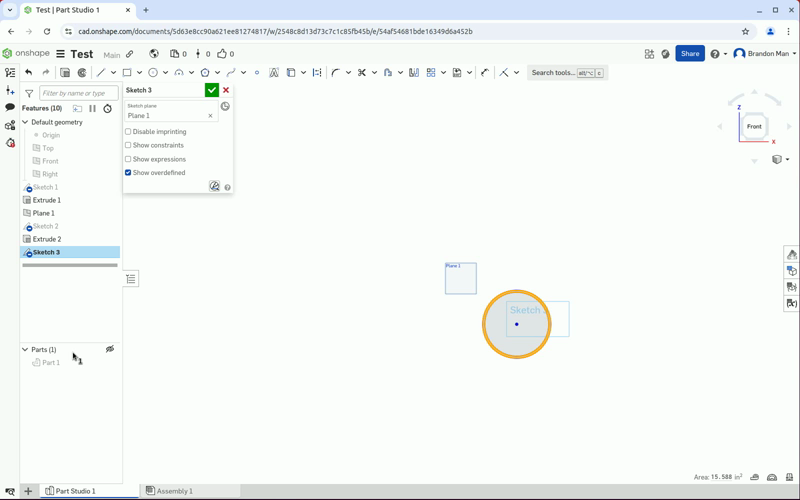
key(shift+y)
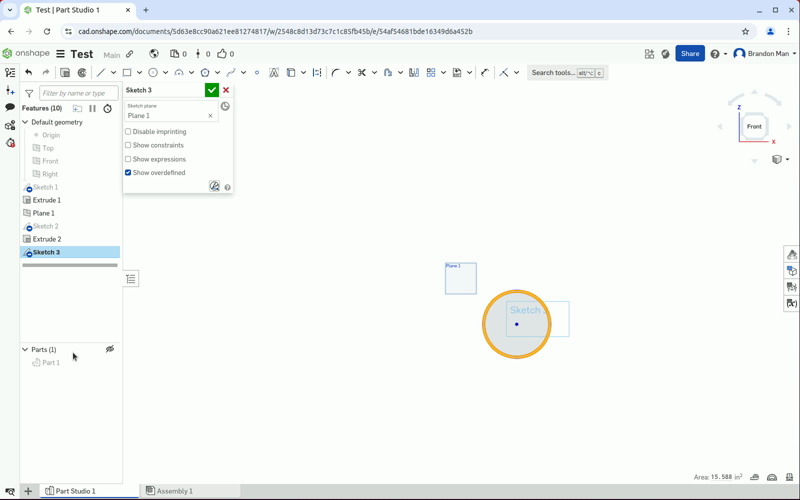
key(shift+e)
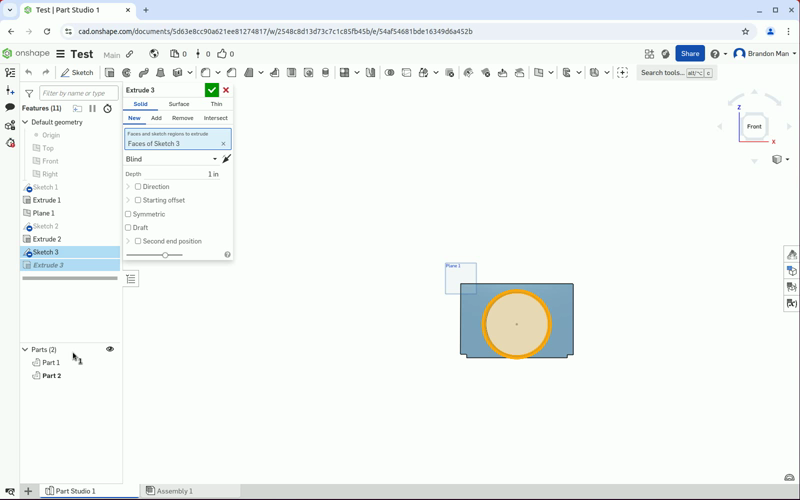
mouse_move(143, 106)
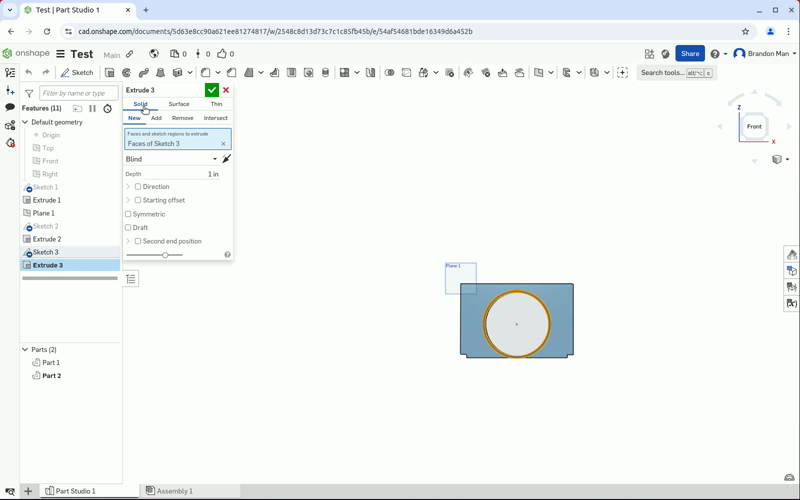
click(143, 106)
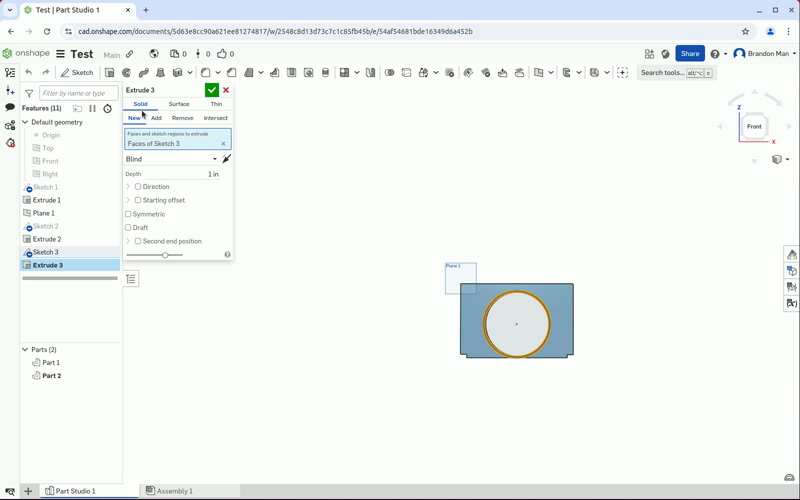
mouse_move(137, 120)
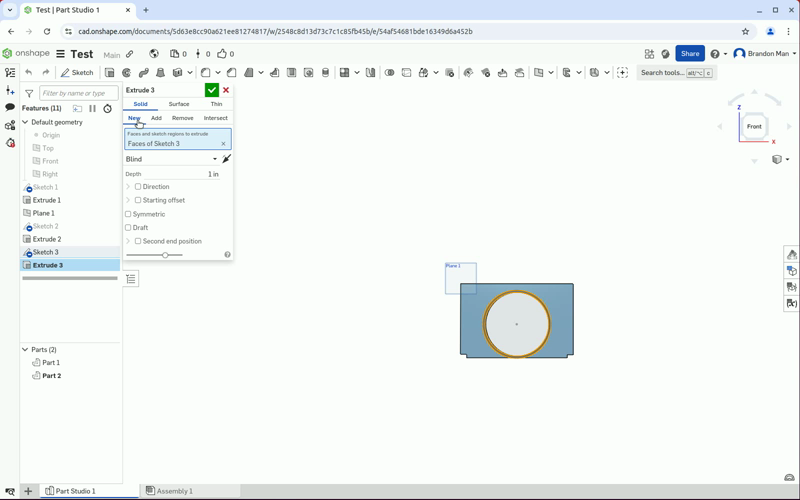
click(137, 120)
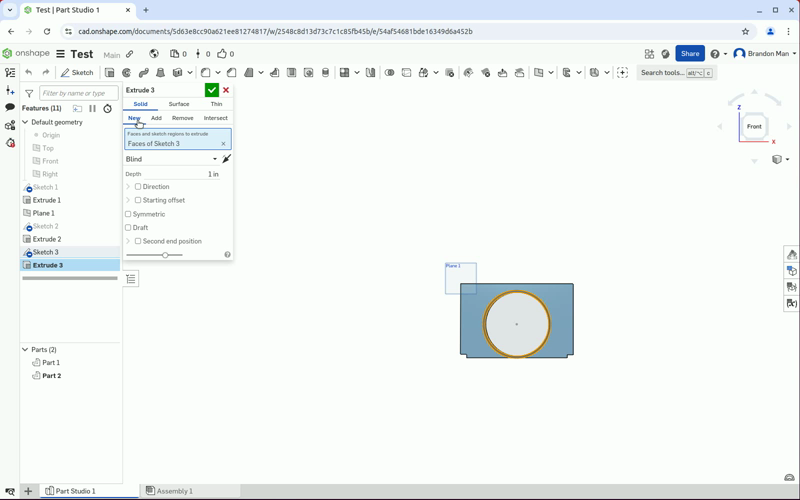
key(tab, 4)
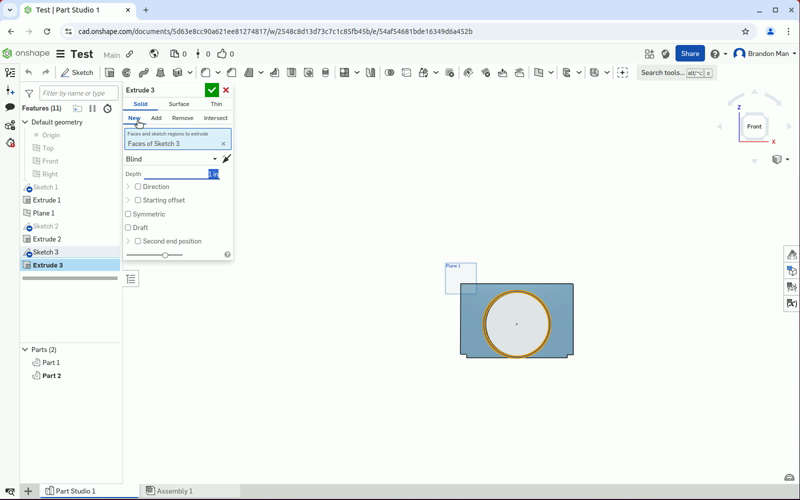
text(4.574)
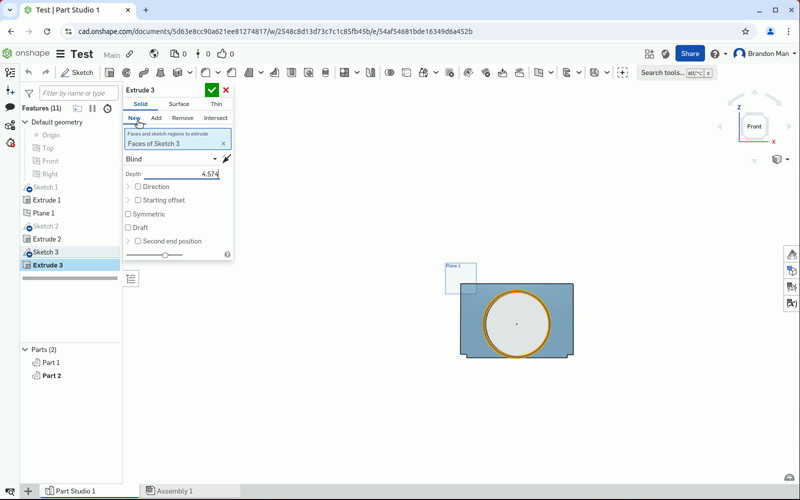
key(enter)
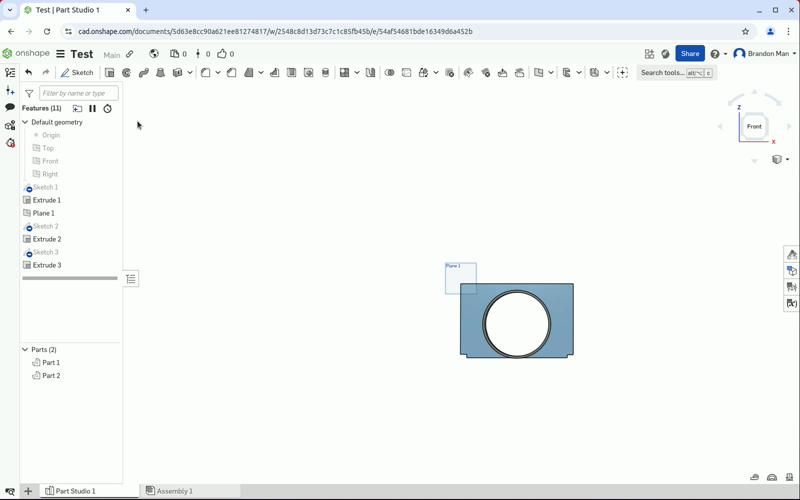
key(shift+h)
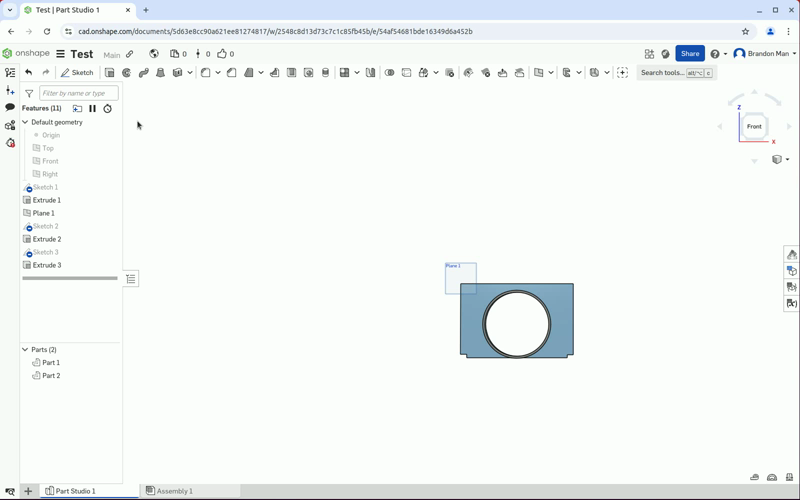
key(shift+h)
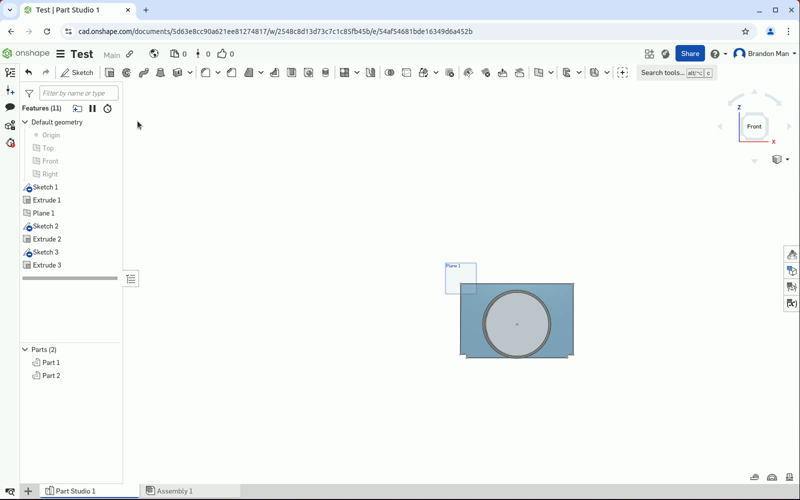
key(shift+7)
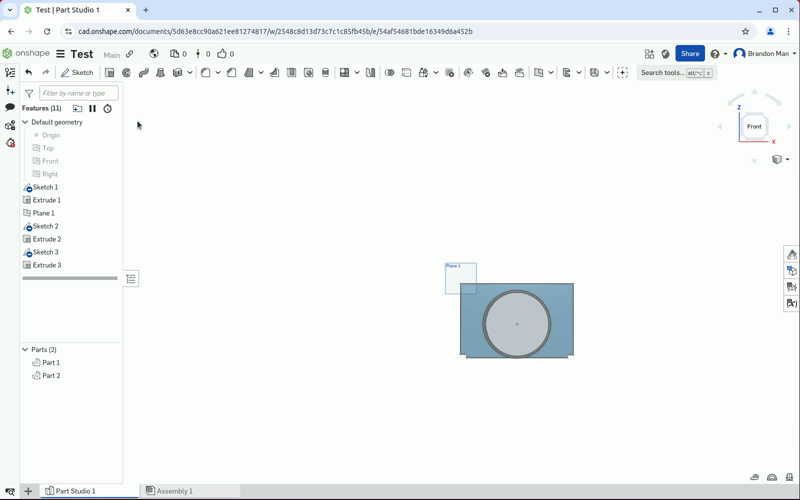
key(left, 2)
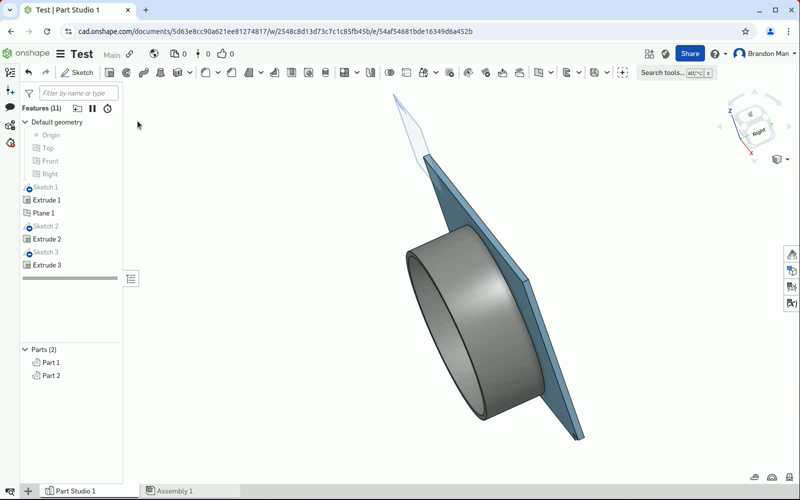
key(down, 2)
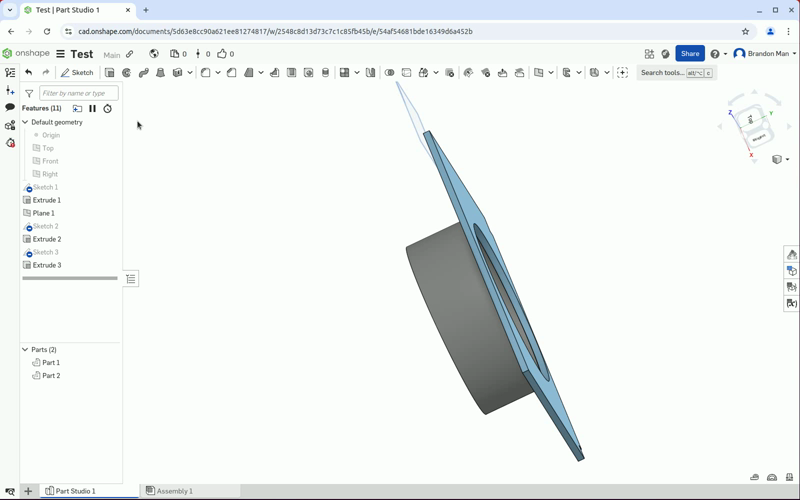
key(up, 2)
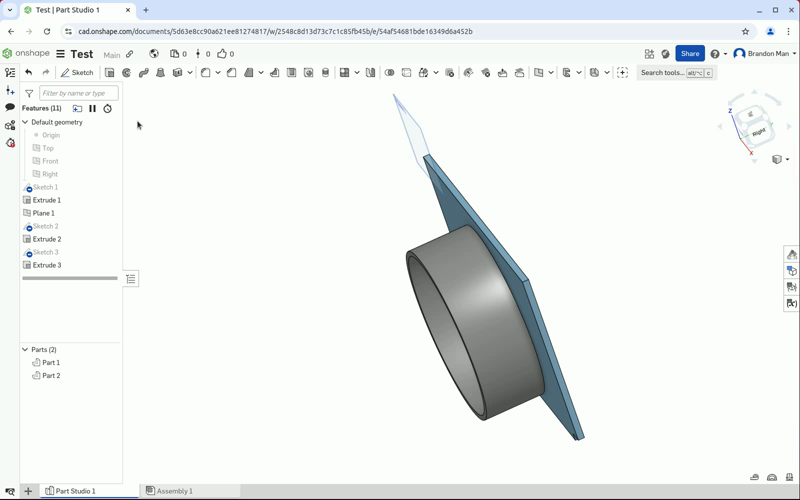
key(right, 2)
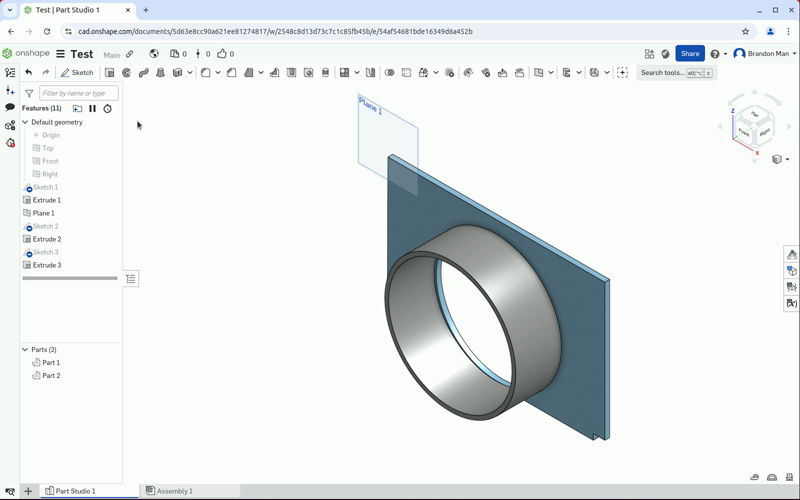
mouse_move(73, 189)
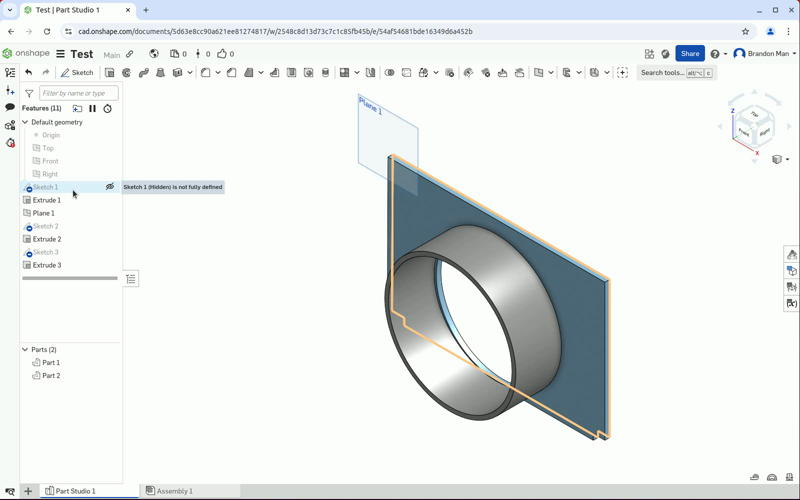
click(73, 189)